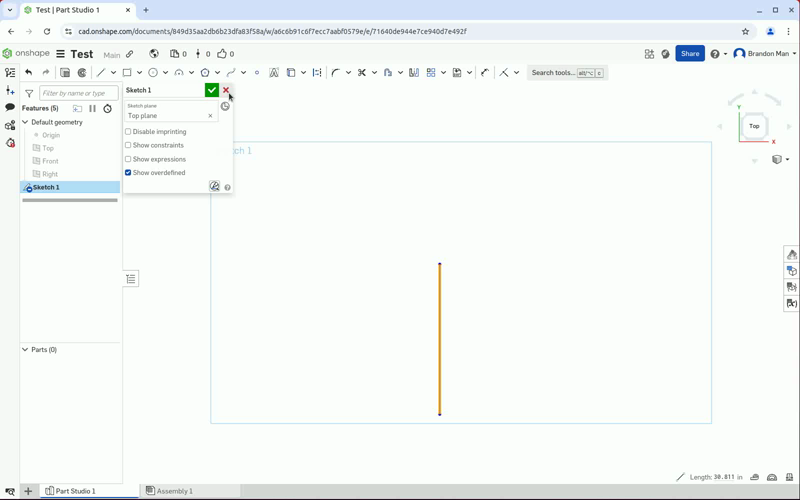
key(shift+h)
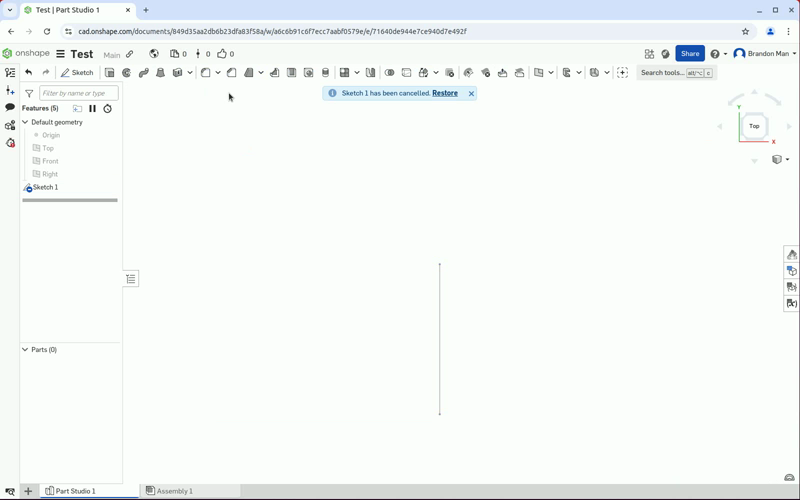
key(shift+s)
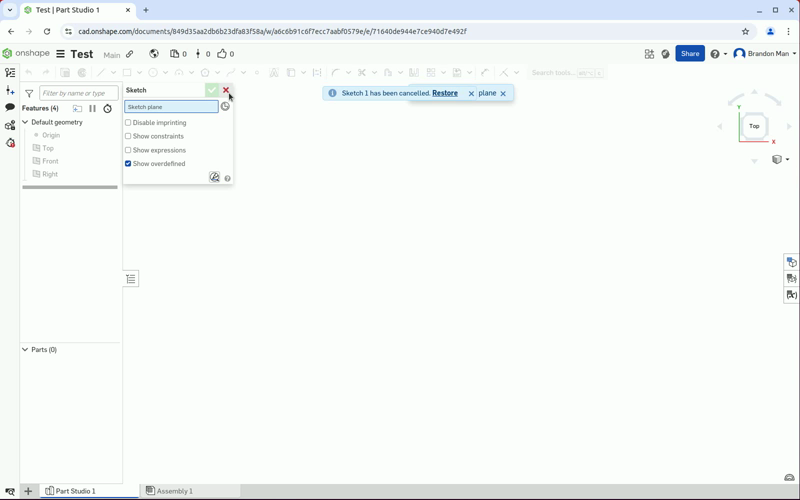
mouse_move(73, 150)
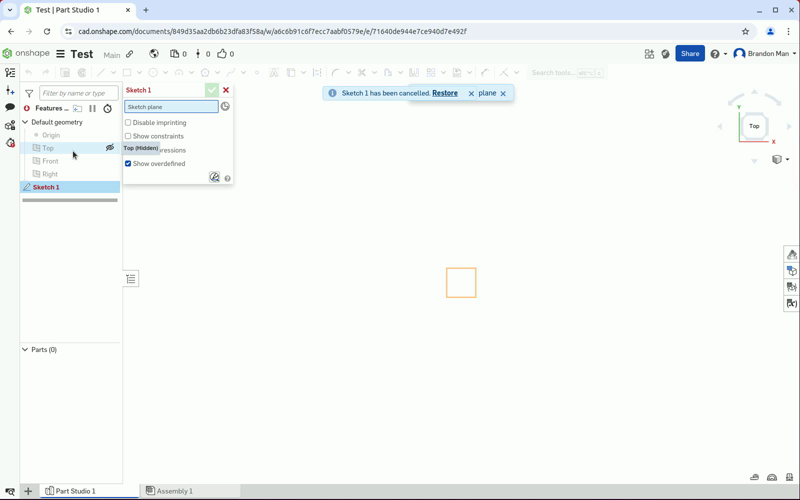
click(73, 150)
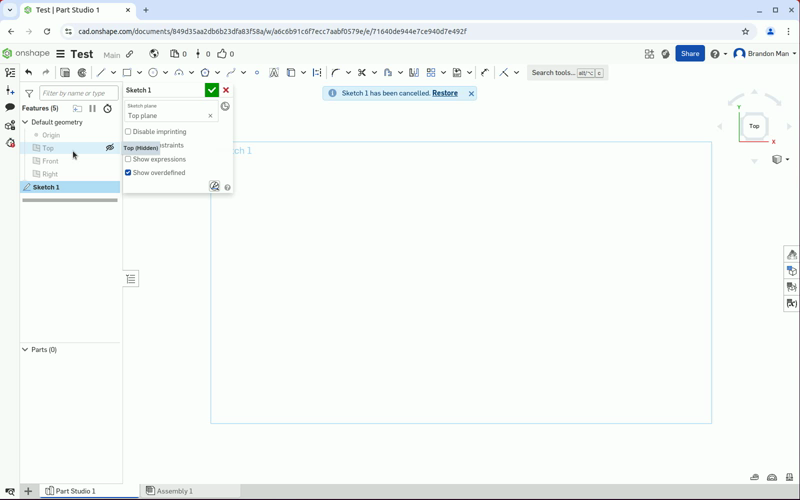
mouse_move(73, 352)
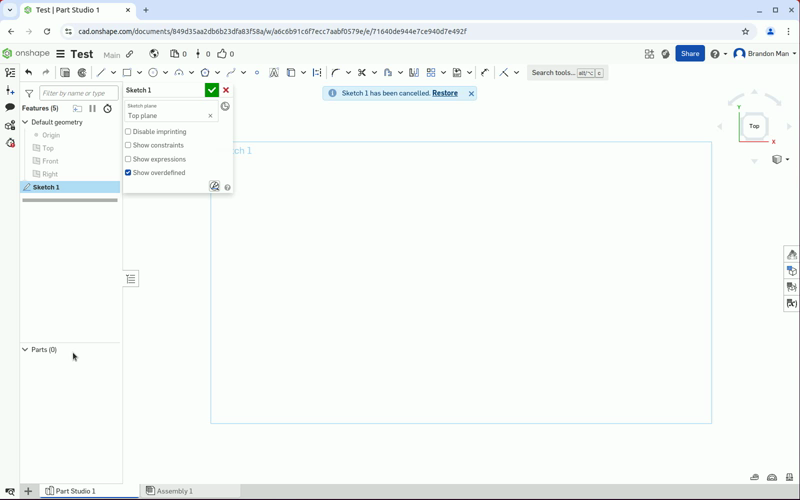
key(y)
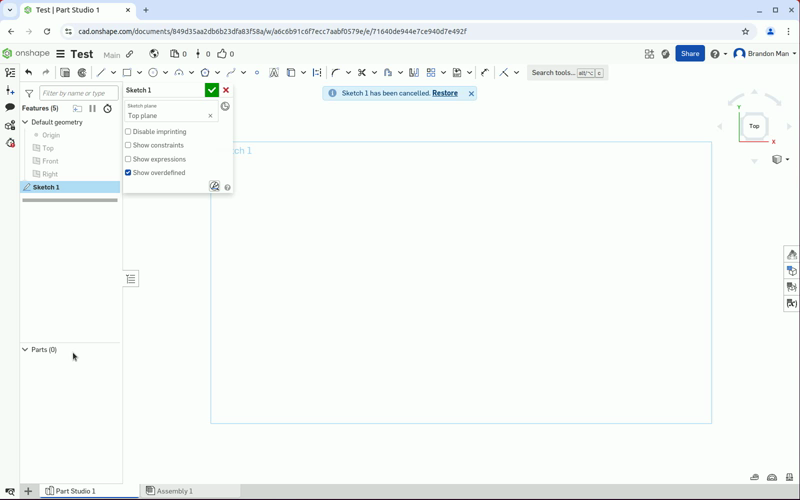
key(l)
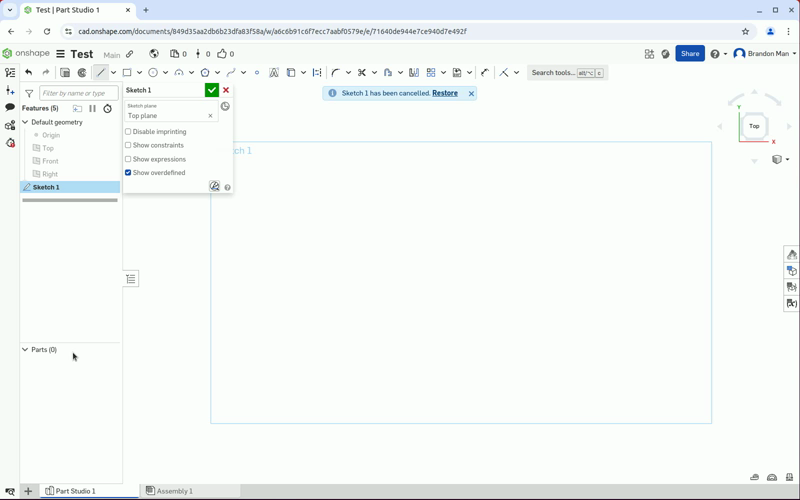
key_down(shift)
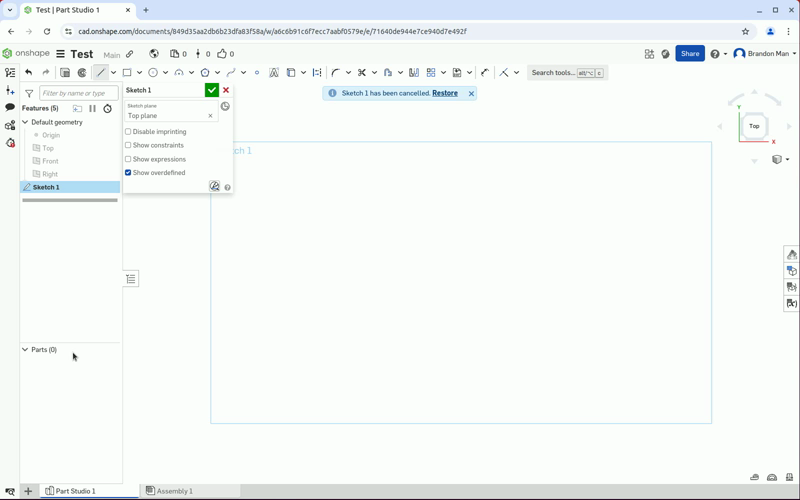
mouse_move(452, 291)
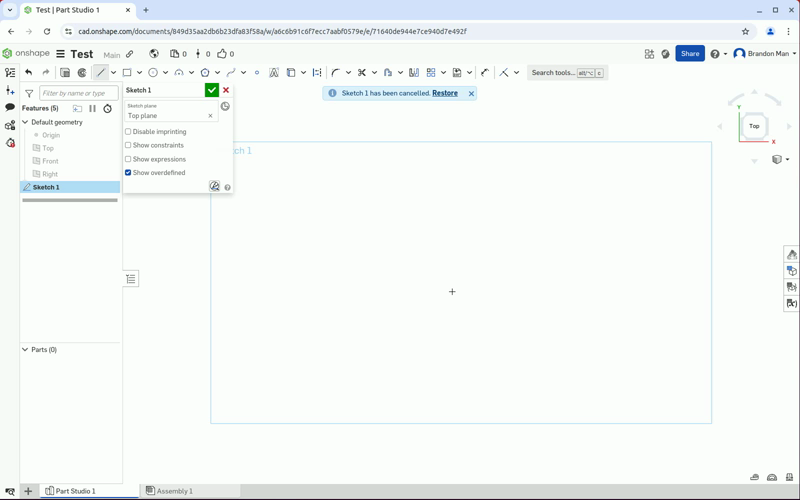
click(452, 291)
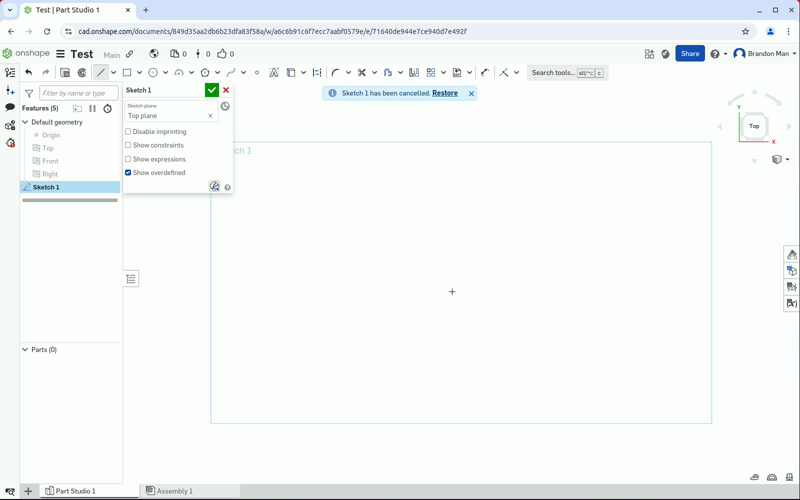
key_up(shift)
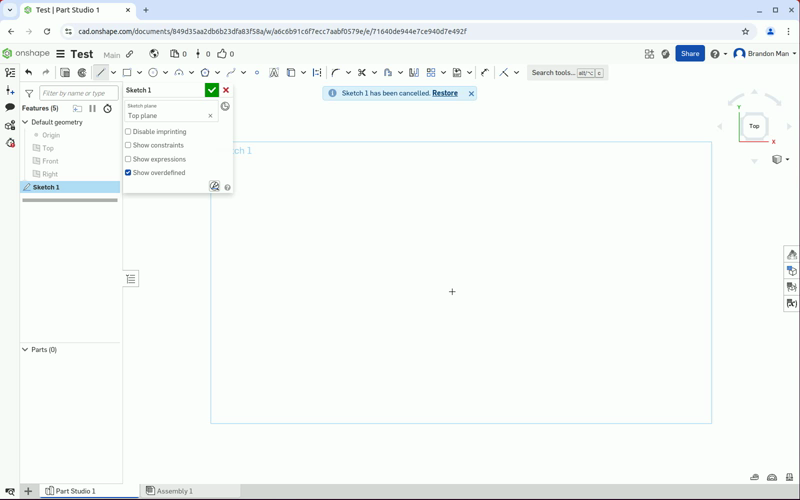
key_down(shift)
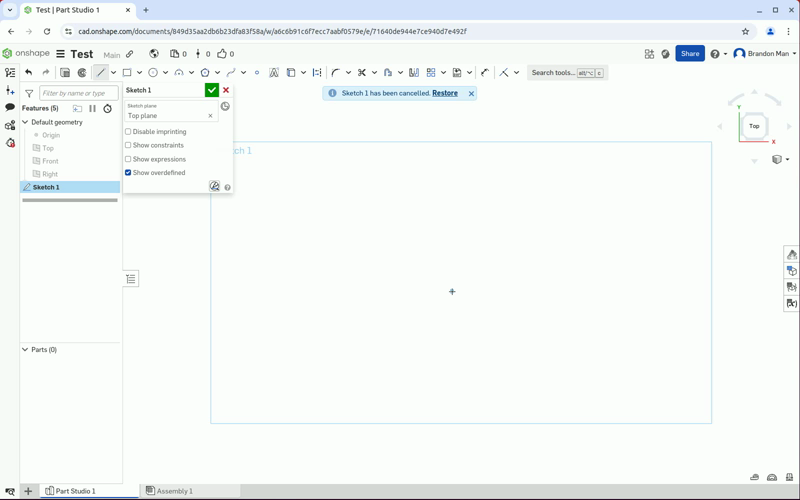
mouse_move(482, 291)
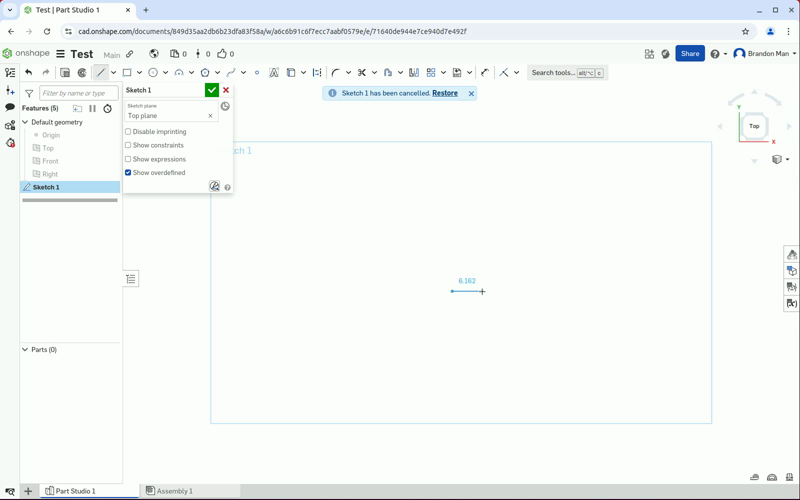
mouse_move(456, 291)
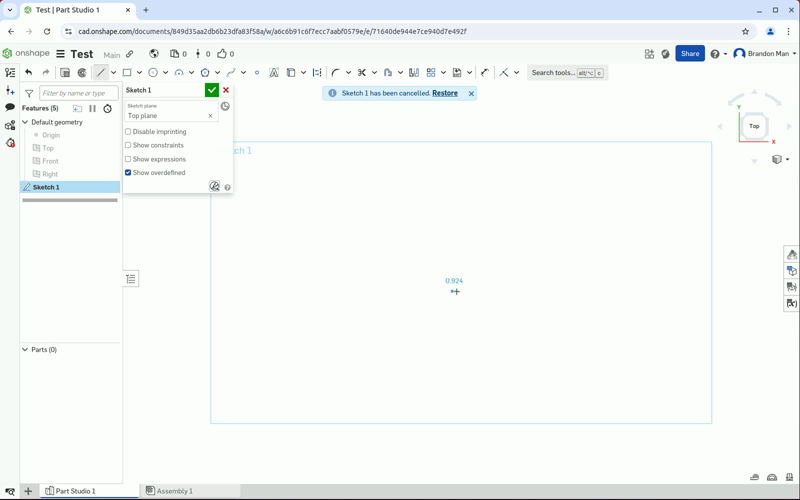
scroll(6)
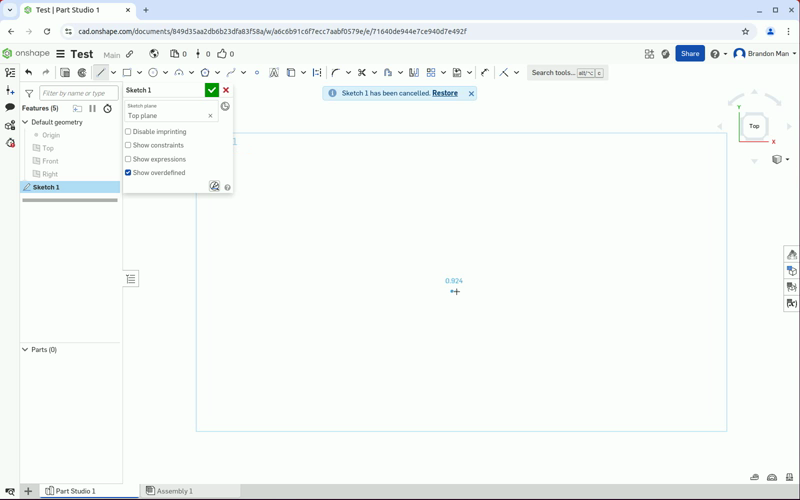
scroll(6)
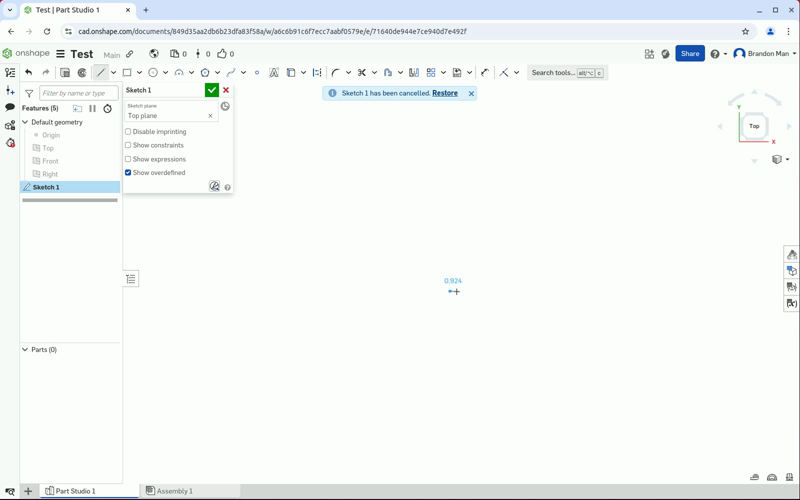
scroll(6)
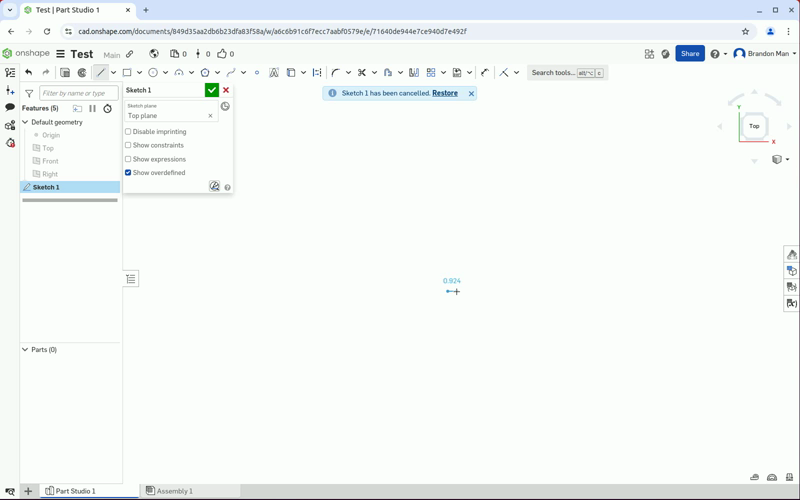
scroll(6)
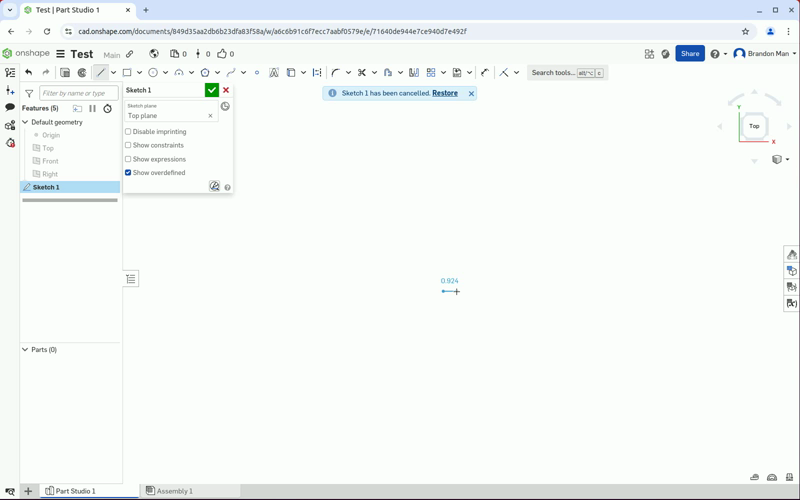
scroll(6)
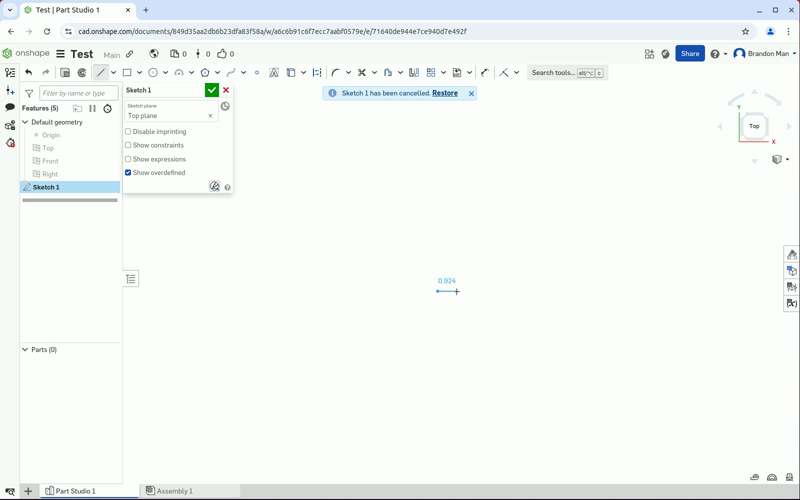
scroll(6)
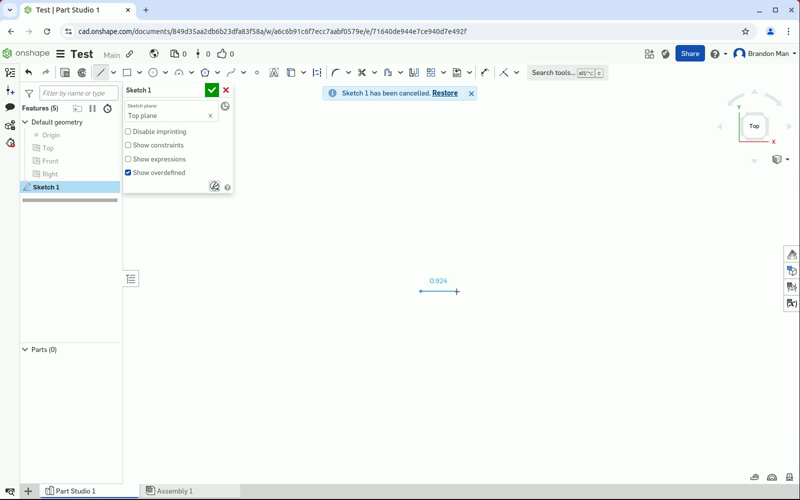
scroll(6)
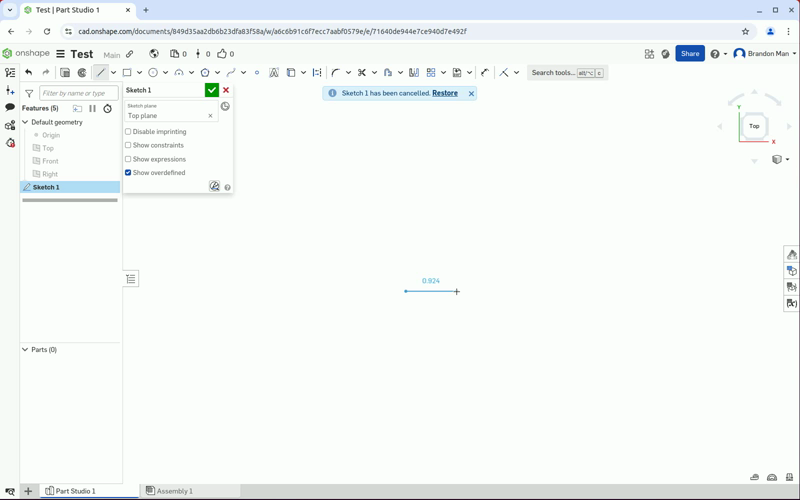
click(456, 291)
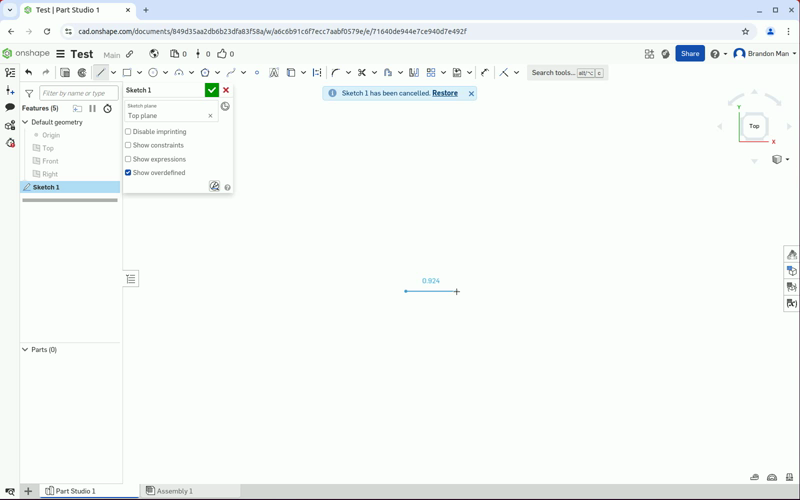
scroll(-6)
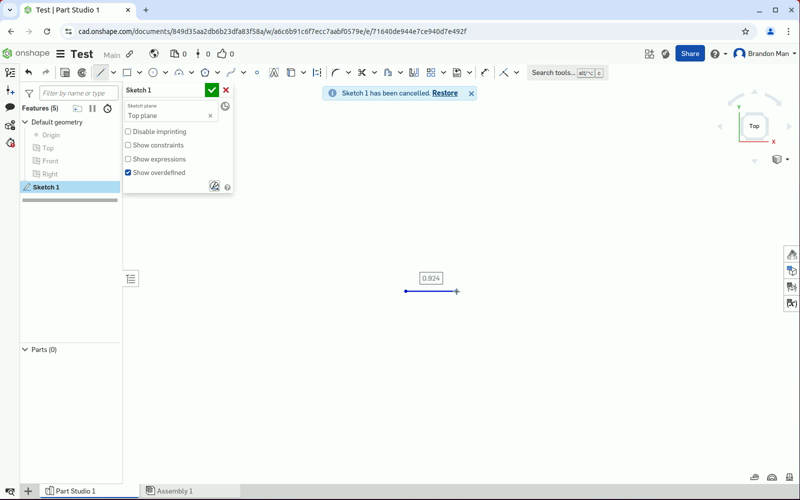
scroll(-6)
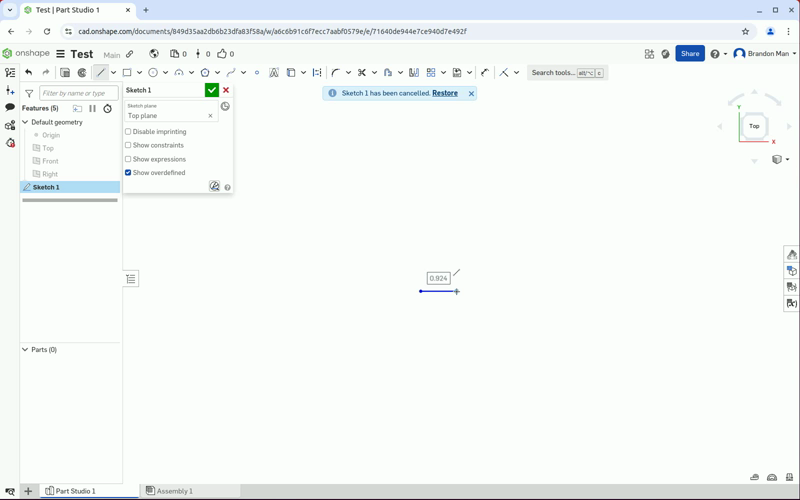
scroll(-6)
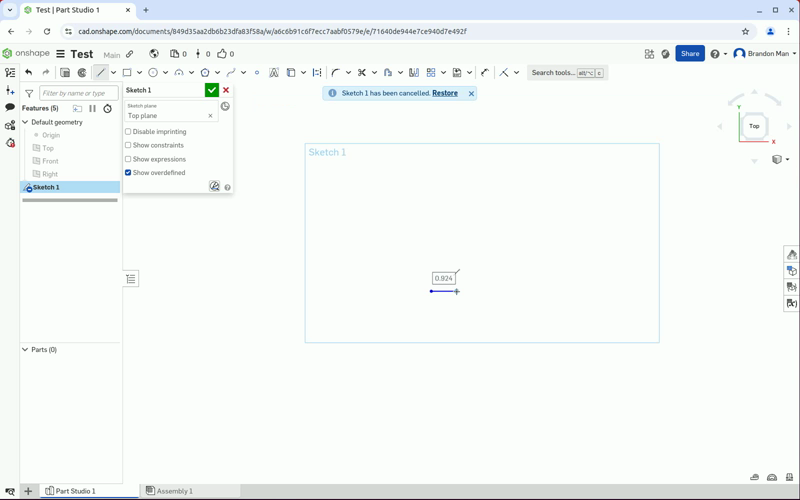
scroll(-6)
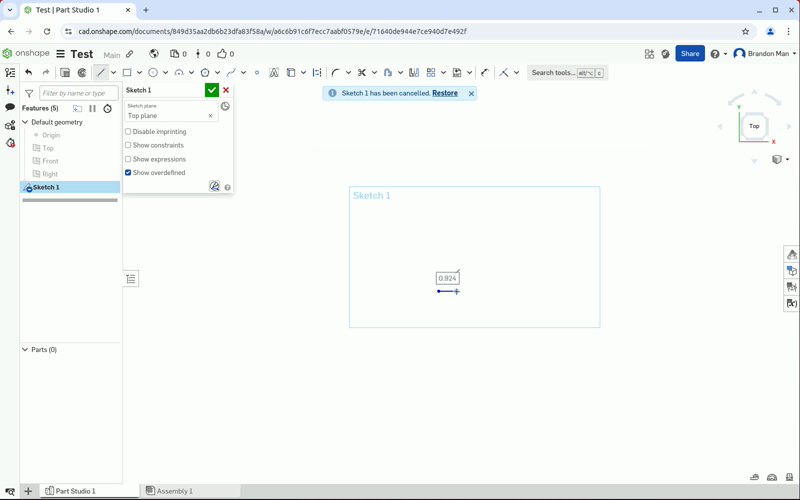
scroll(-6)
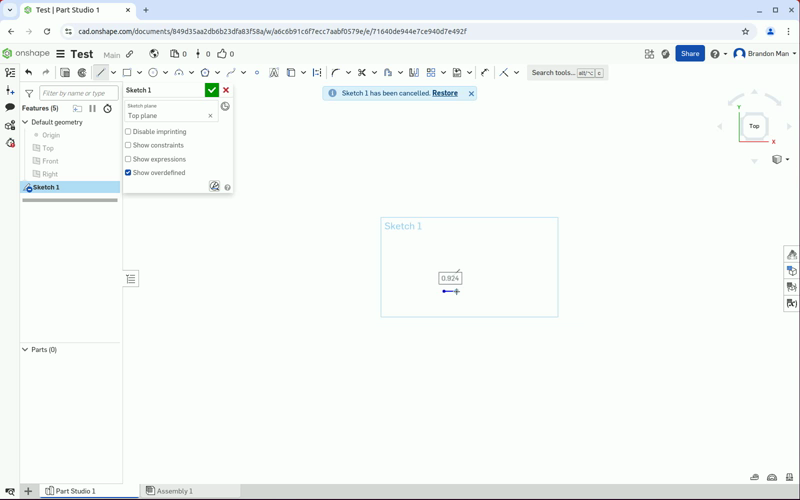
scroll(-6)
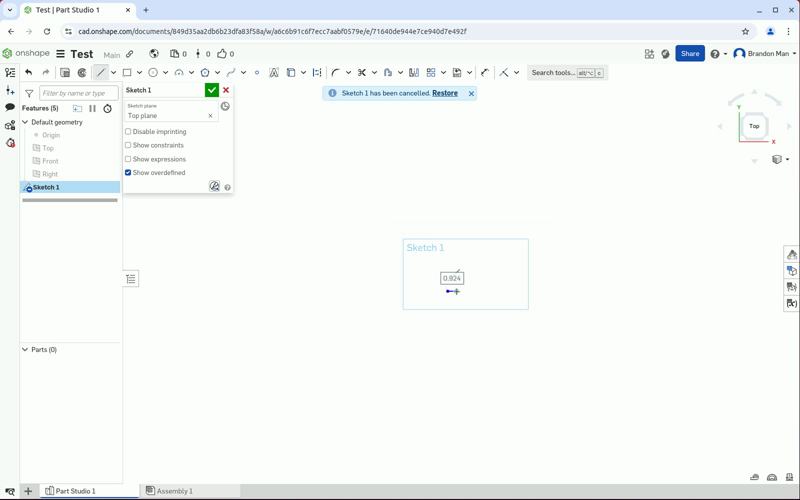
scroll(-6)
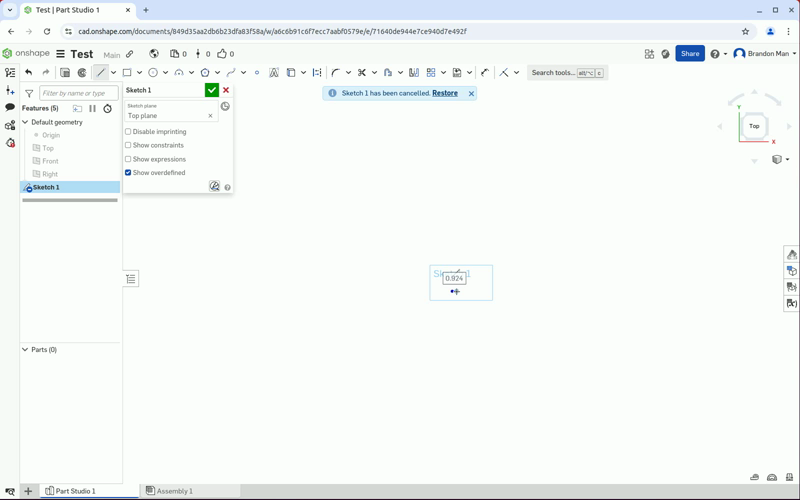
key_up(shift)
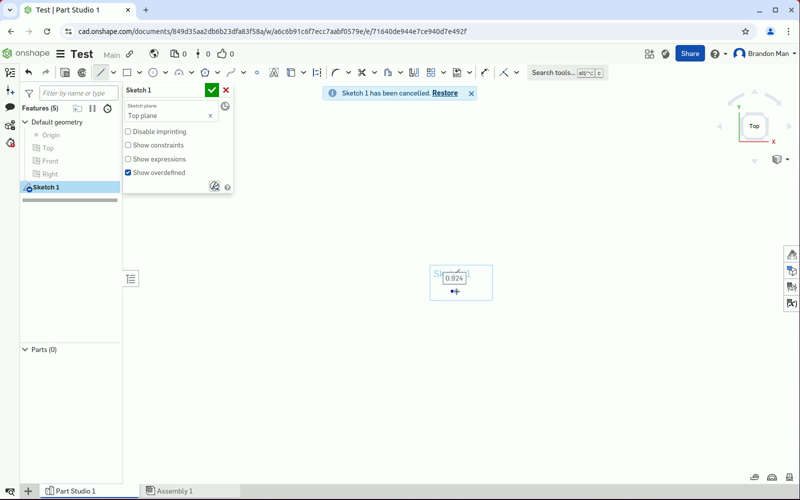
key_down(shift)
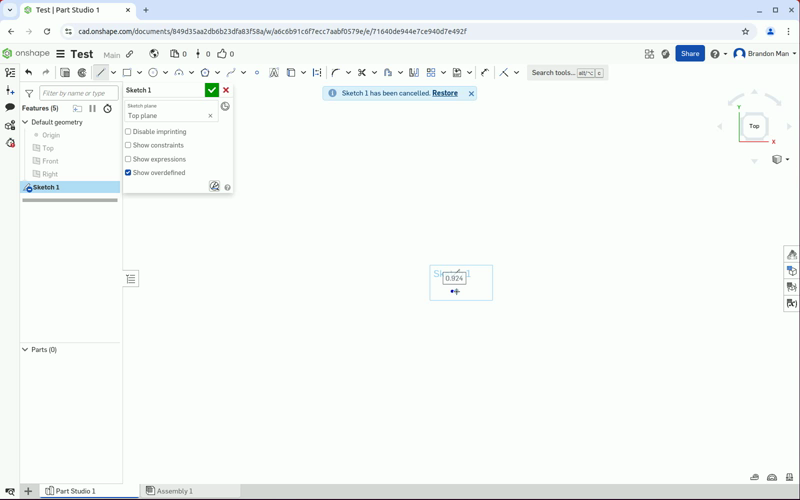
mouse_move(486, 291)
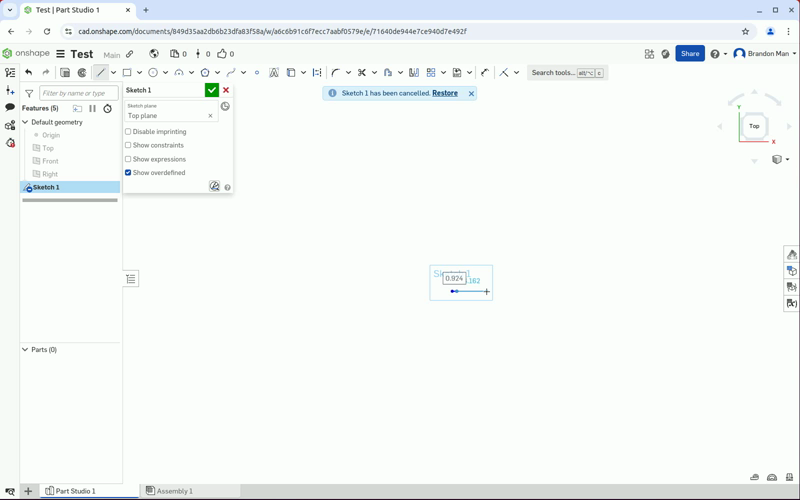
mouse_move(456, 286)
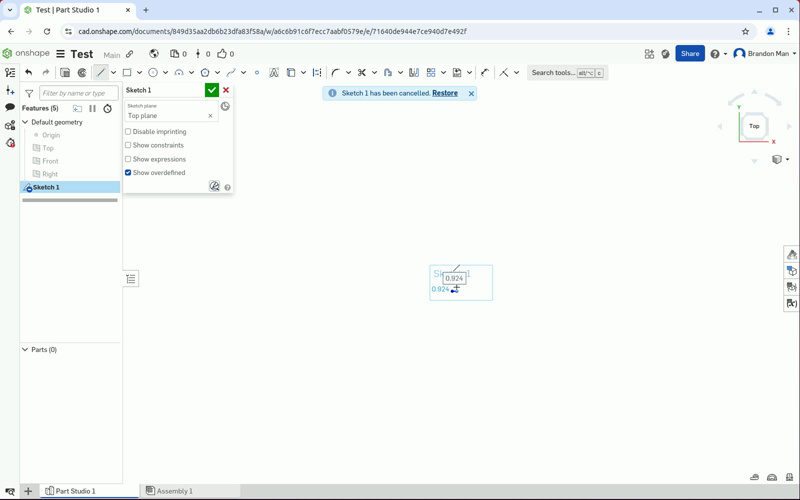
scroll(6)
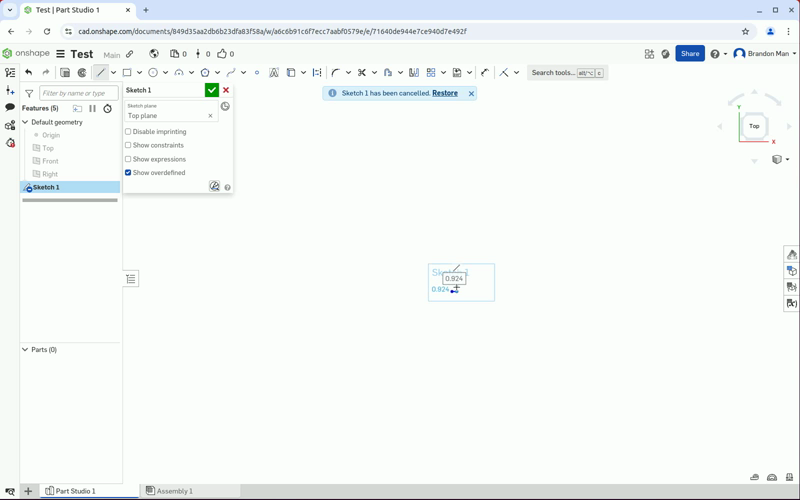
scroll(6)
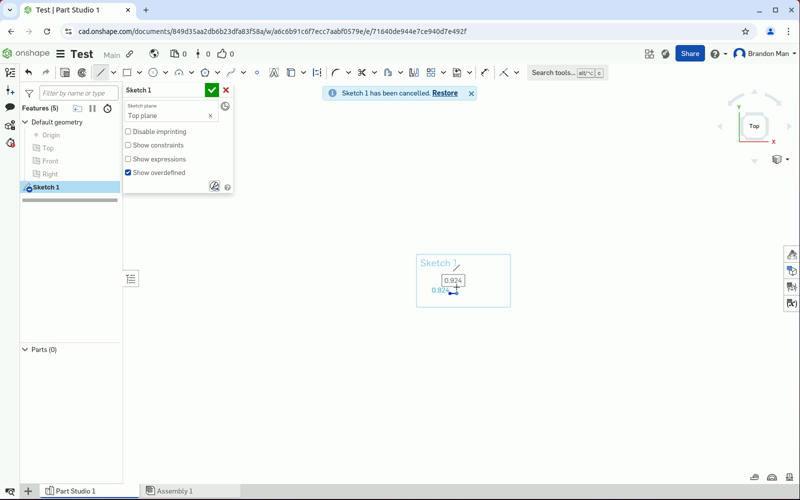
scroll(6)
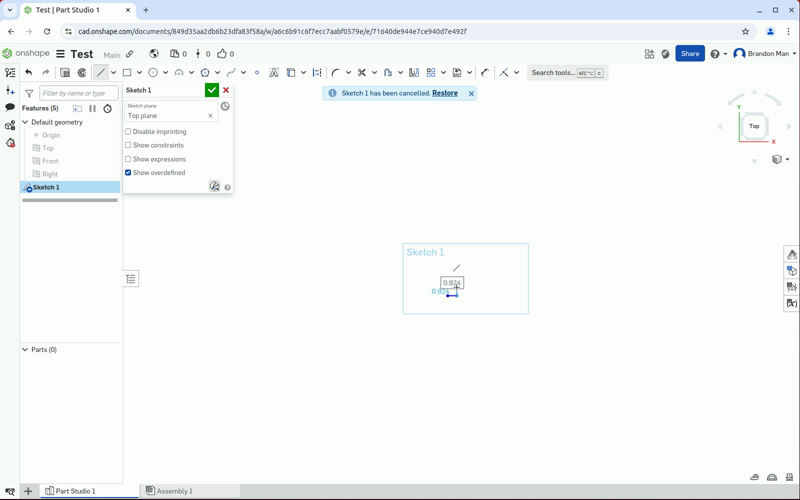
scroll(6)
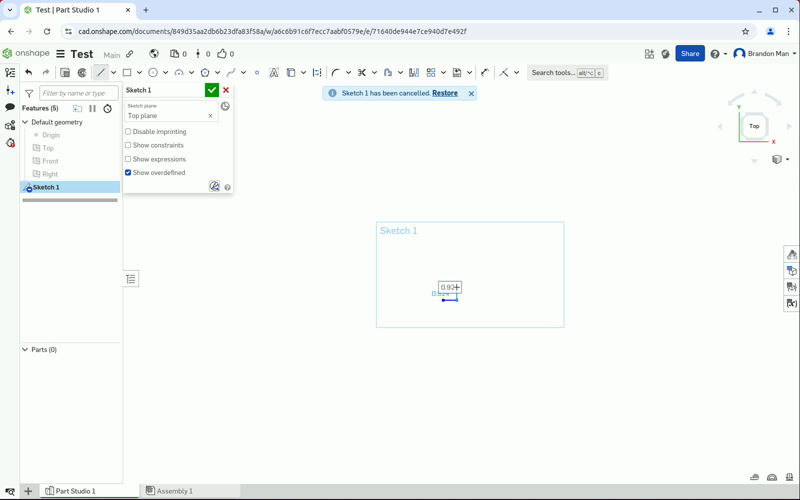
scroll(6)
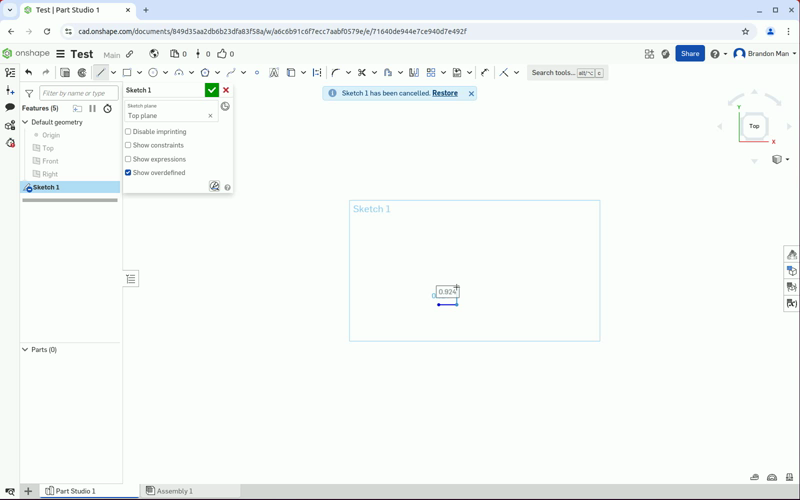
scroll(6)
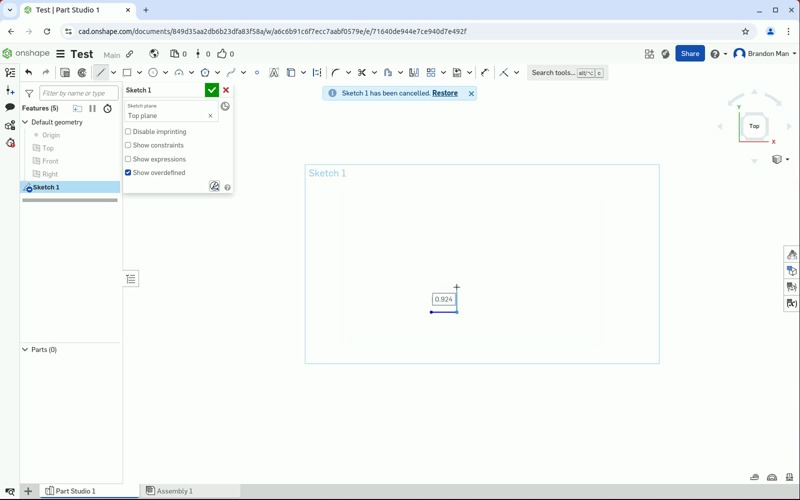
scroll(6)
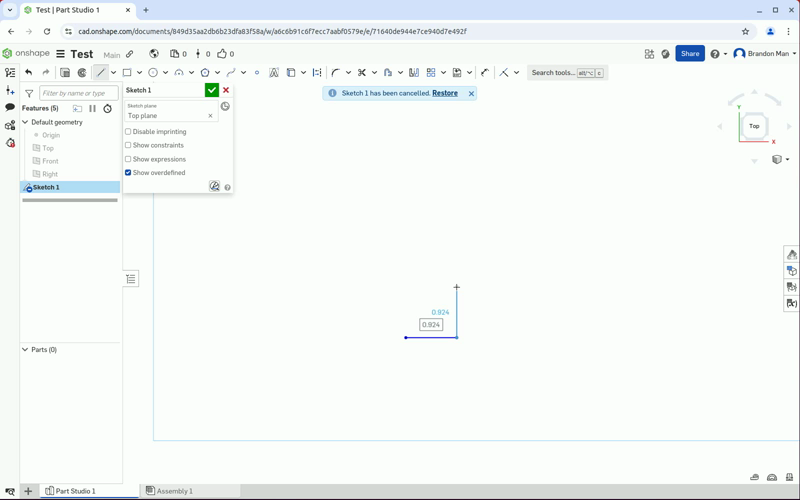
click(456, 286)
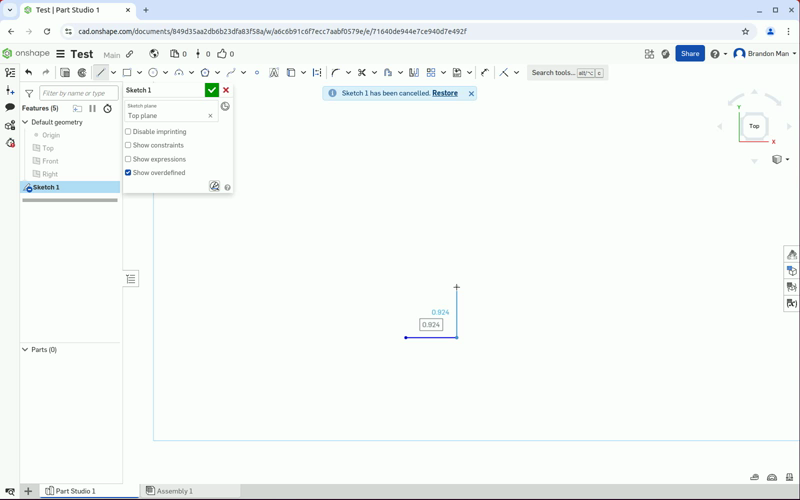
scroll(-6)
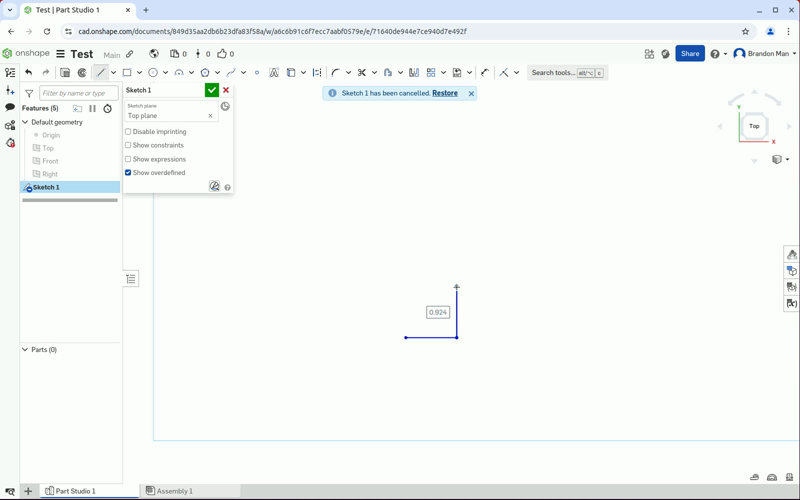
scroll(-6)
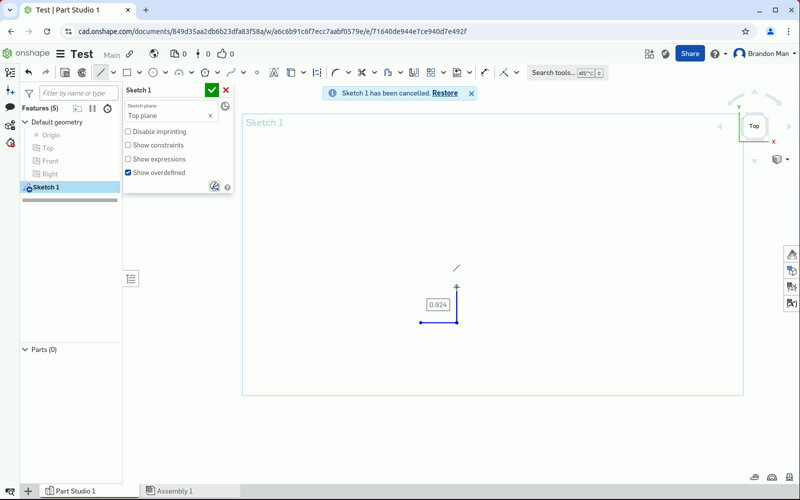
scroll(-6)
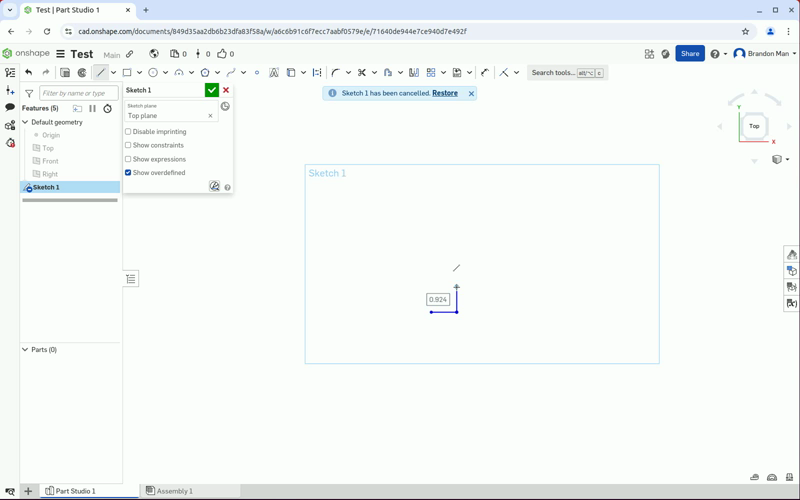
scroll(-6)
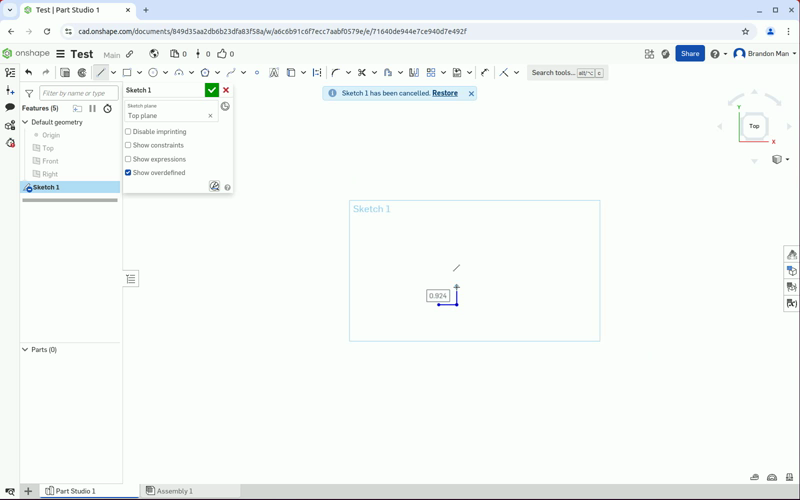
scroll(-6)
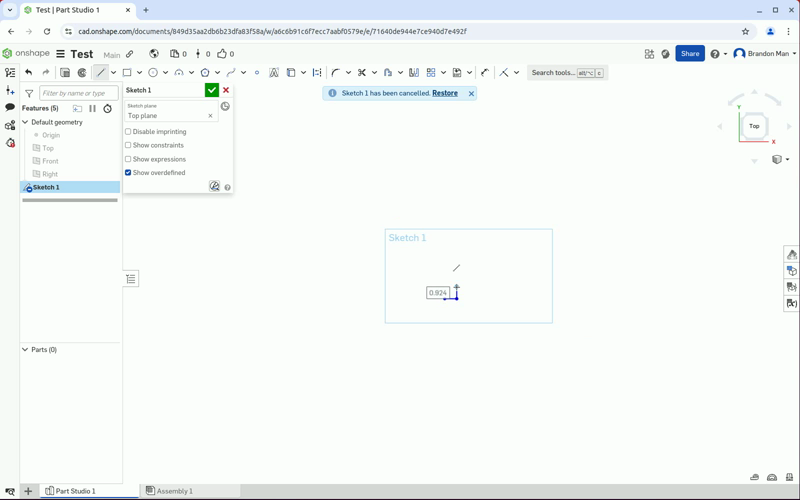
scroll(-6)
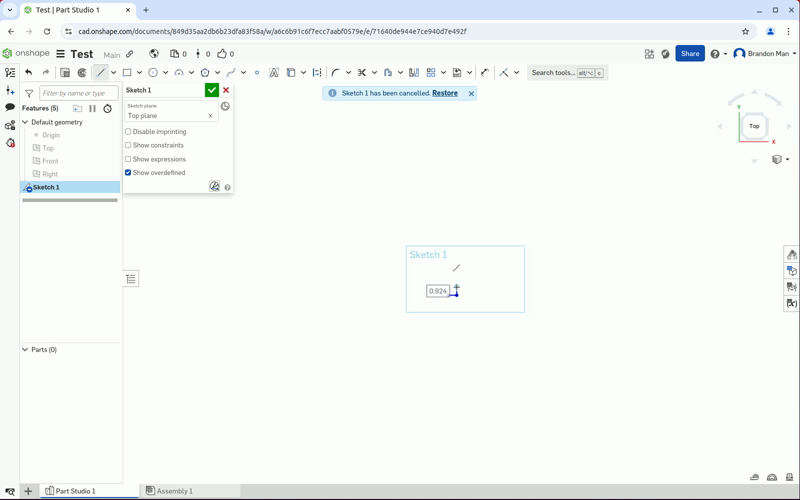
scroll(-6)
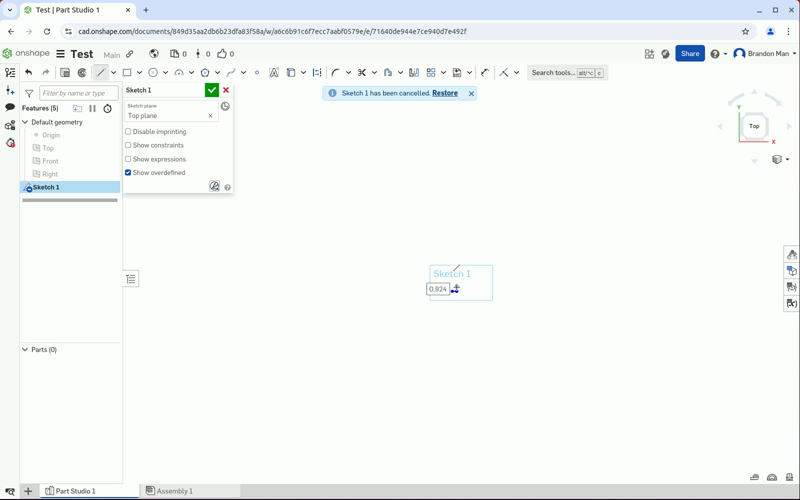
key_up(shift)
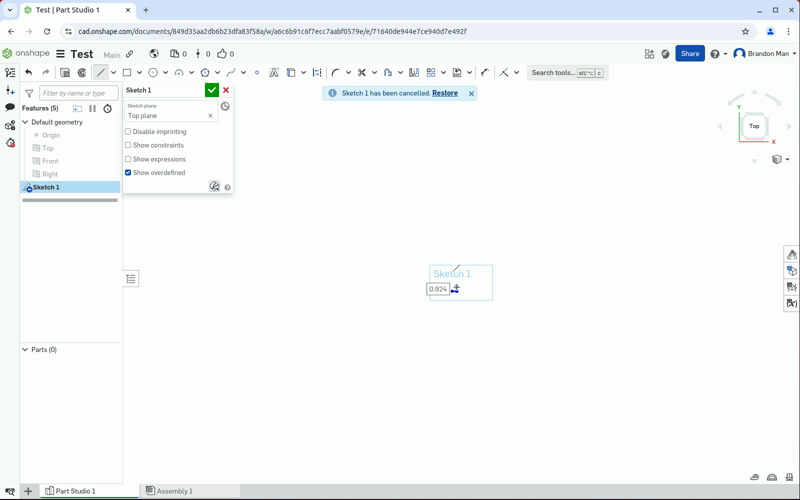
key_down(shift)
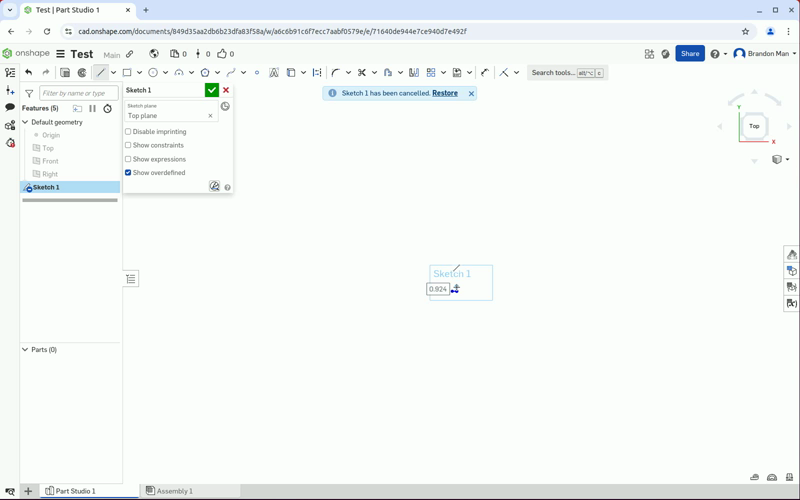
mouse_move(486, 286)
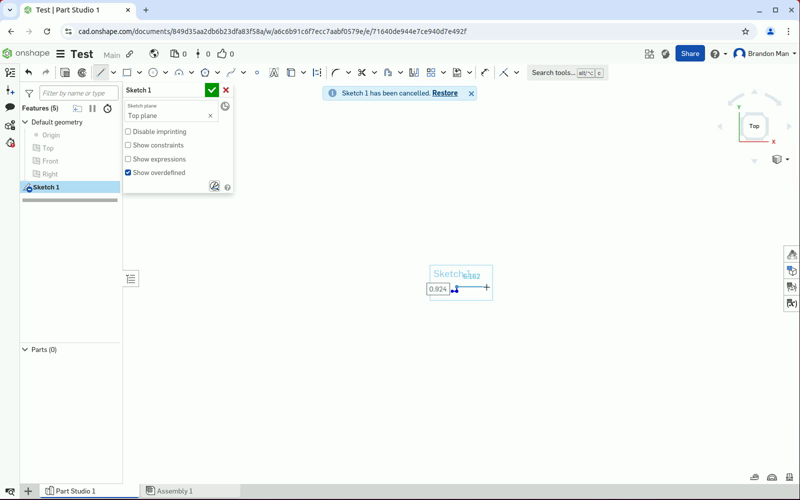
mouse_move(456, 273)
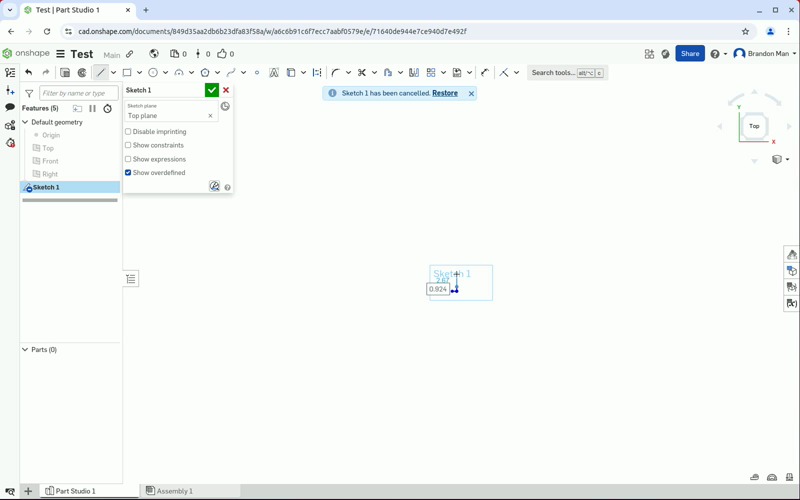
click(456, 273)
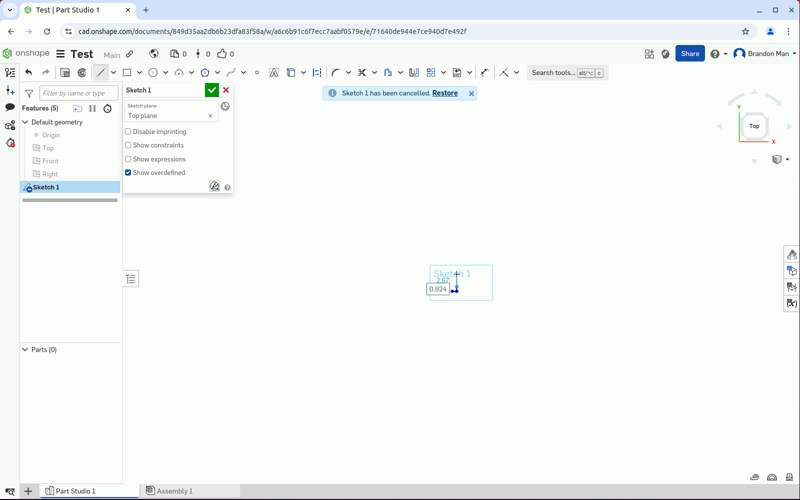
key_up(shift)
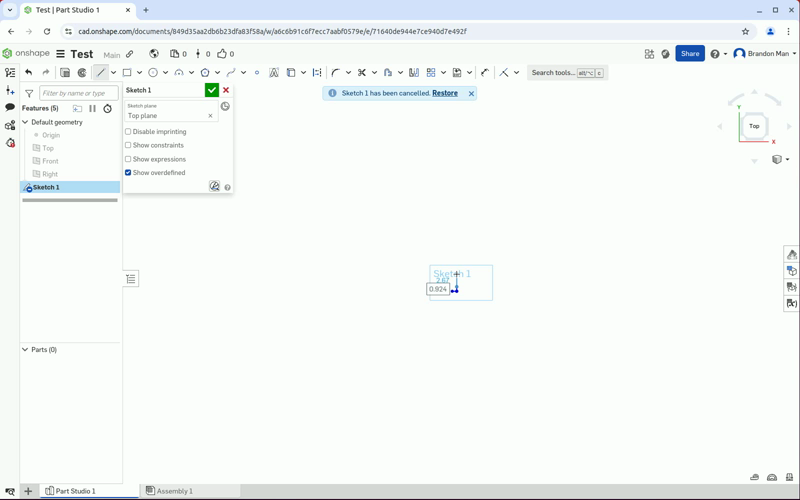
key_down(shift)
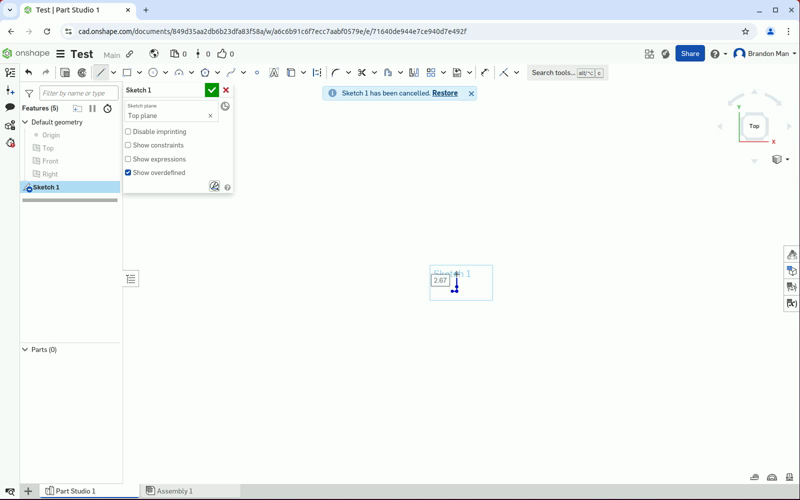
mouse_move(486, 273)
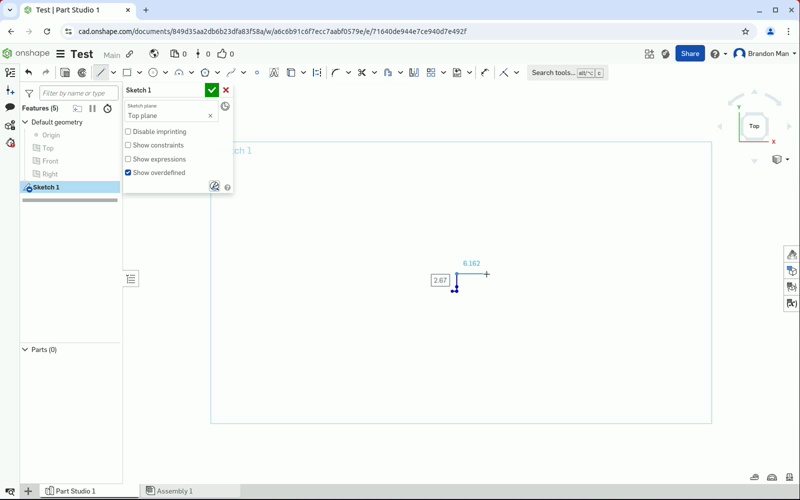
mouse_move(452, 273)
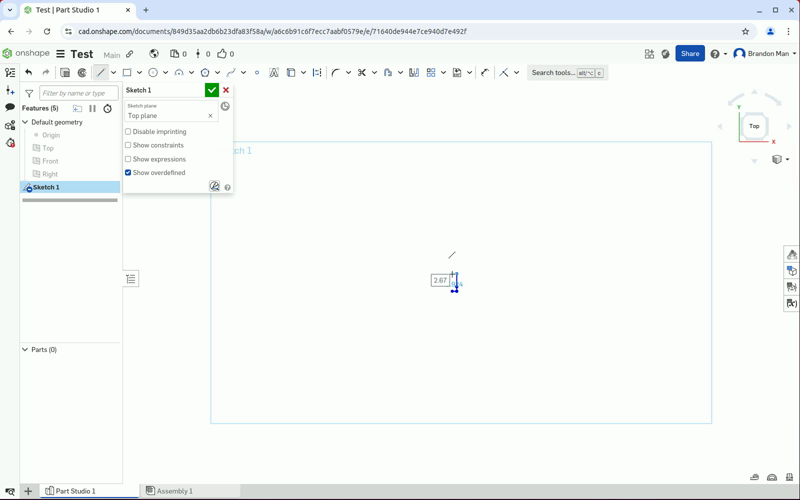
scroll(6)
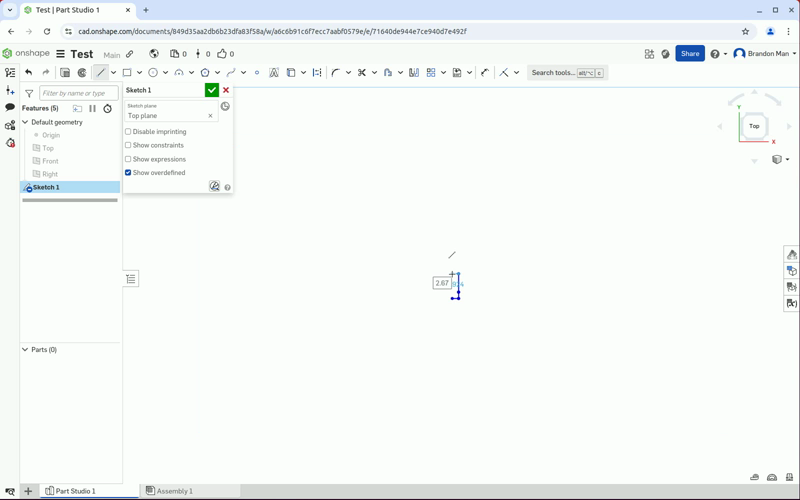
scroll(6)
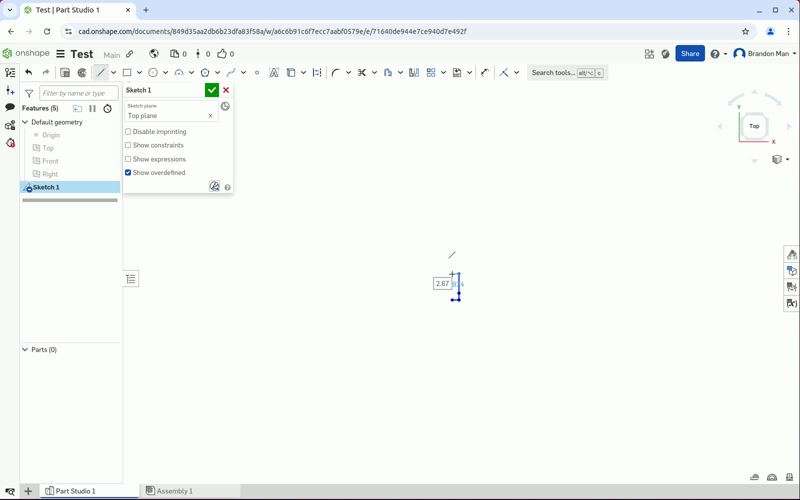
scroll(6)
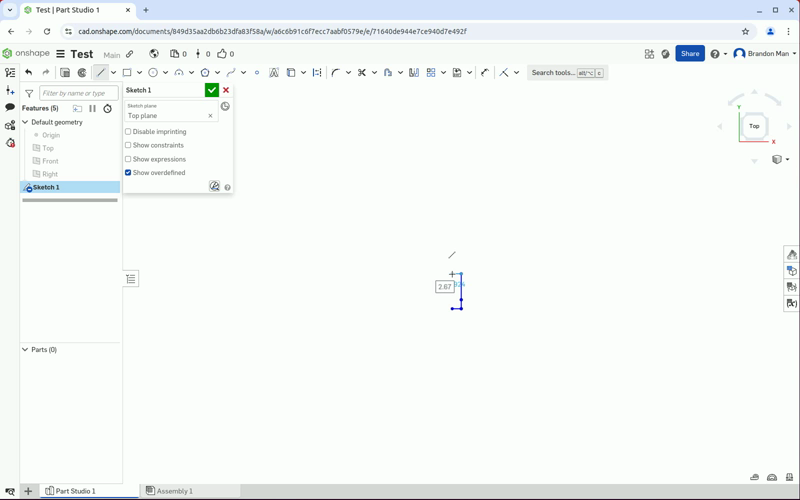
scroll(6)
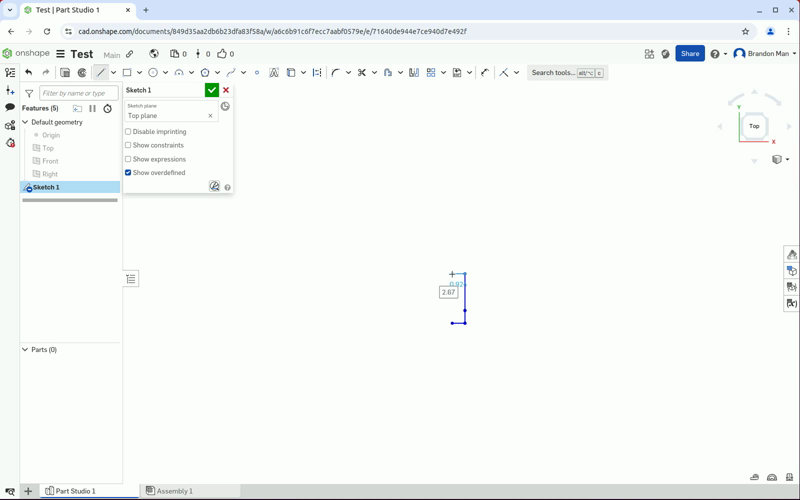
scroll(6)
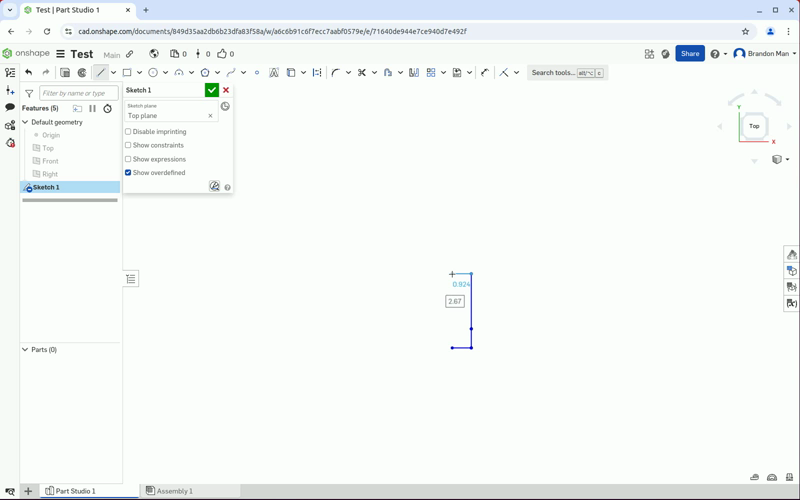
scroll(6)
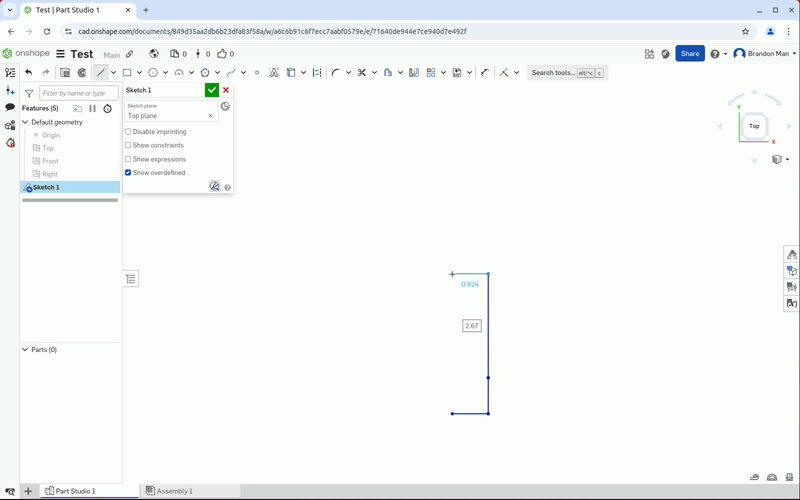
scroll(6)
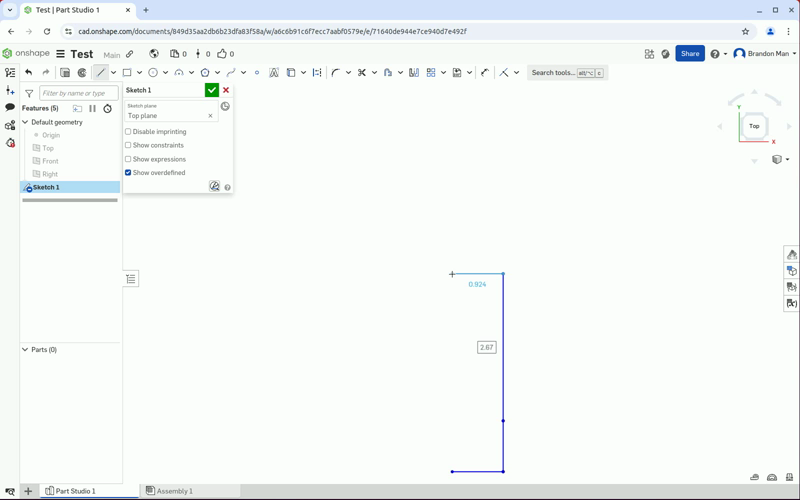
click(452, 273)
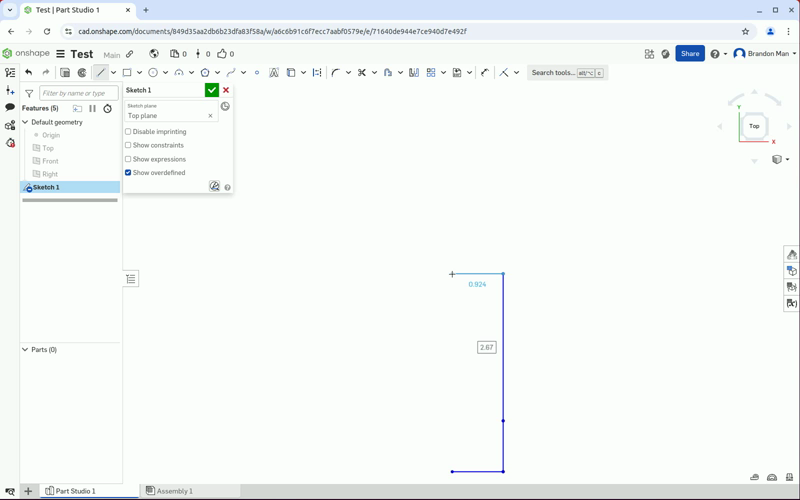
scroll(-6)
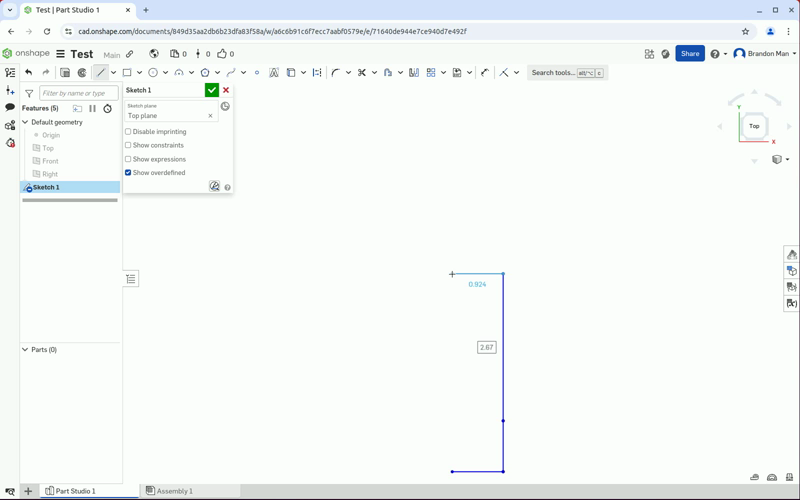
scroll(-6)
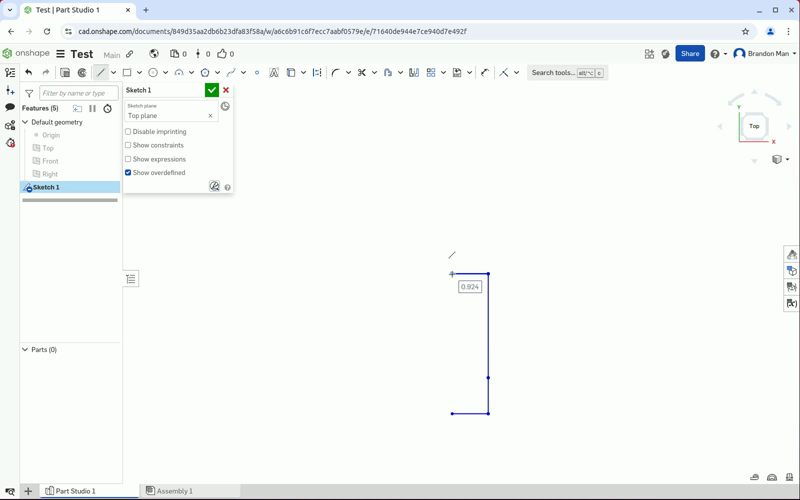
scroll(-6)
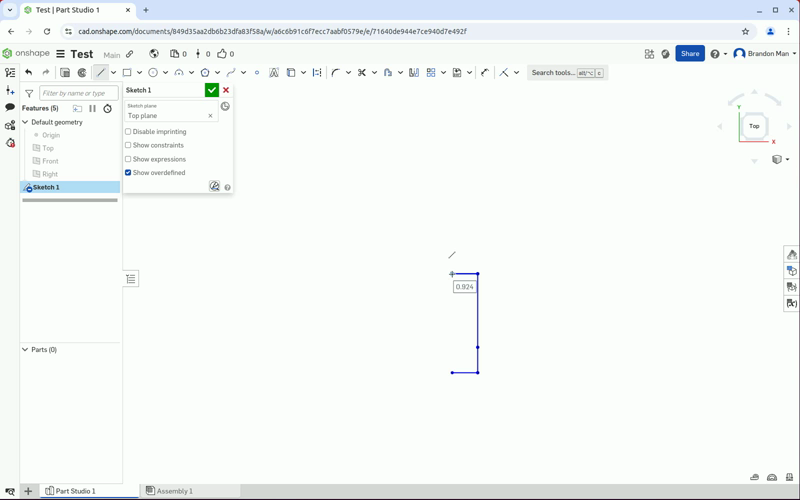
scroll(-6)
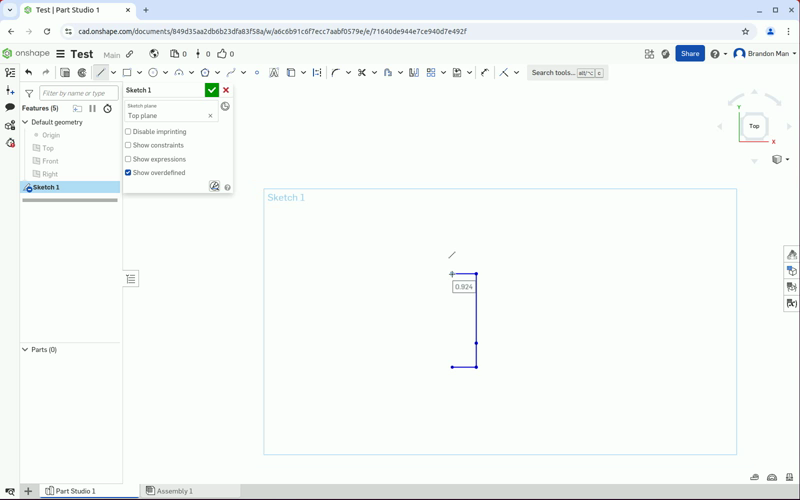
scroll(-6)
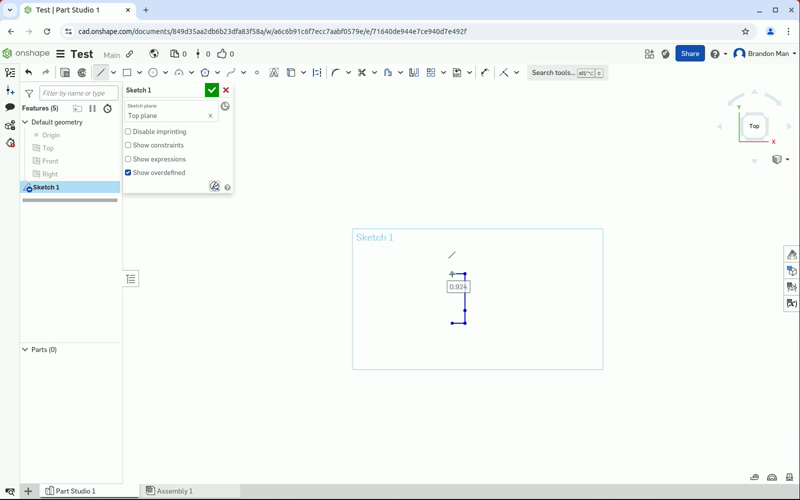
scroll(-6)
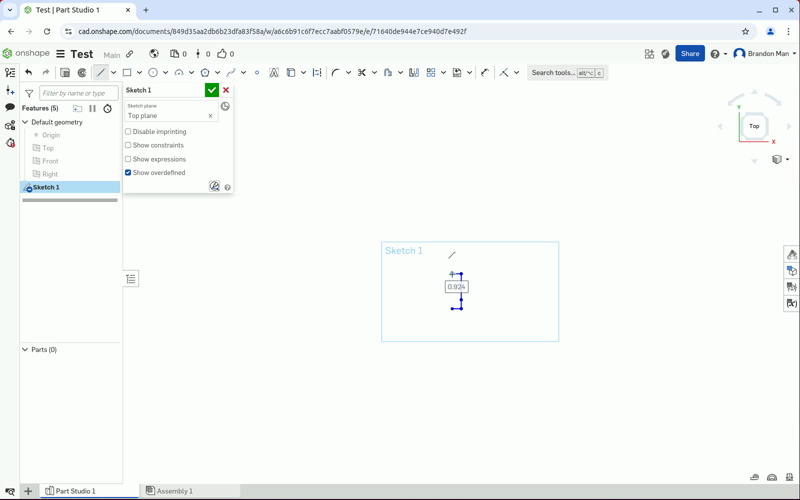
scroll(-6)
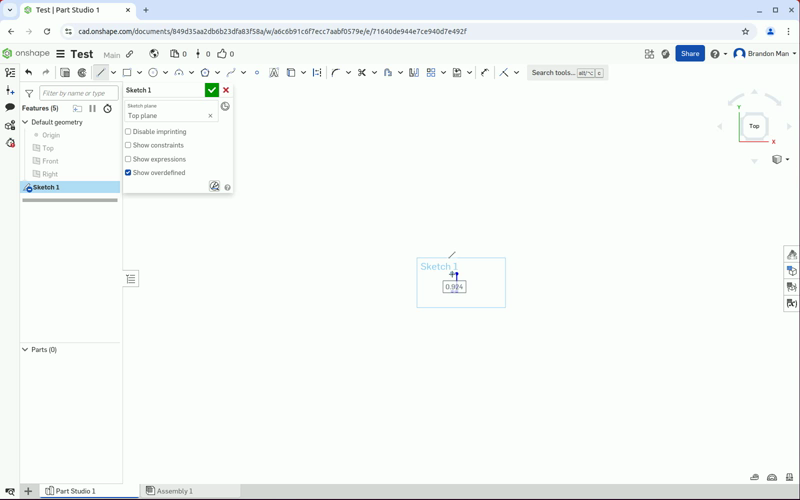
key_up(shift)
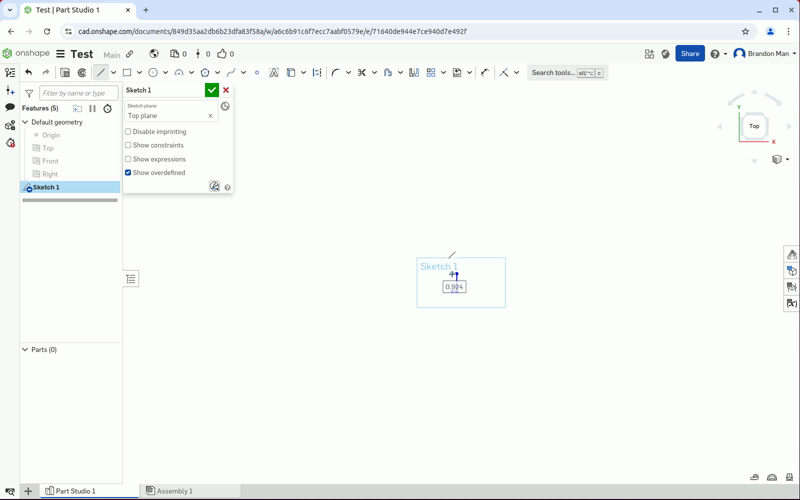
mouse_move(482, 273)
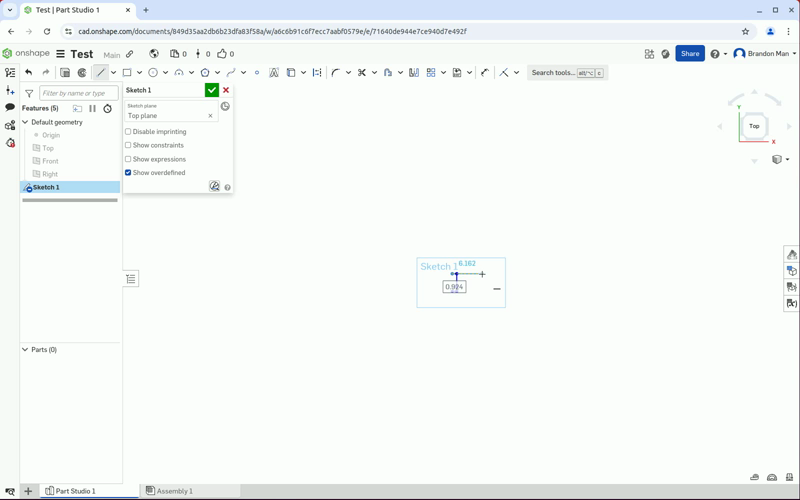
key_down(shift)
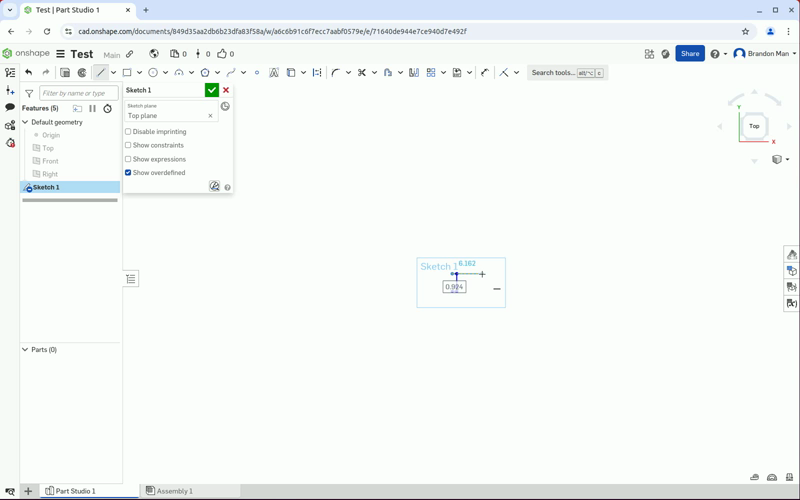
mouse_move(452, 291)
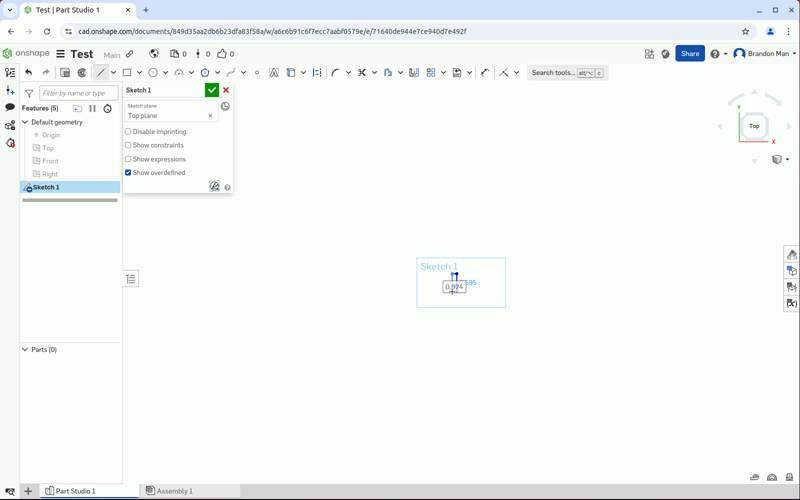
key_up(shift)
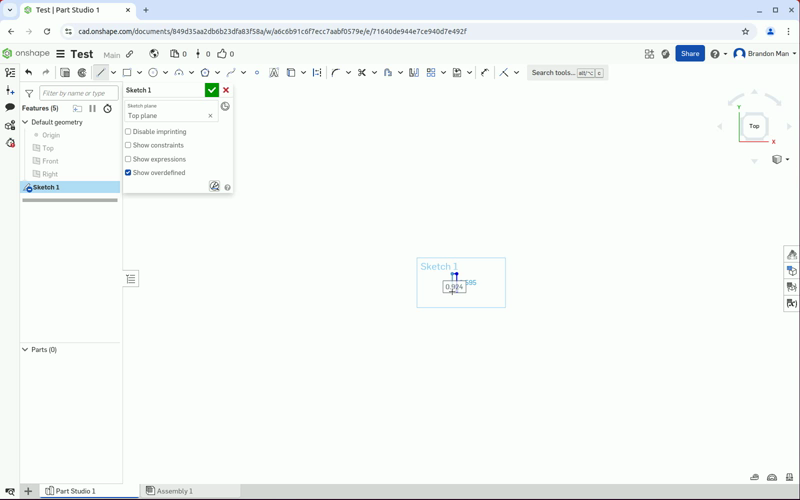
click(452, 291)
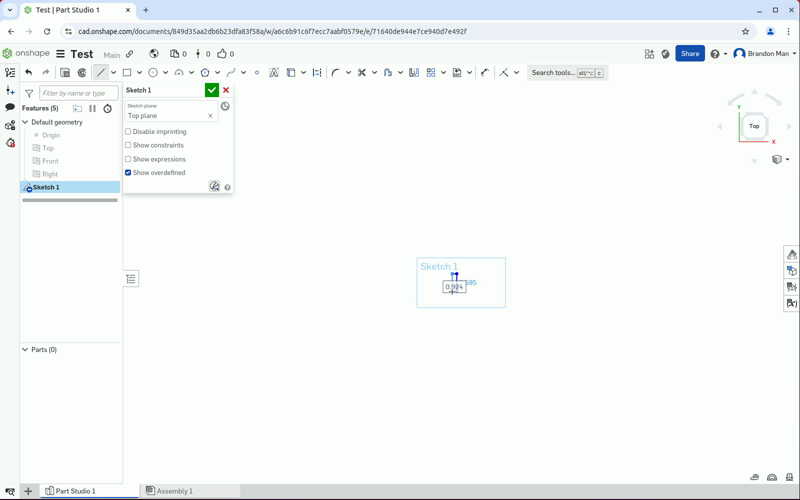
key(esc)
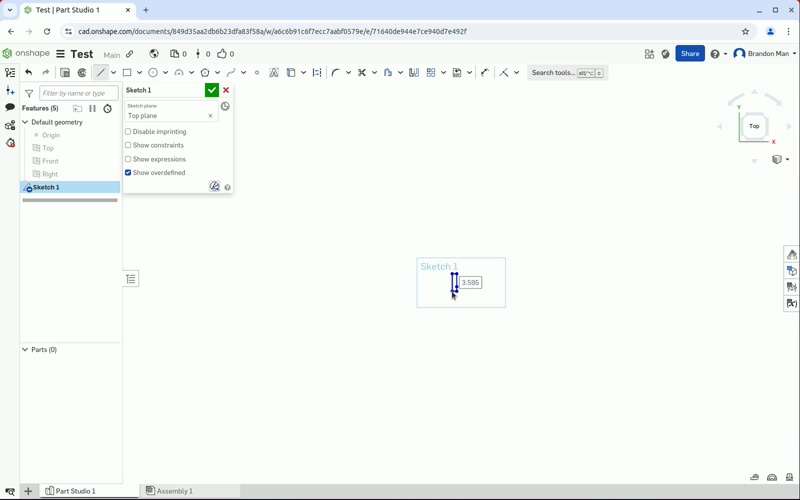
mouse_move(454, 278)
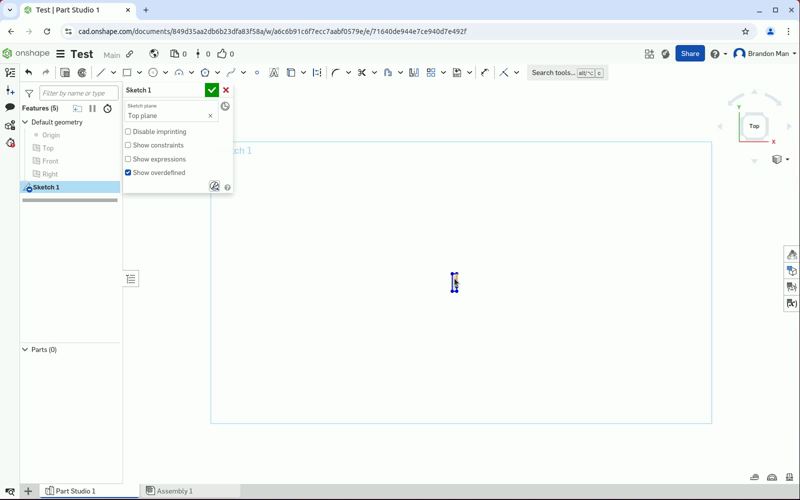
scroll(6)
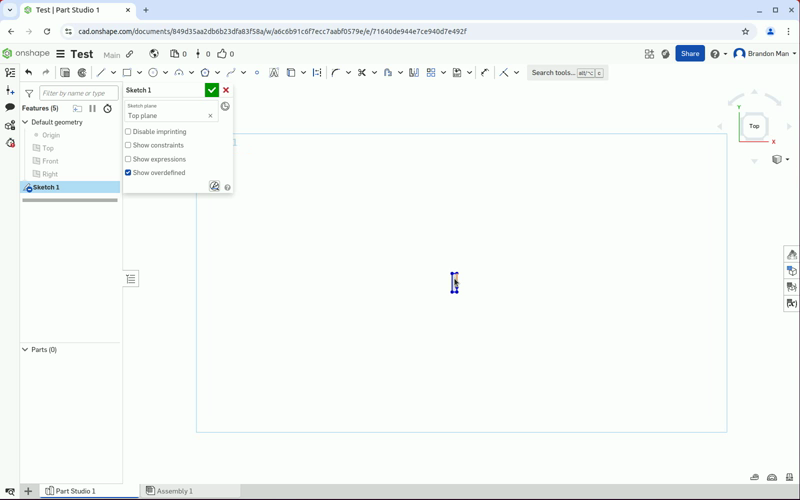
scroll(6)
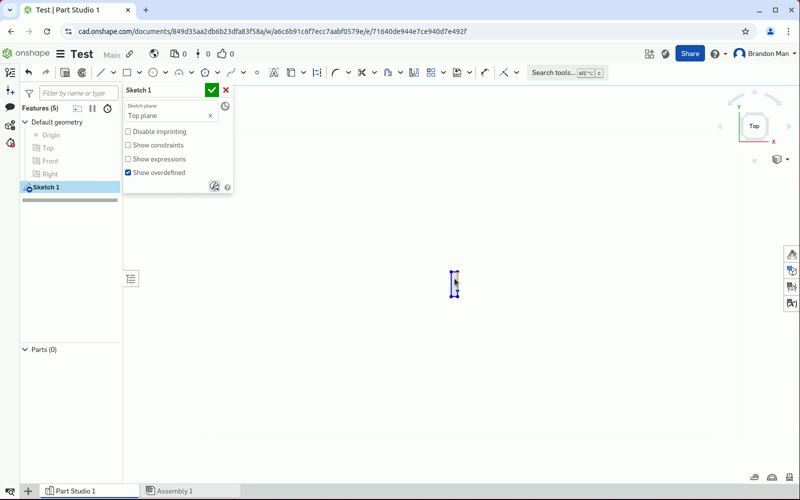
scroll(6)
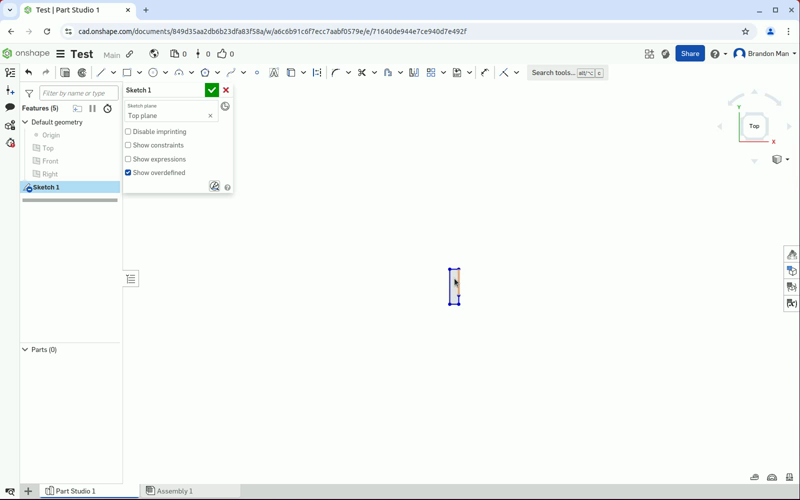
scroll(6)
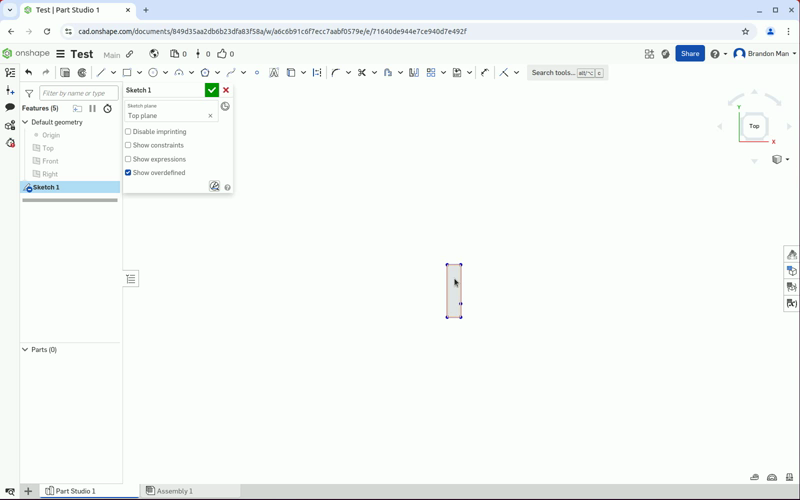
scroll(6)
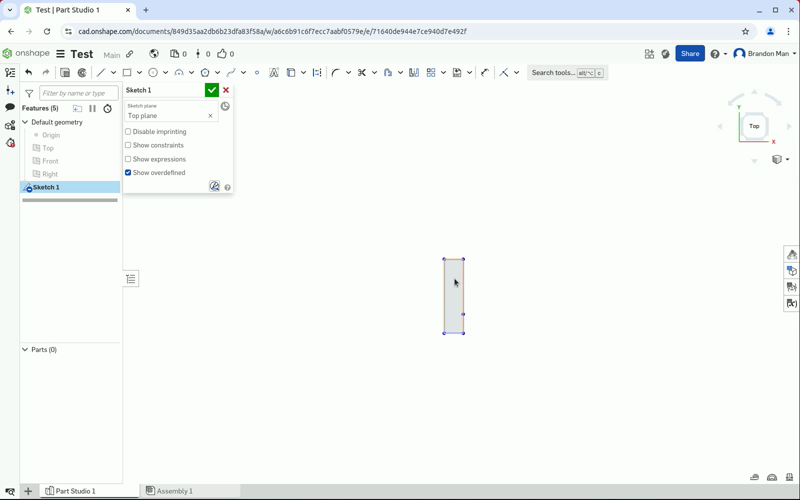
scroll(6)
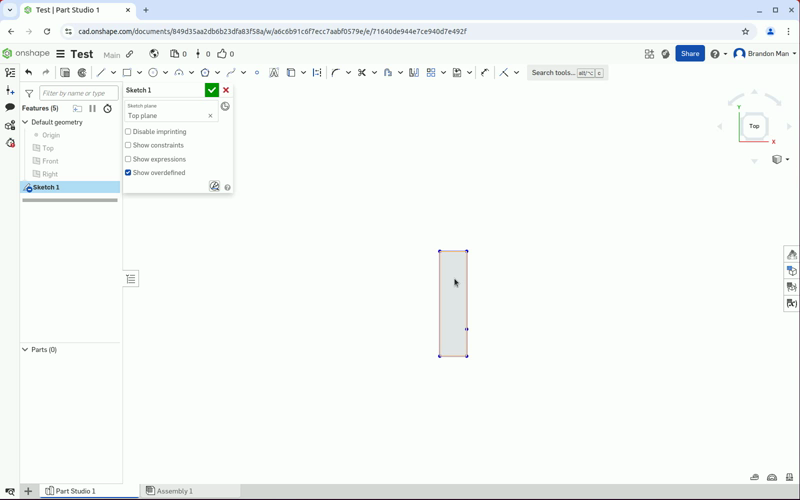
scroll(6)
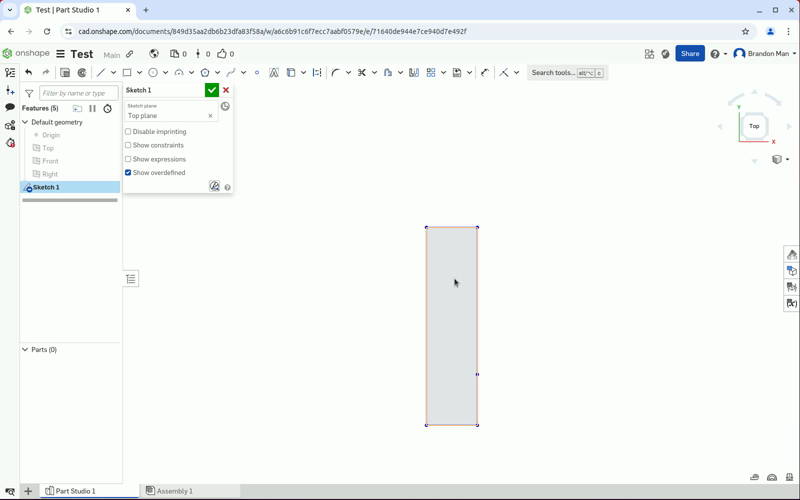
click(454, 278)
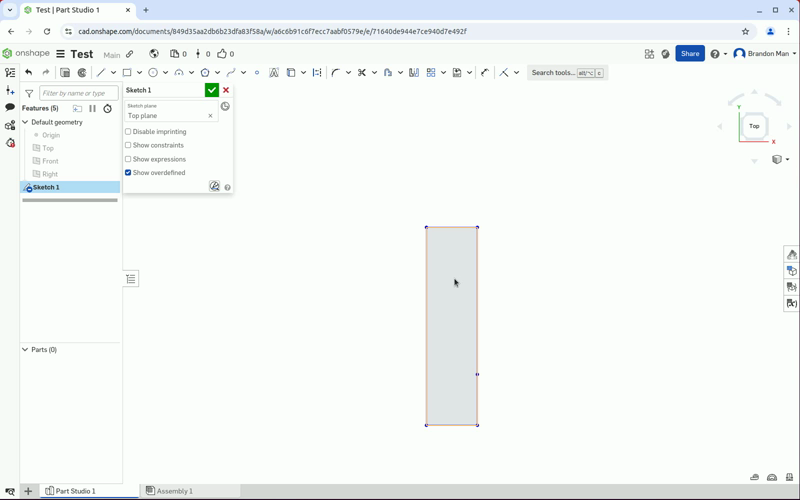
scroll(-6)
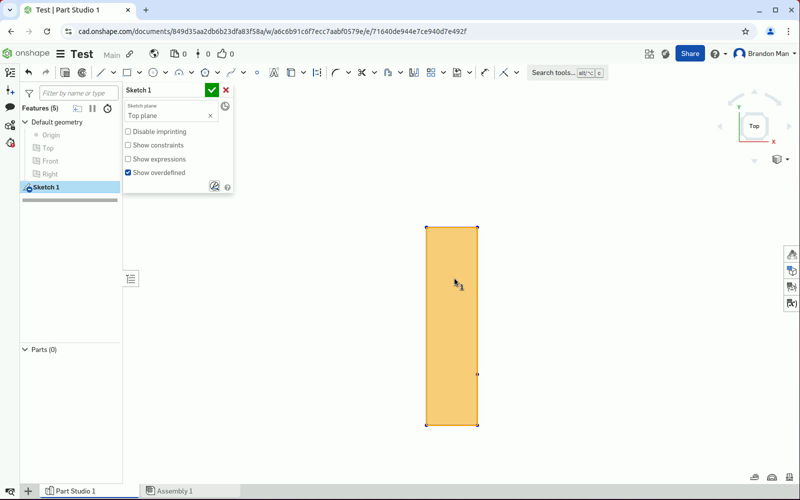
scroll(-6)
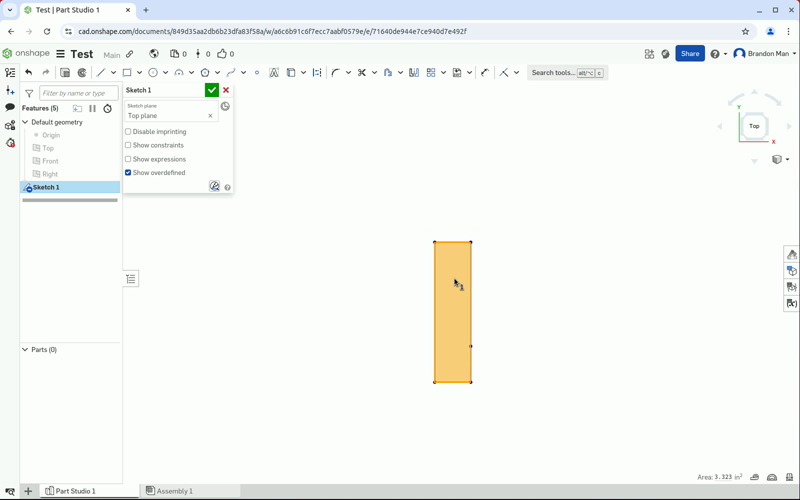
scroll(-6)
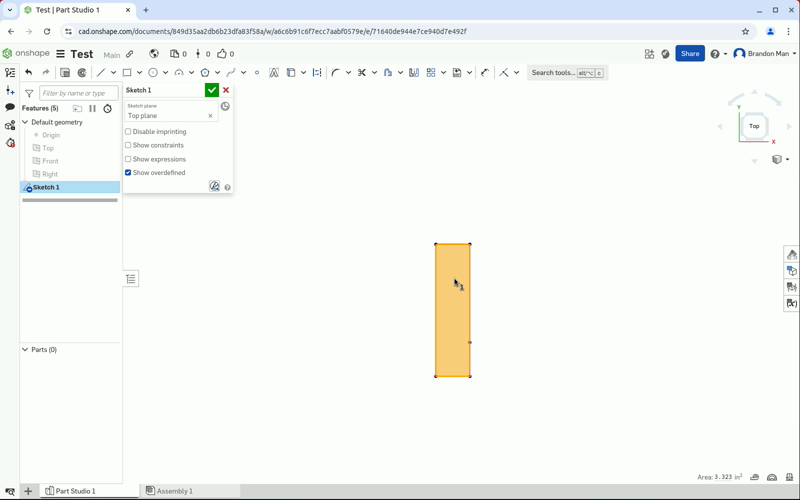
scroll(-6)
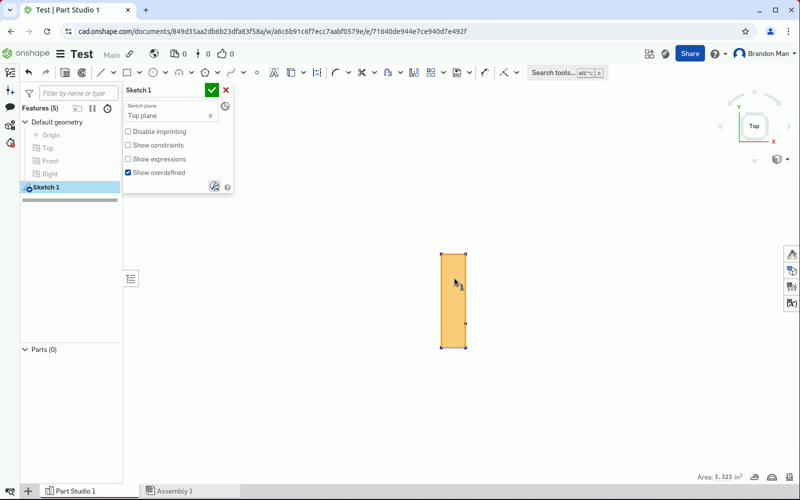
scroll(-6)
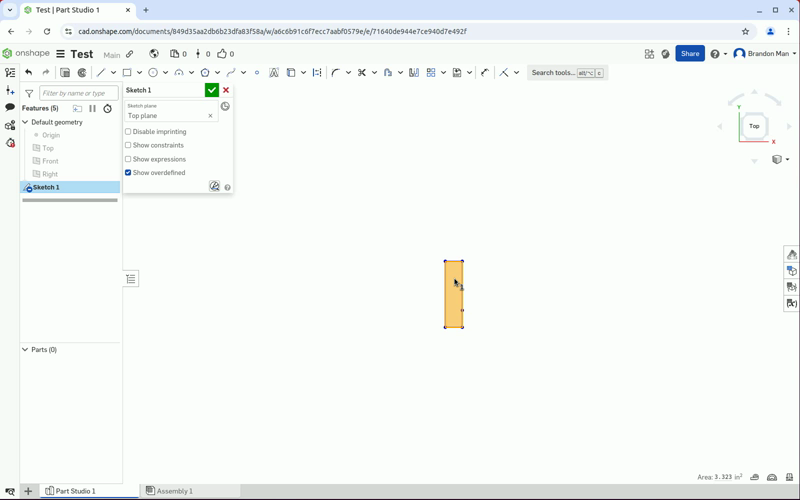
scroll(-6)
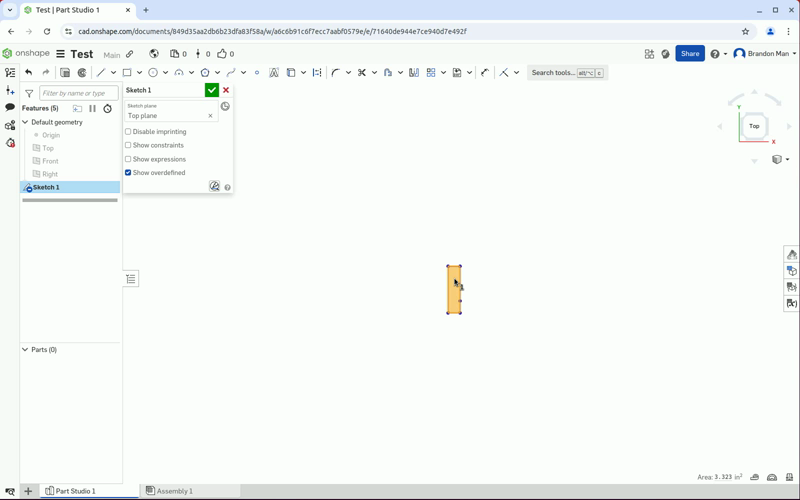
scroll(-6)
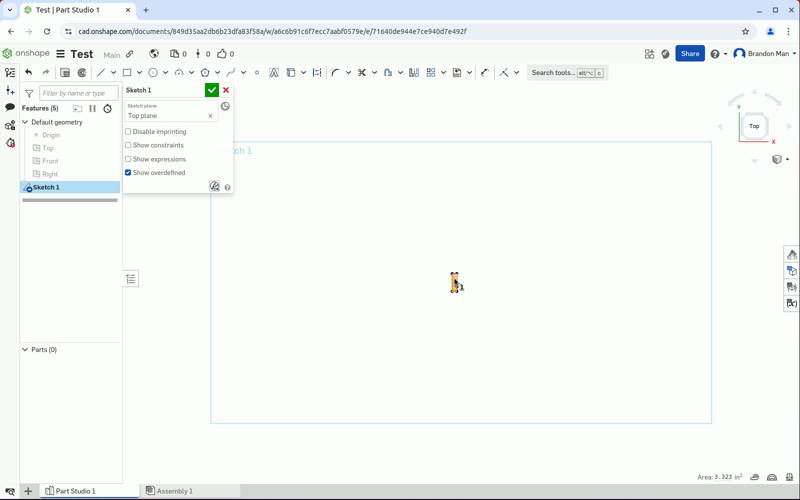
mouse_move(73, 352)
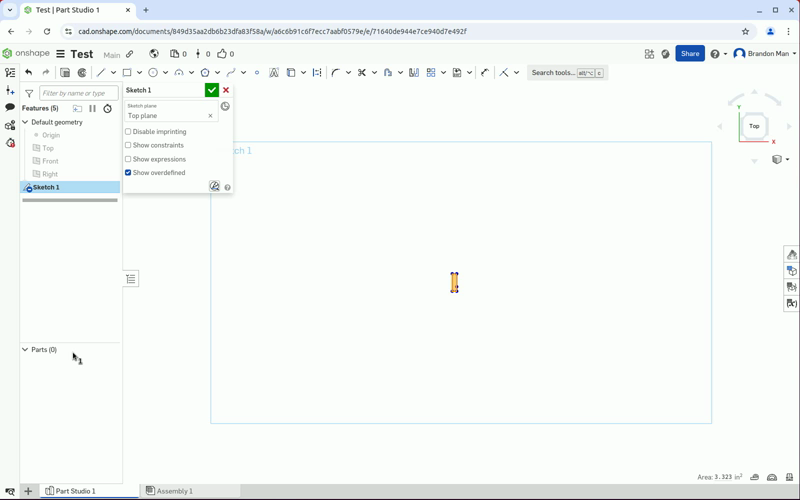
key(shift+y)
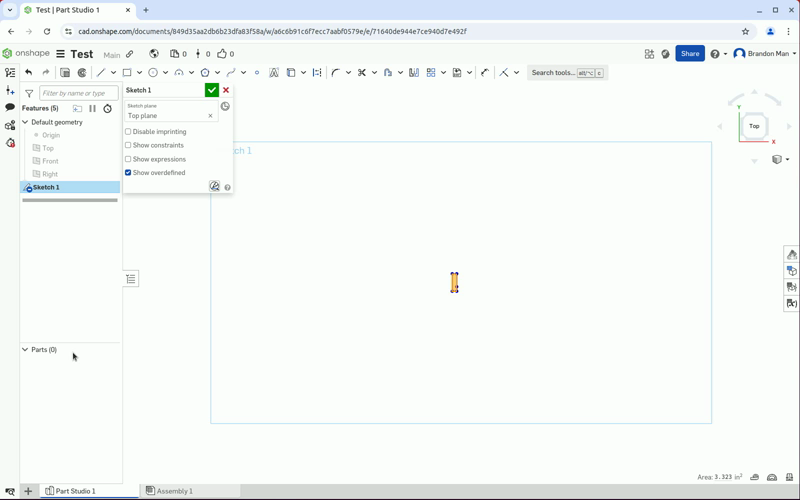
key(shift+e)
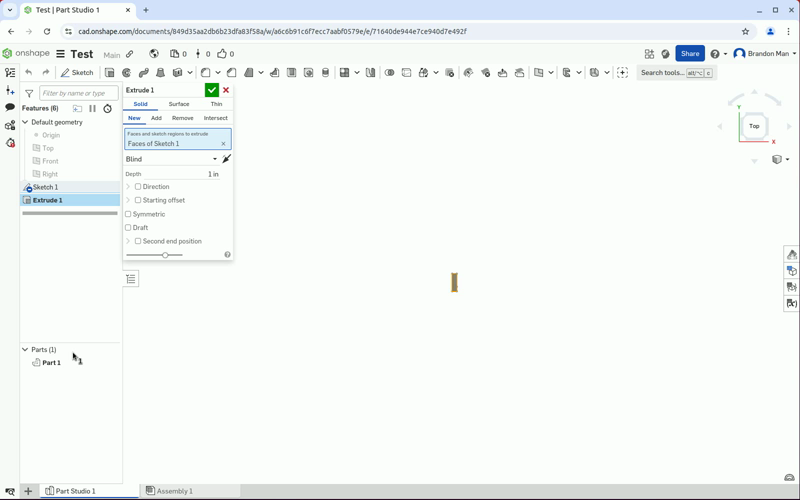
mouse_move(143, 106)
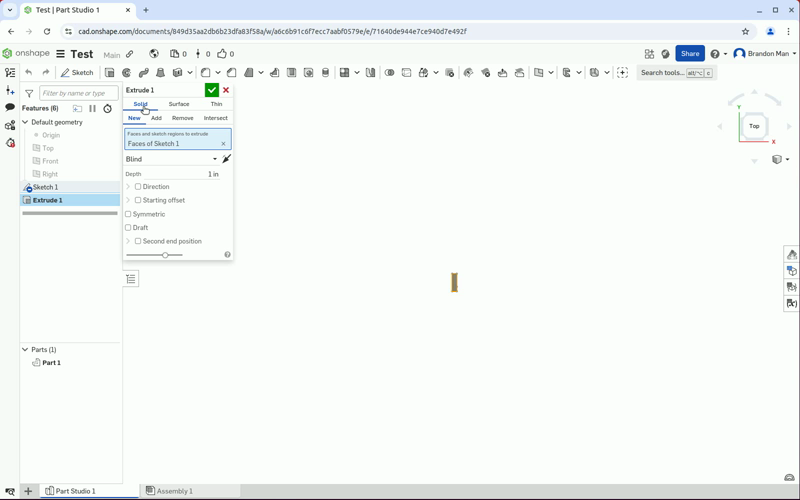
click(143, 106)
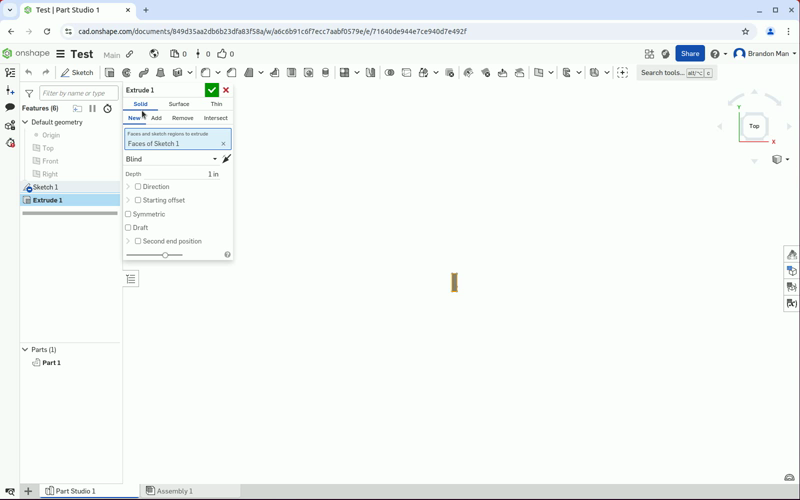
mouse_move(137, 120)
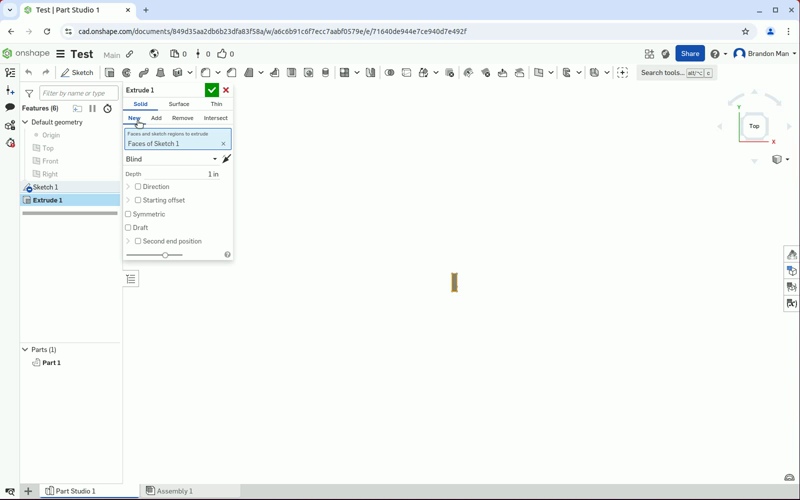
click(137, 120)
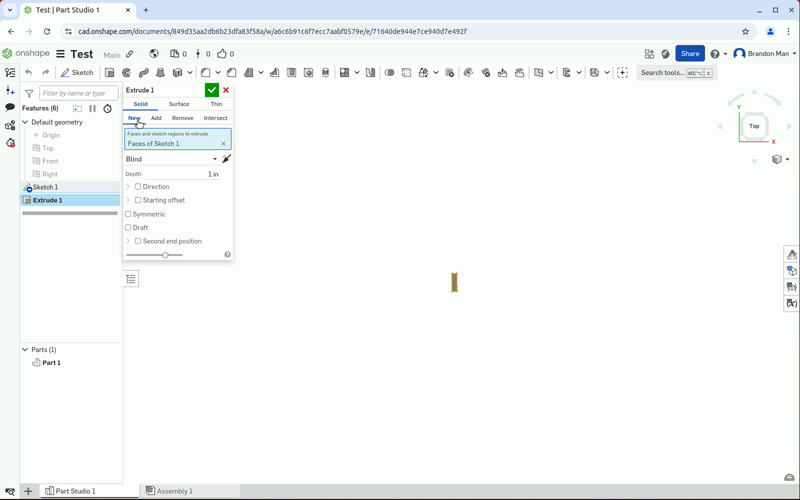
key(tab, 4)
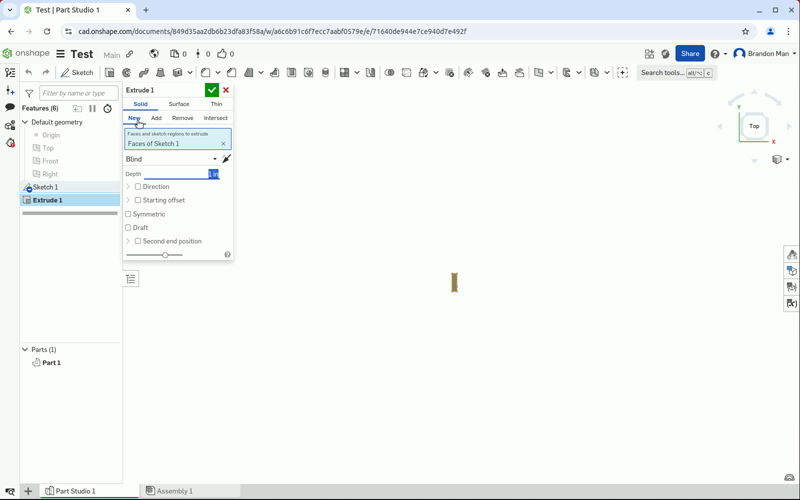
text(23.108)
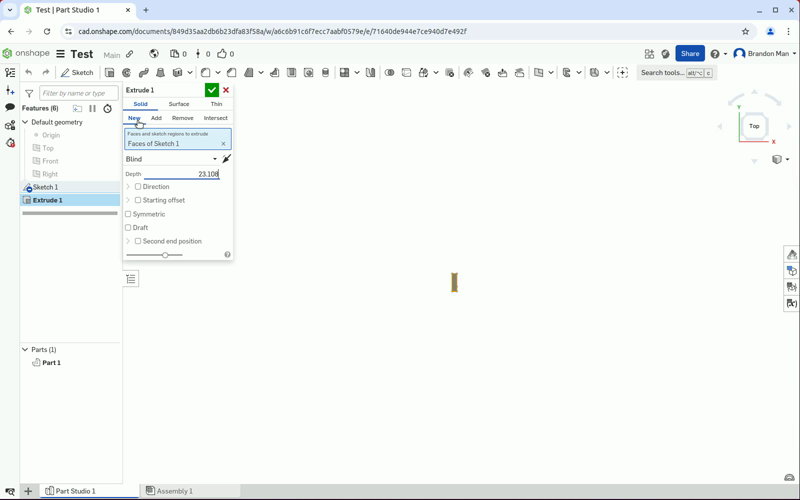
key(enter)
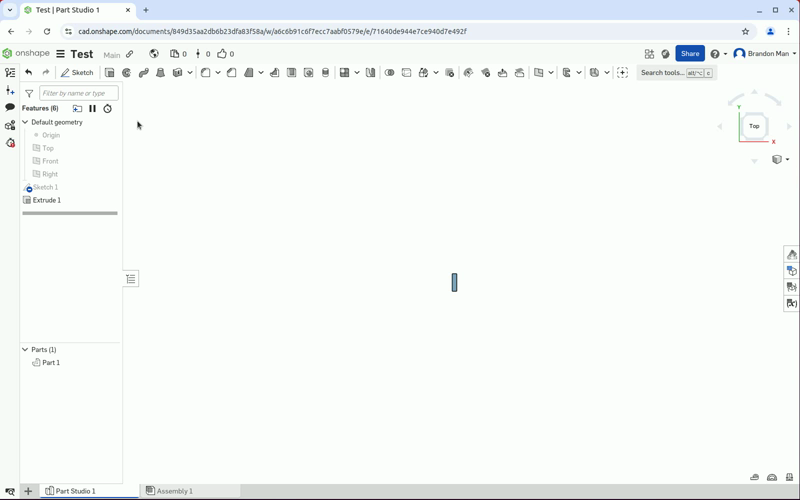
key(shift+h)
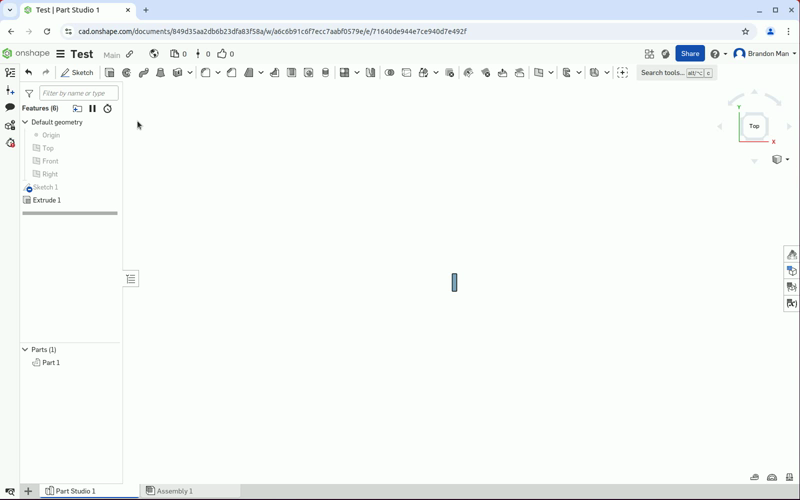
key(shift+h)
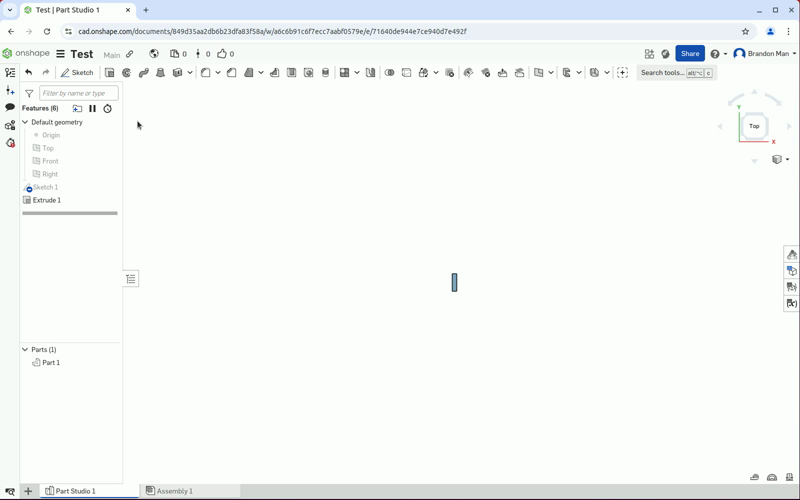
mouse_move(73, 189)
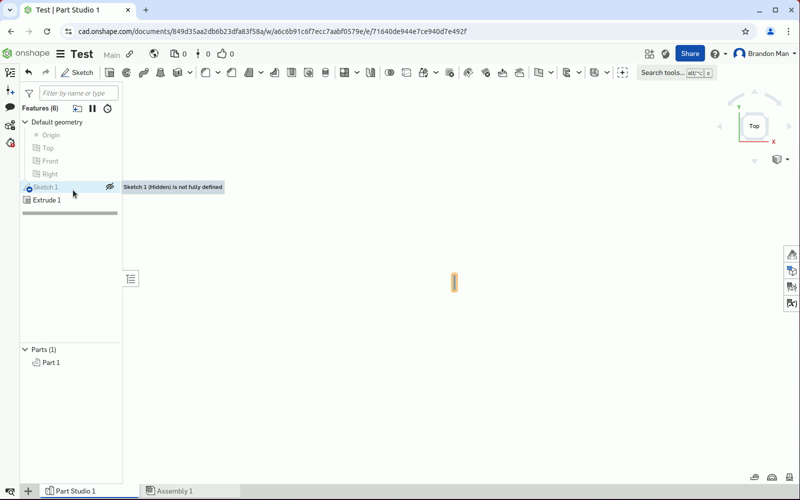
click(73, 189)
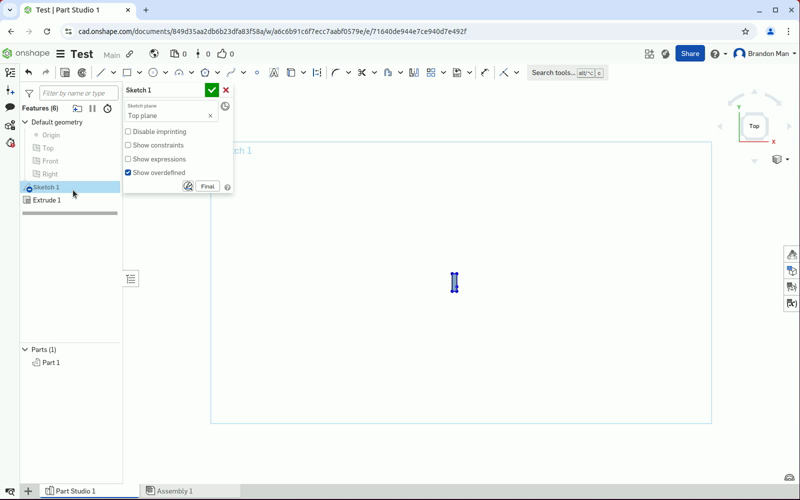
mouse_move(229, 92)
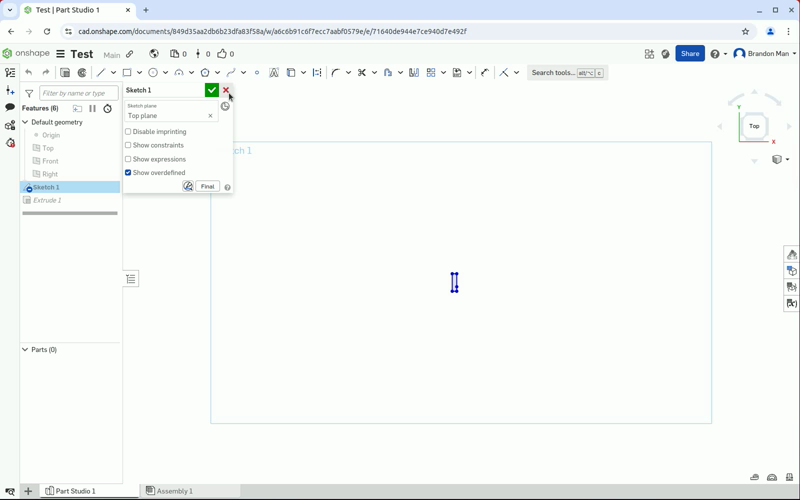
click(229, 92)
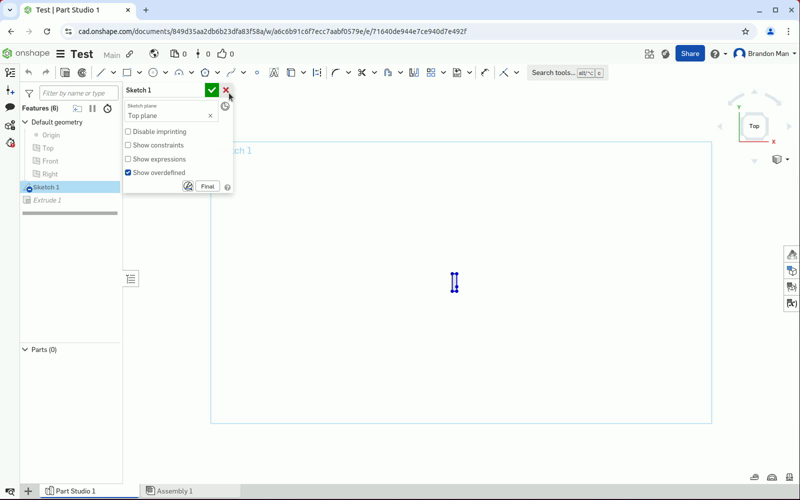
key(shift+s)
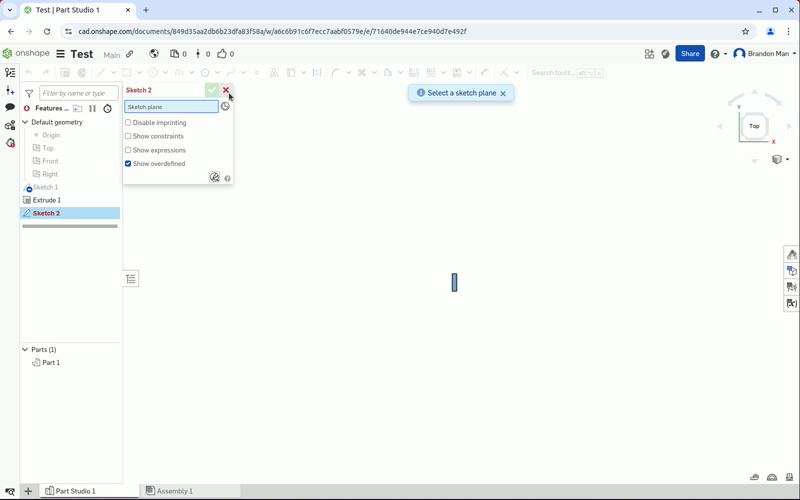
mouse_move(73, 150)
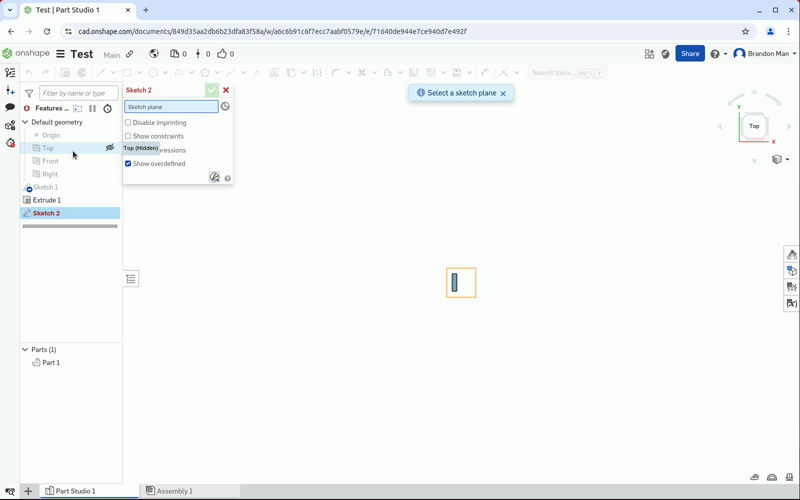
click(73, 150)
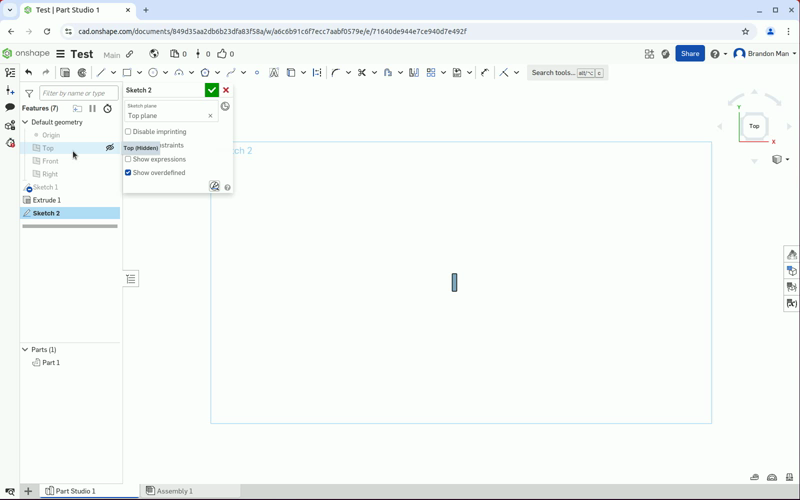
mouse_move(73, 352)
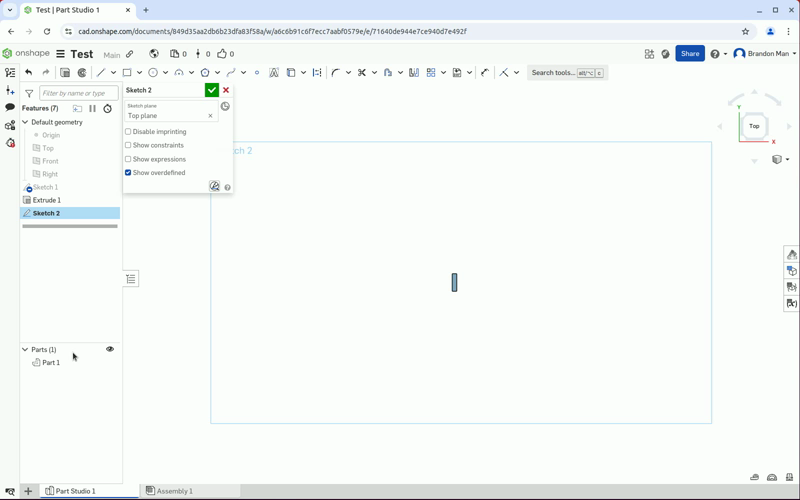
key(y)
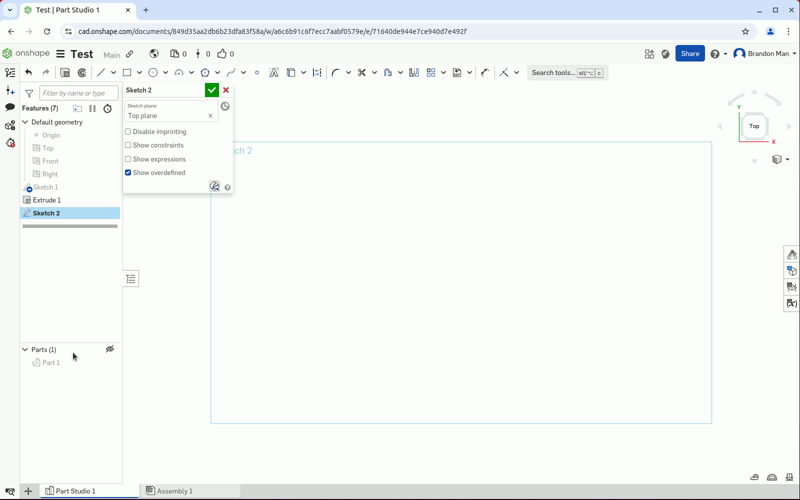
key(l)
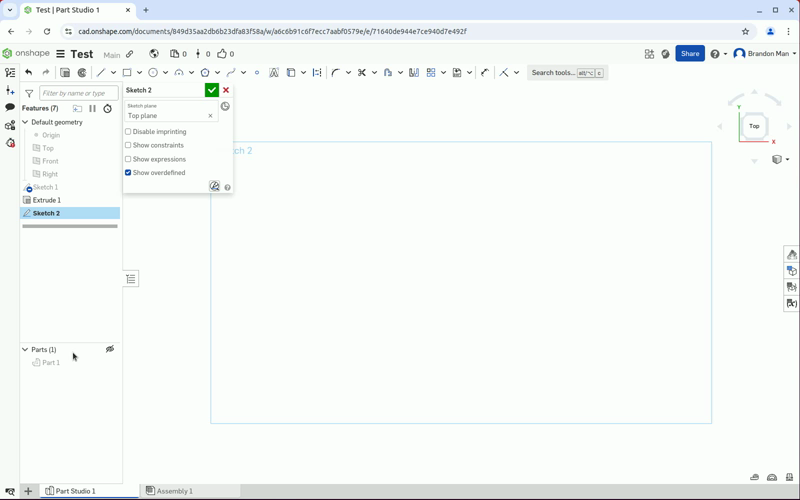
key_down(shift)
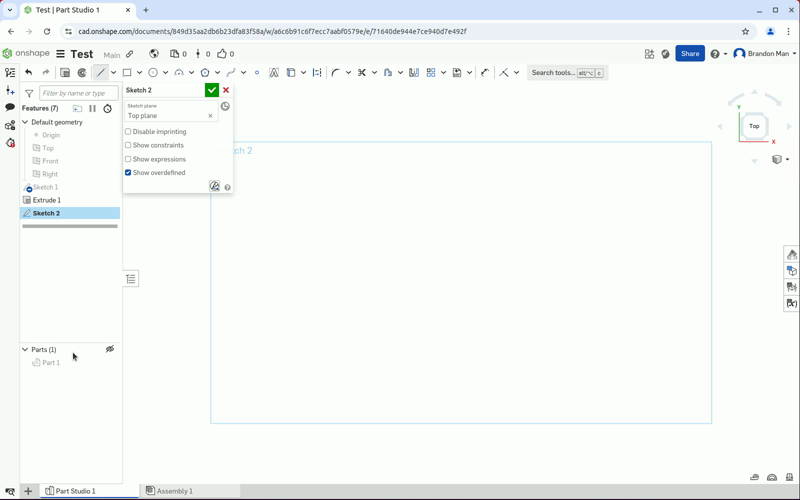
mouse_move(457, 291)
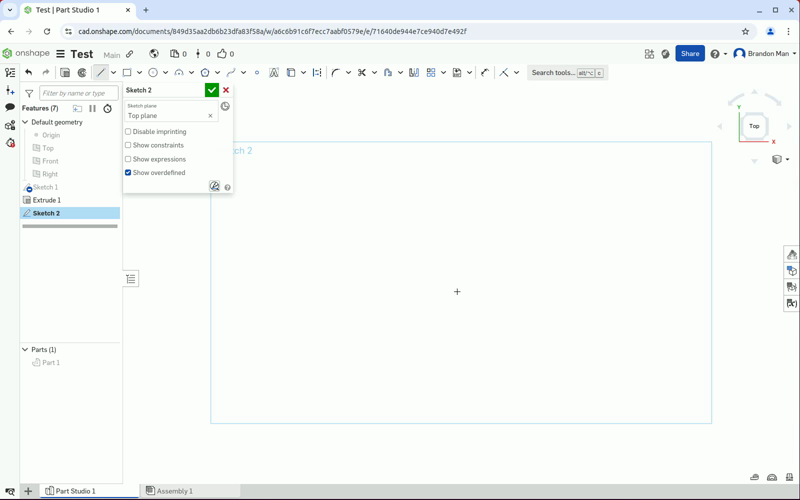
click(457, 291)
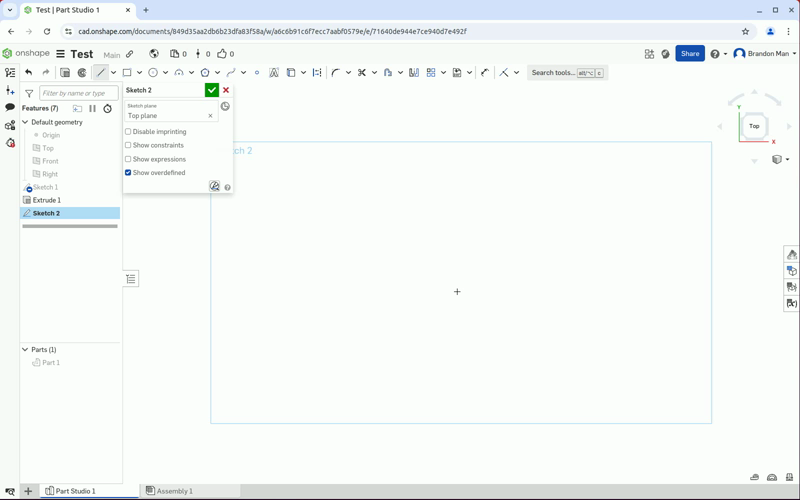
key_up(shift)
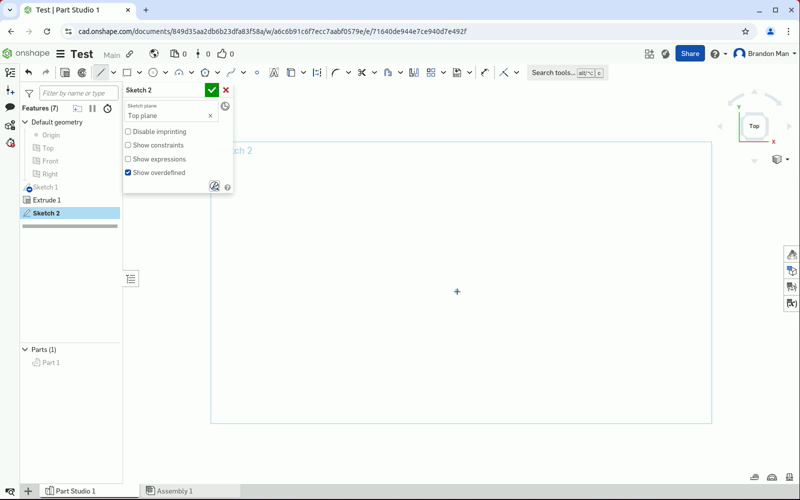
key_down(shift)
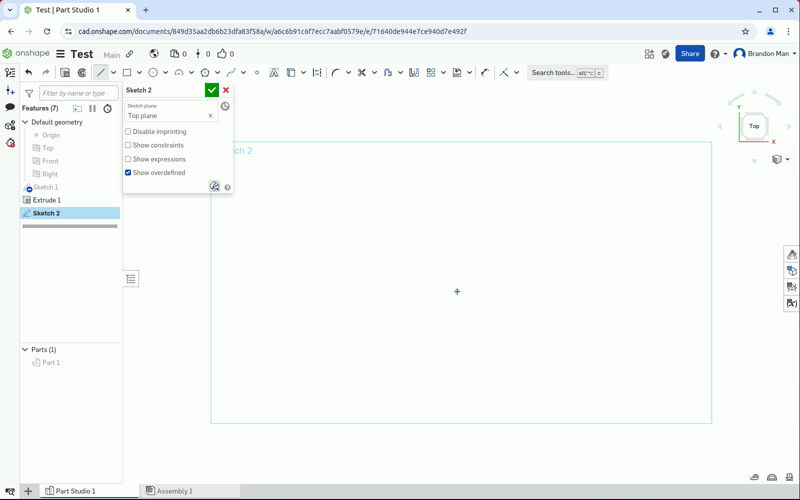
mouse_move(487, 291)
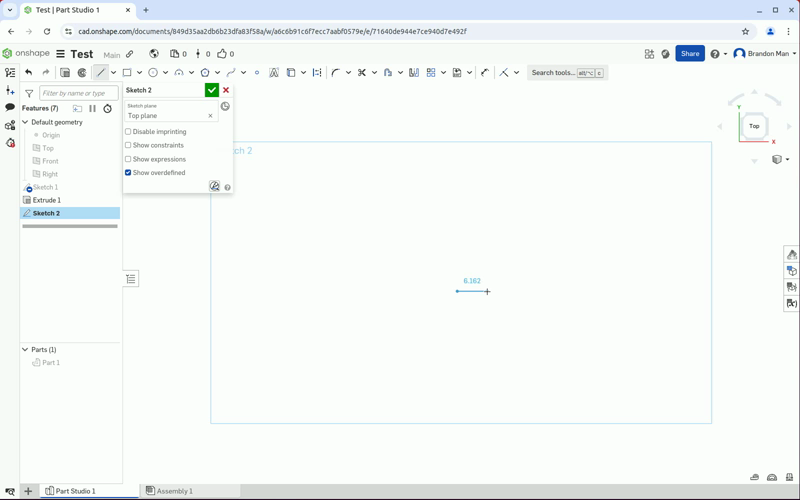
mouse_move(470, 291)
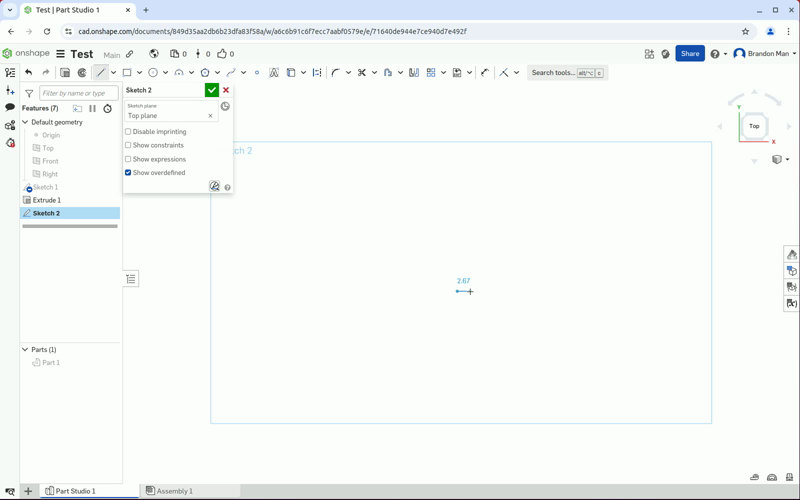
click(470, 291)
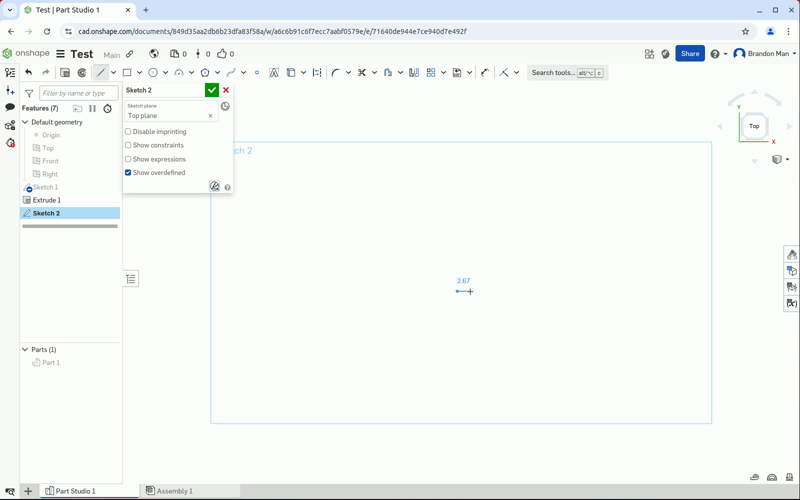
key_up(shift)
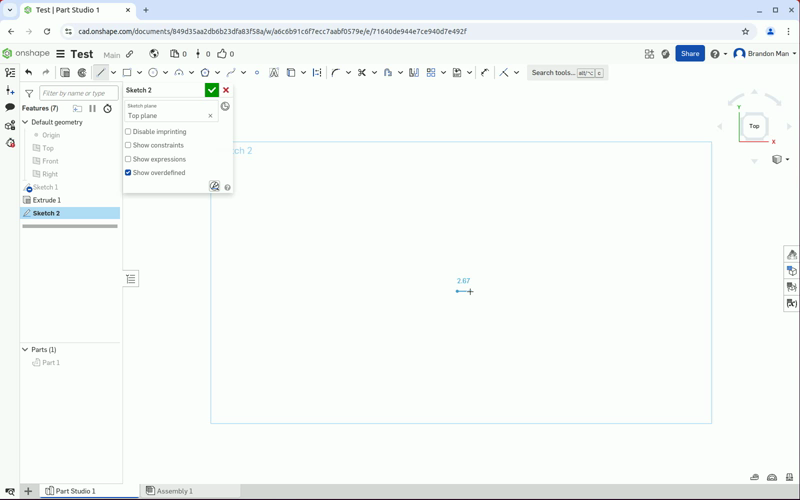
key_down(shift)
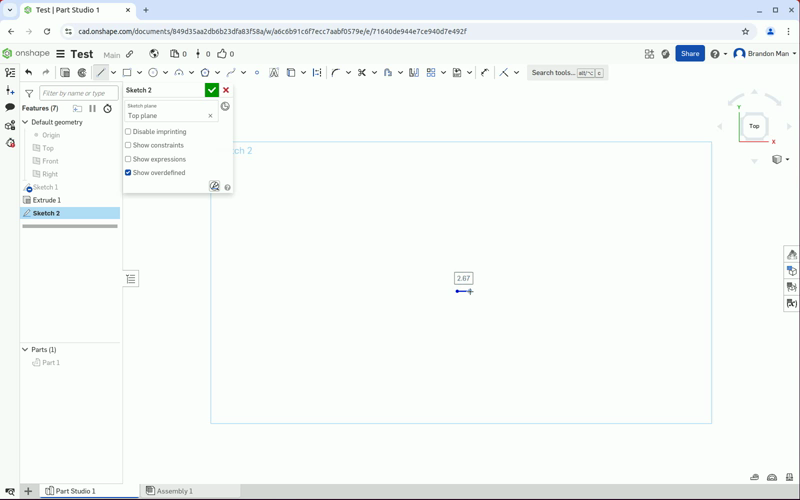
mouse_move(500, 291)
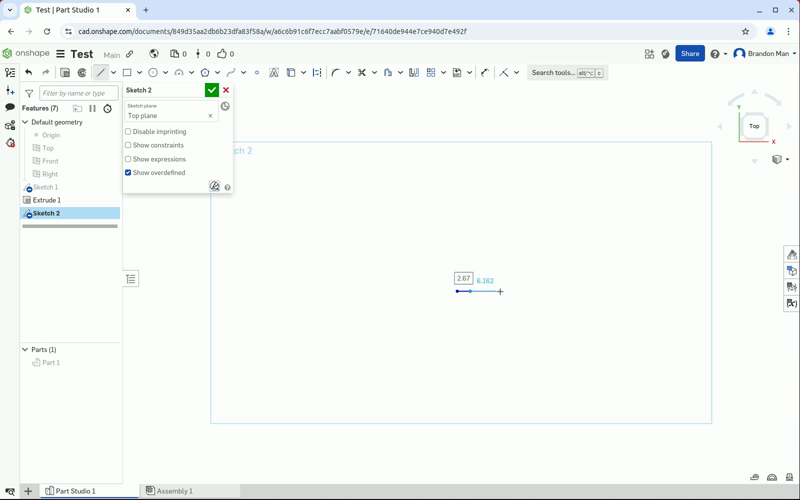
mouse_move(470, 286)
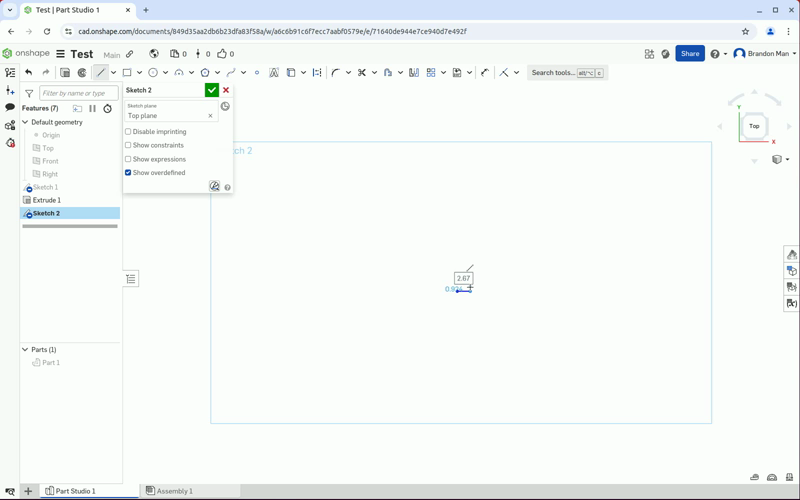
scroll(6)
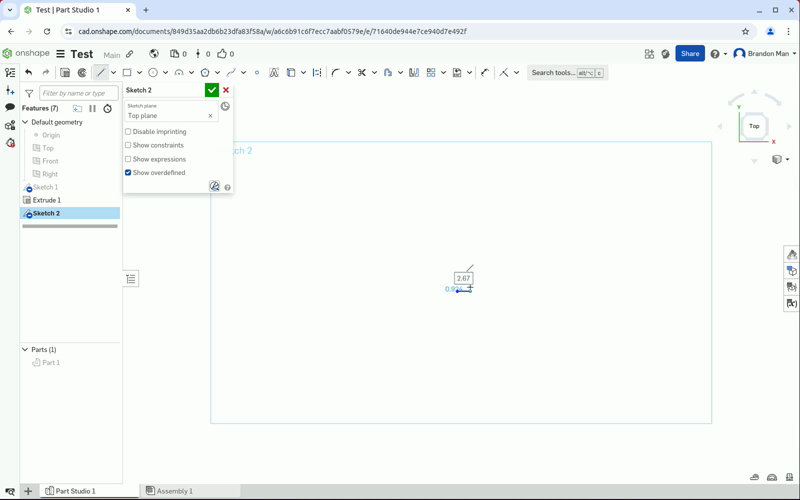
scroll(6)
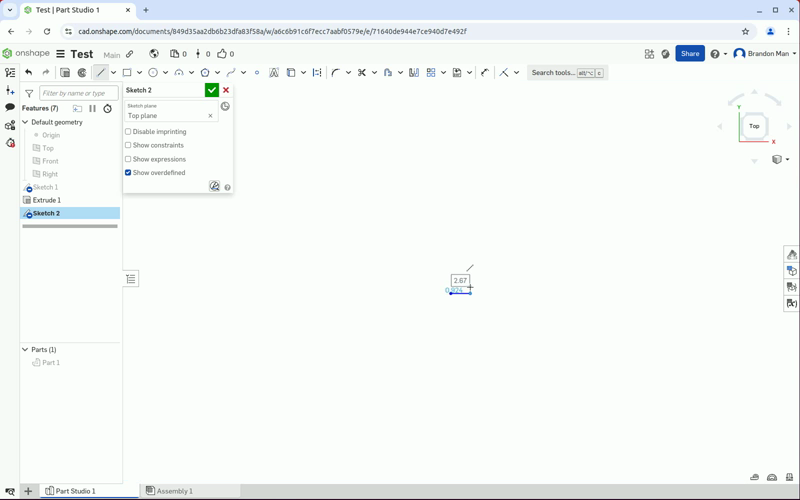
scroll(6)
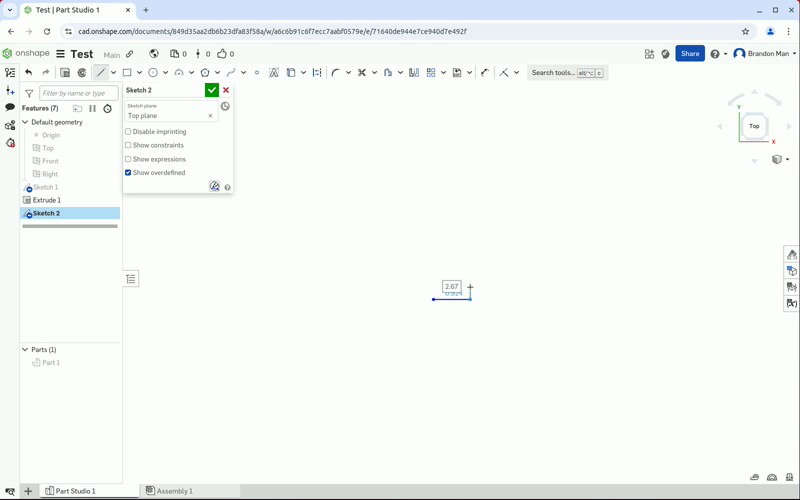
scroll(6)
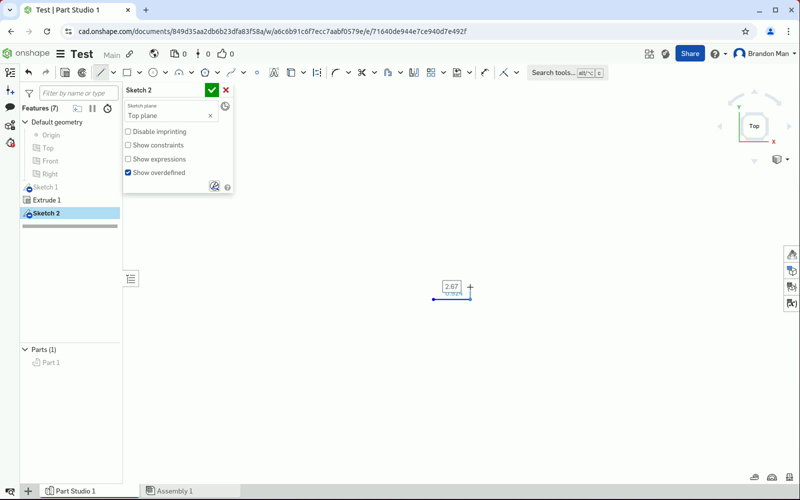
scroll(6)
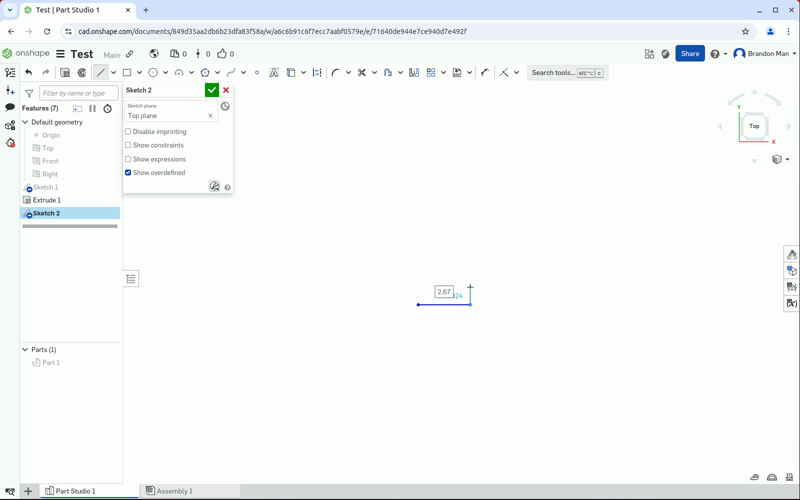
scroll(6)
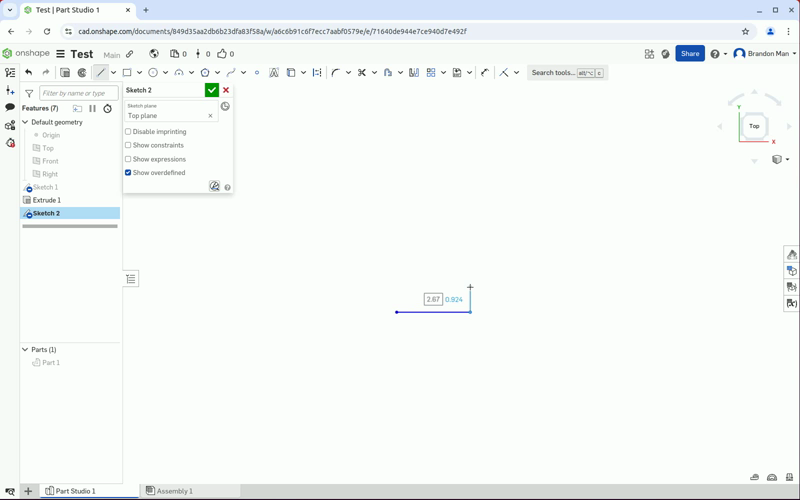
scroll(6)
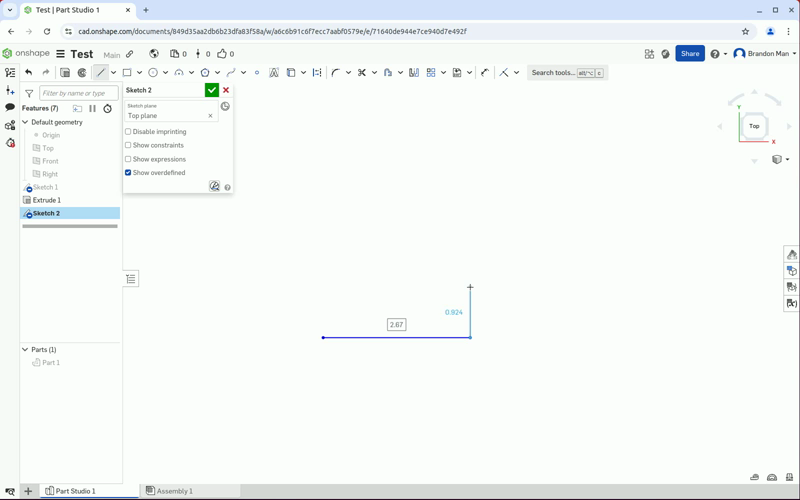
click(470, 286)
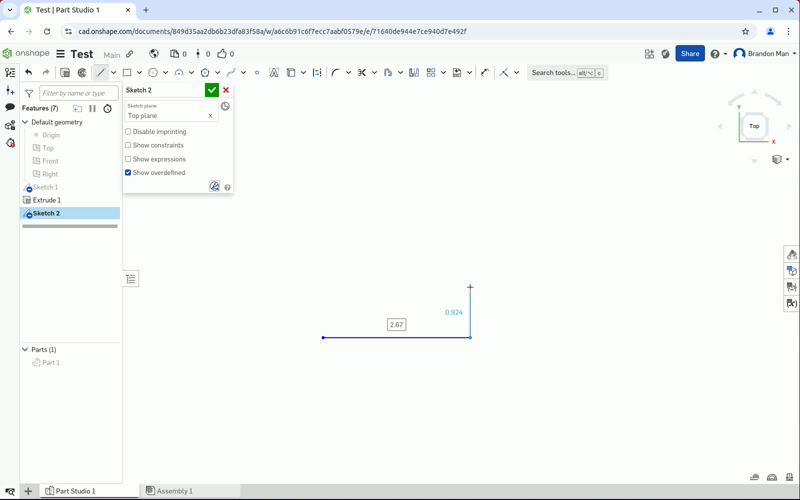
scroll(-6)
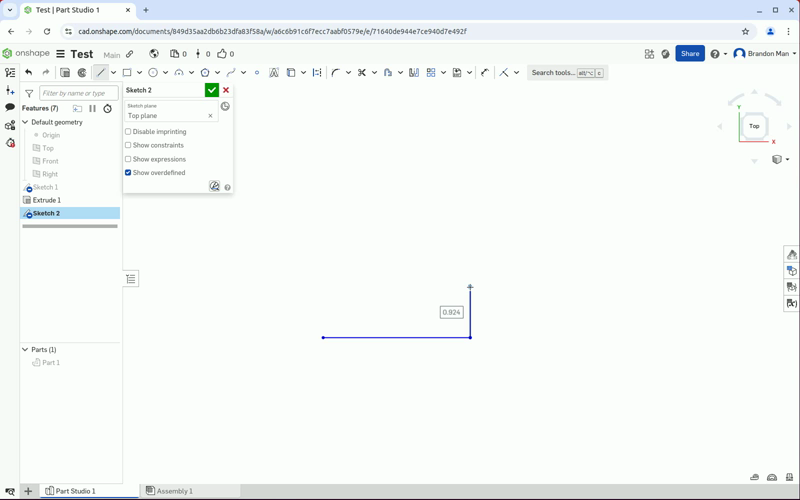
scroll(-6)
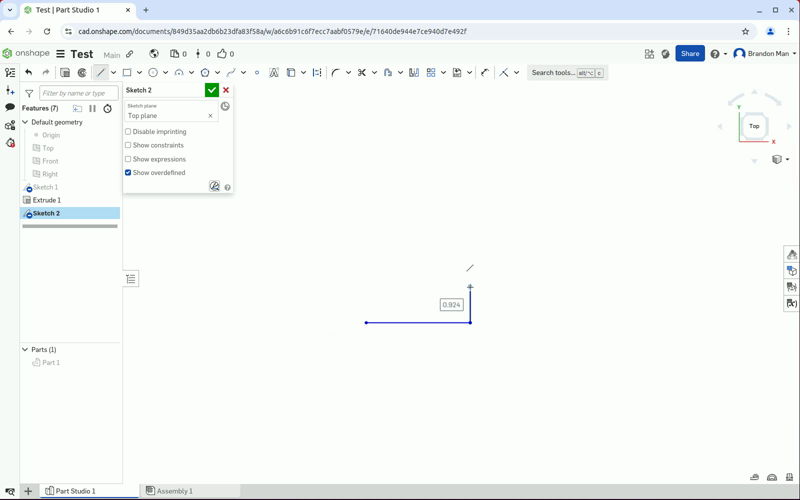
scroll(-6)
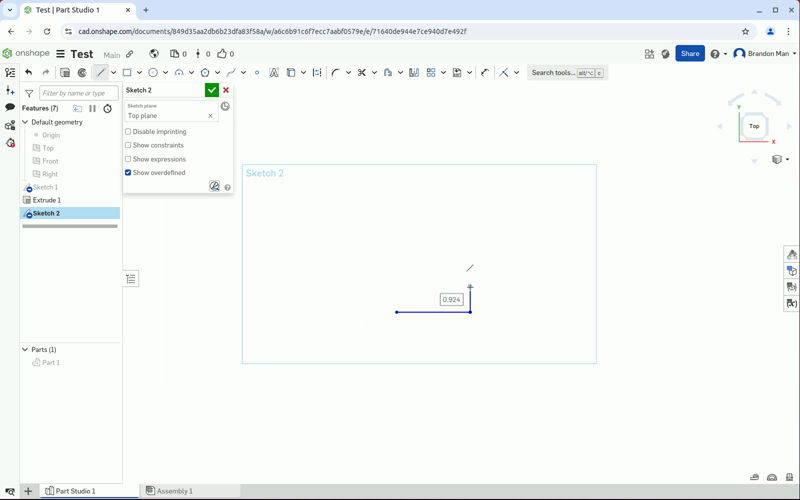
scroll(-6)
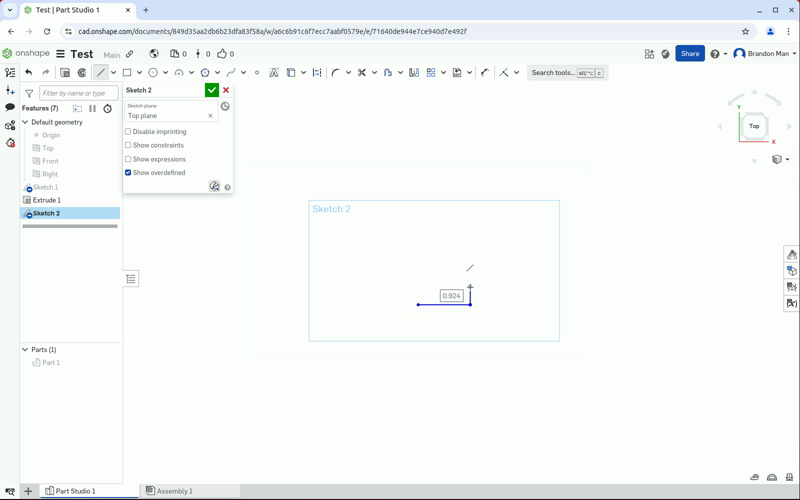
scroll(-6)
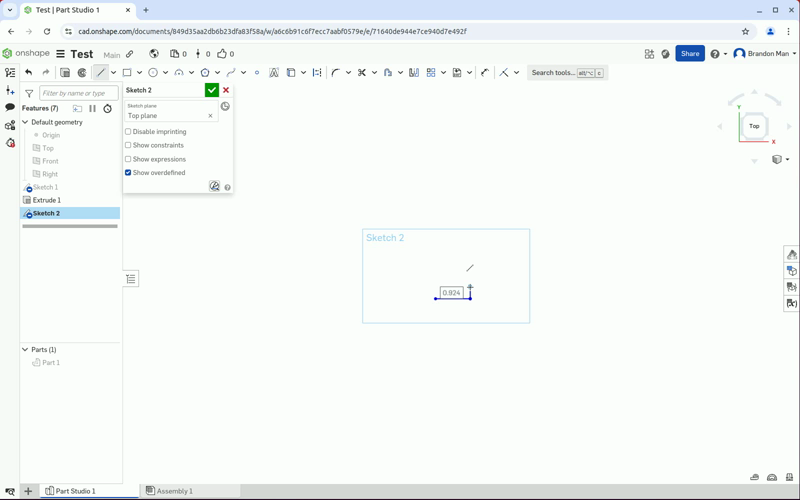
scroll(-6)
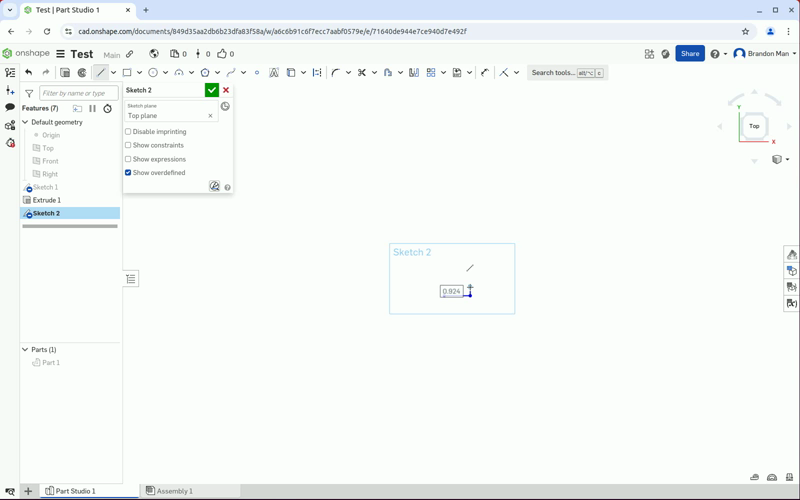
scroll(-6)
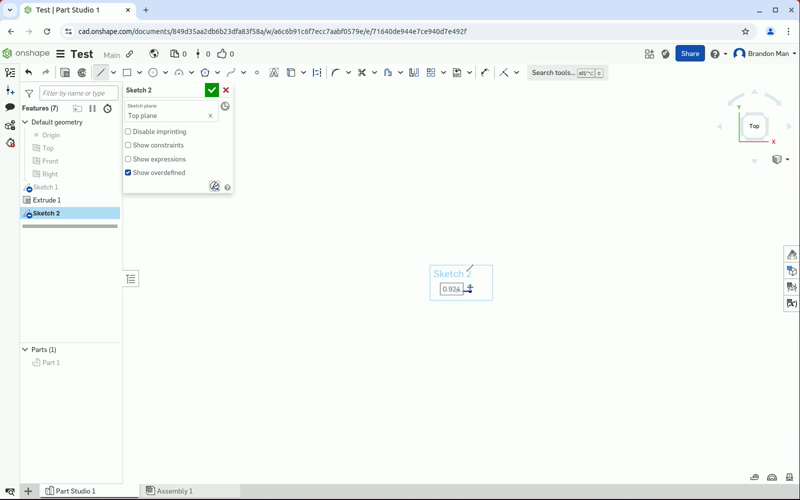
key_up(shift)
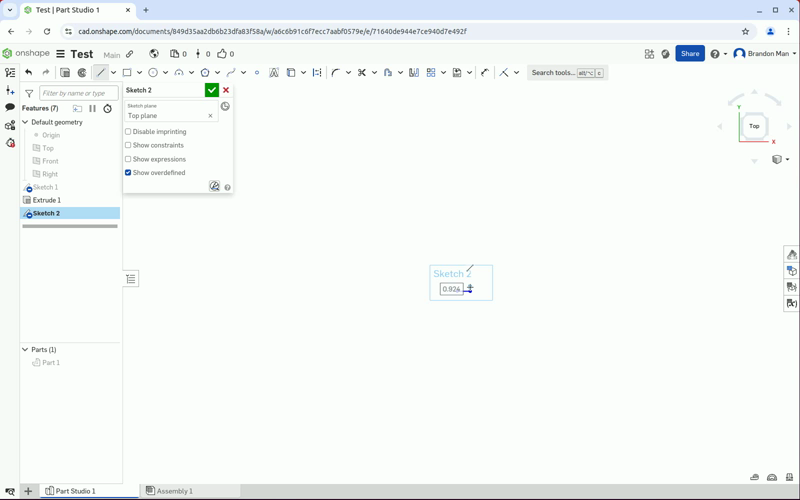
key_down(shift)
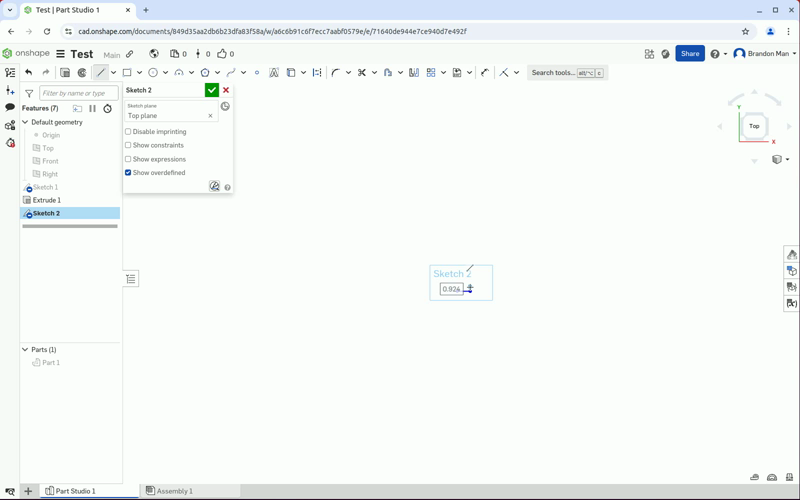
mouse_move(500, 286)
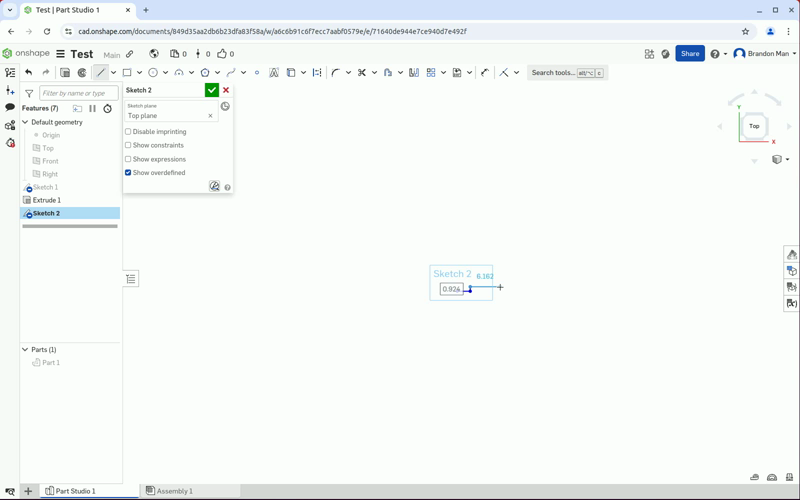
mouse_move(457, 286)
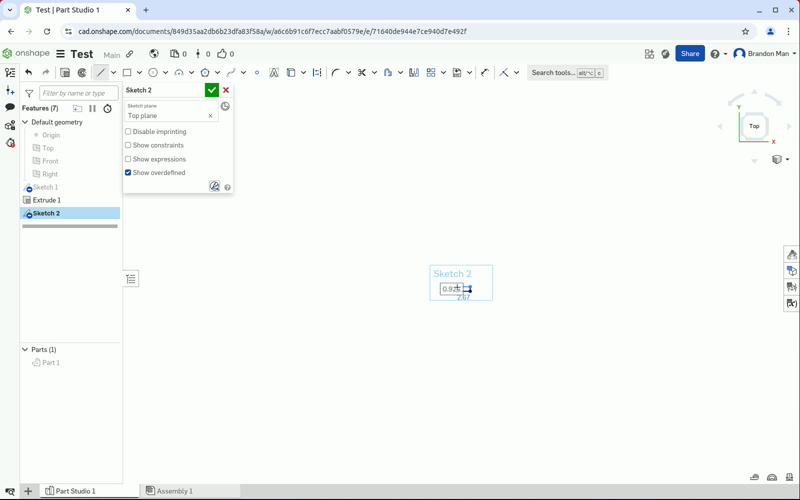
click(457, 286)
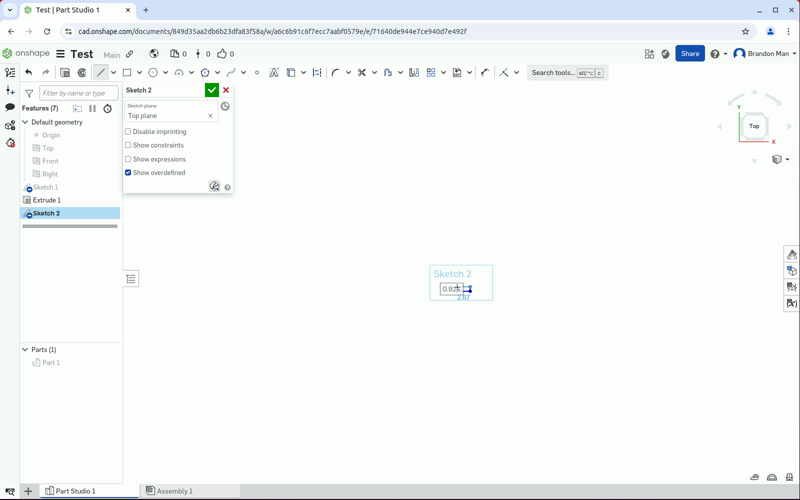
key_up(shift)
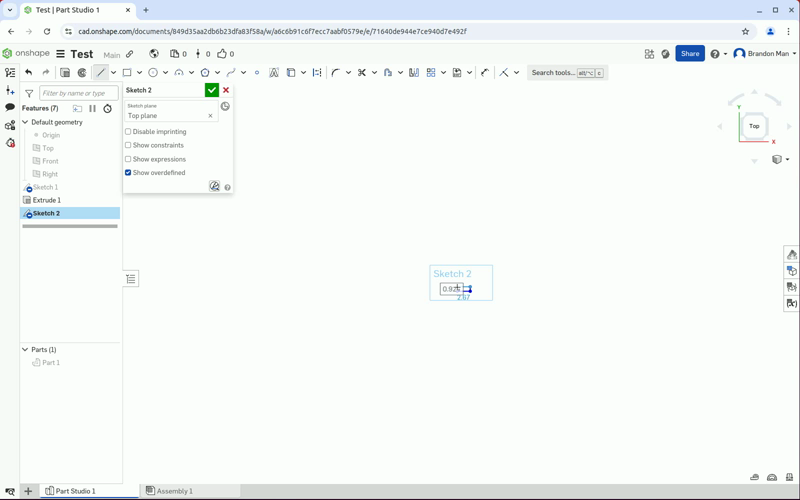
mouse_move(487, 286)
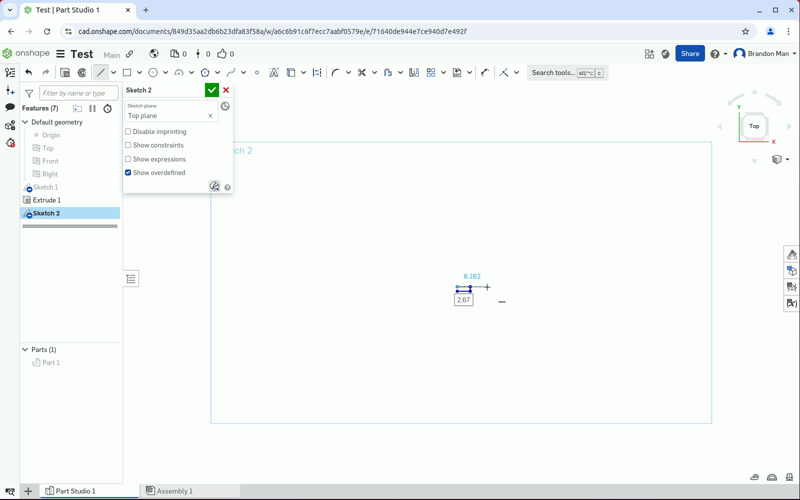
key_down(shift)
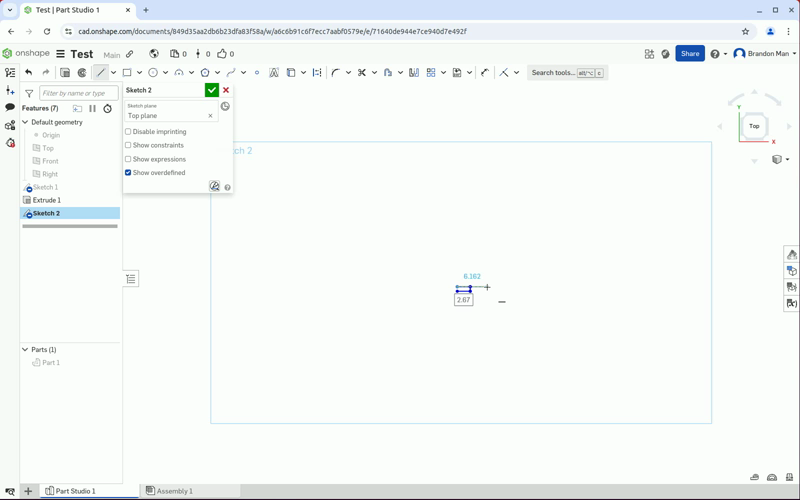
mouse_move(457, 291)
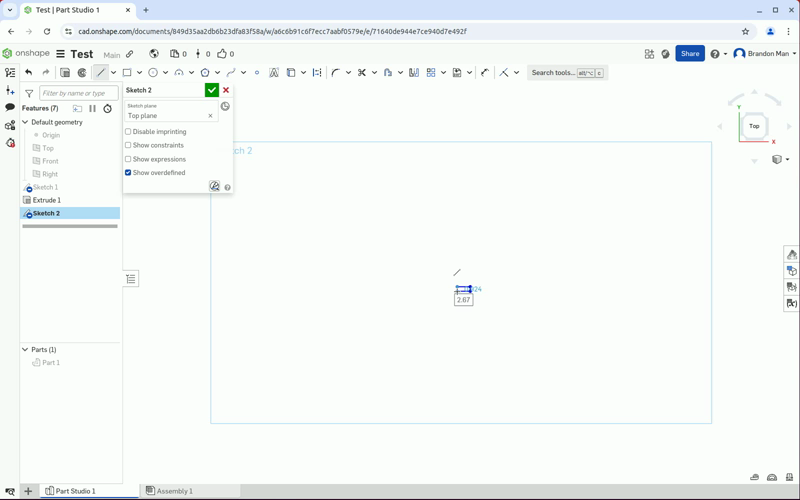
scroll(6)
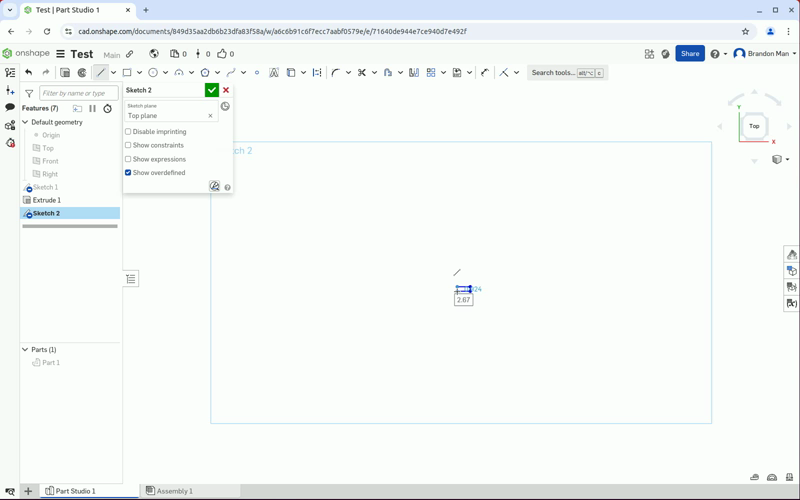
scroll(6)
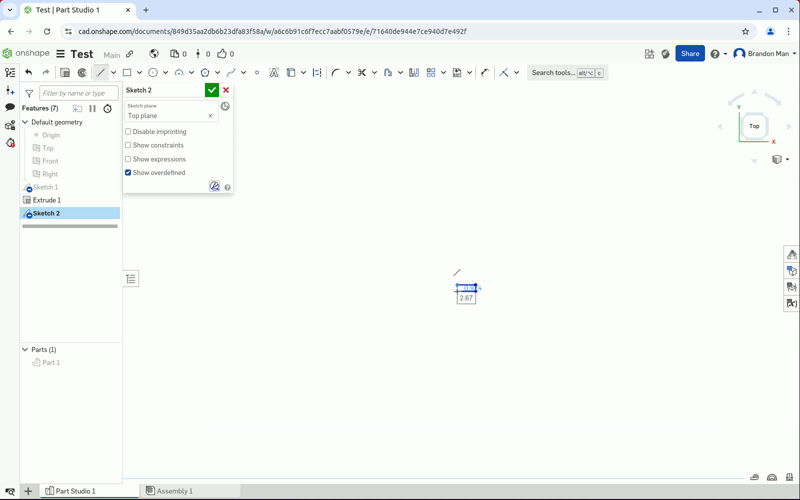
scroll(6)
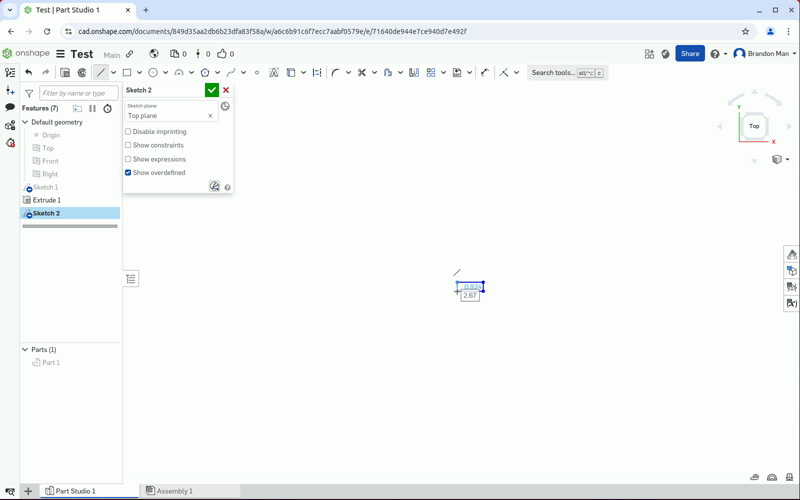
scroll(6)
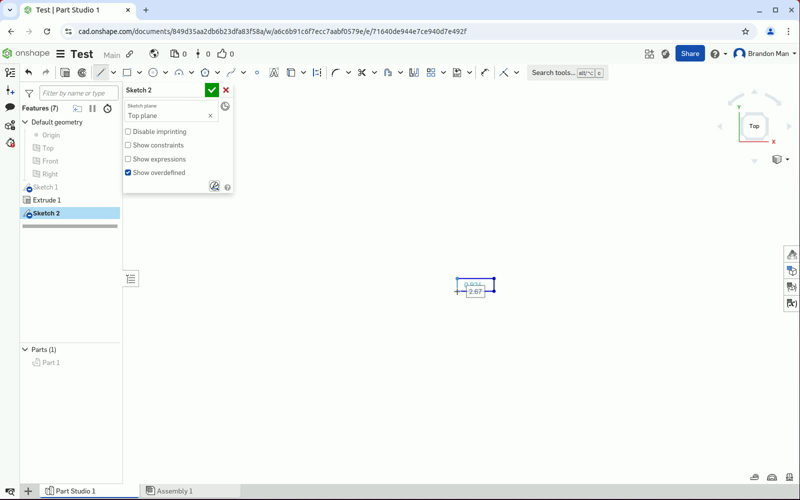
scroll(6)
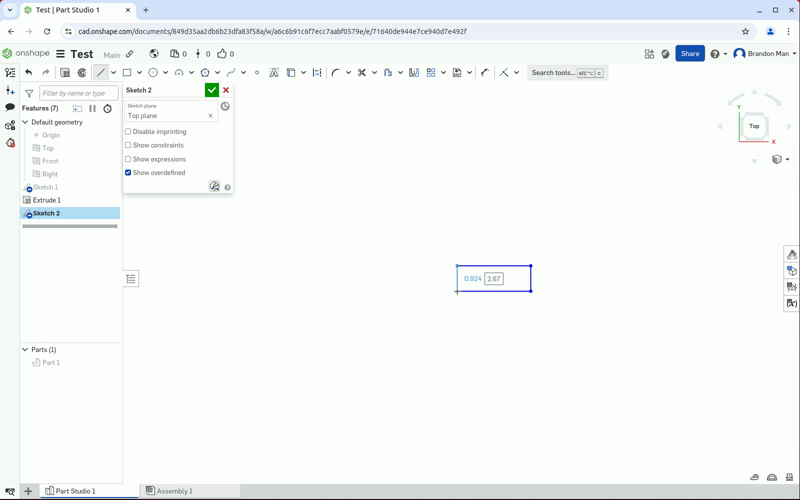
scroll(6)
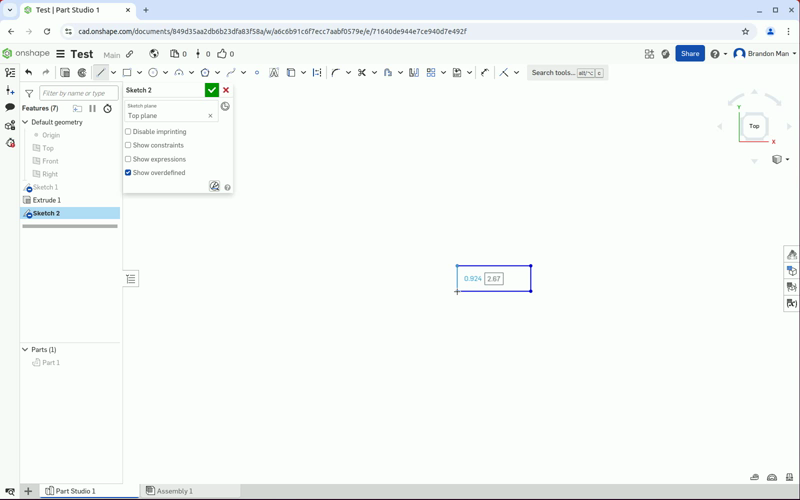
scroll(6)
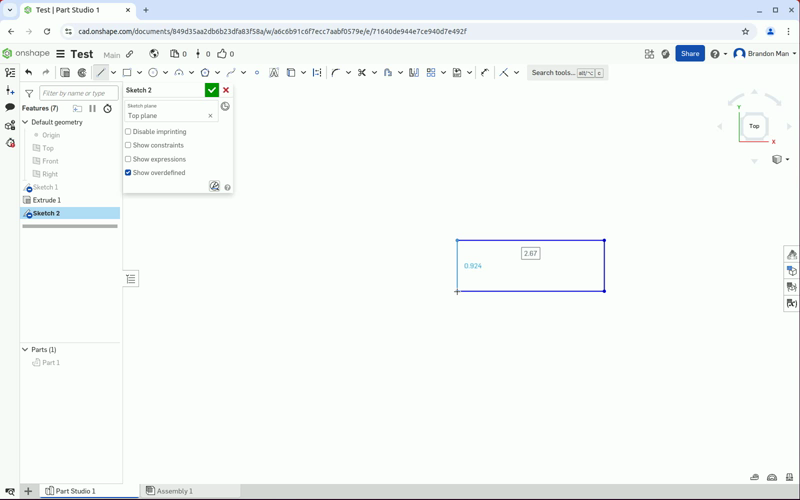
key_up(shift)
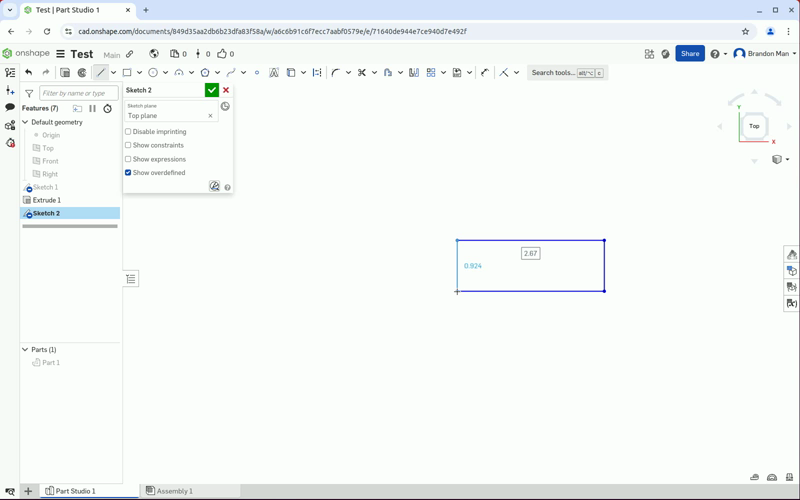
click(457, 291)
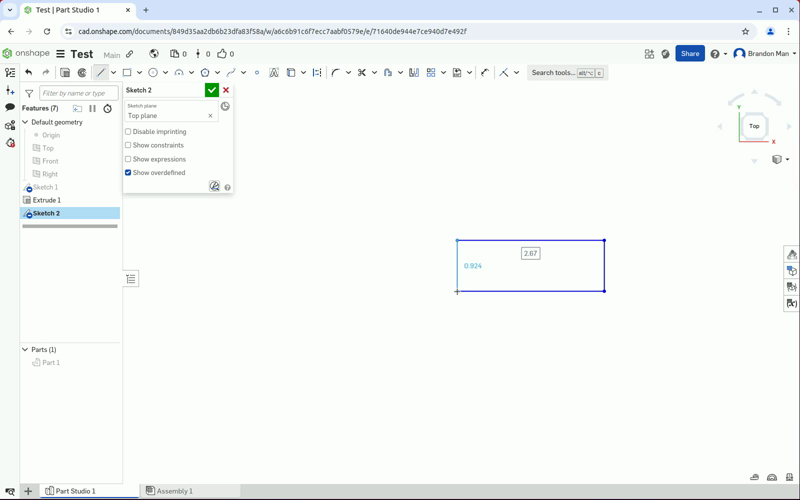
scroll(-6)
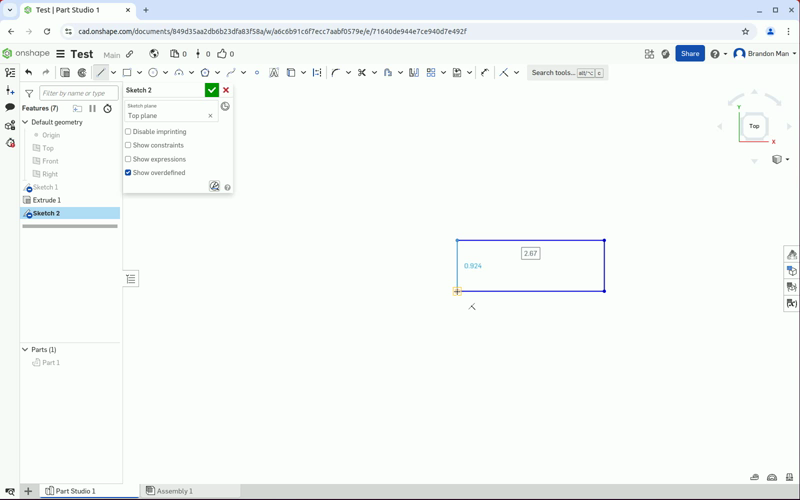
scroll(-6)
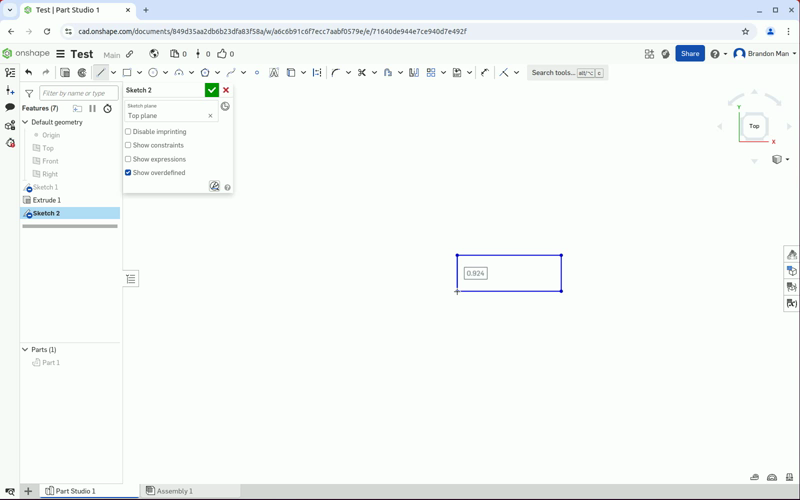
scroll(-6)
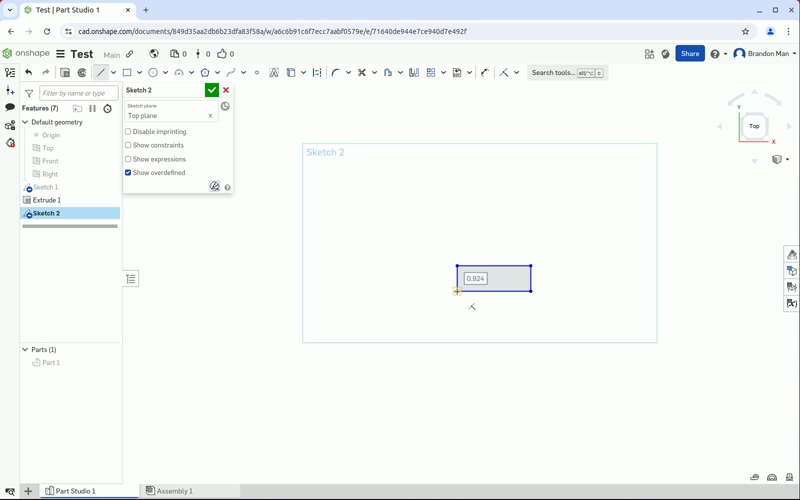
scroll(-6)
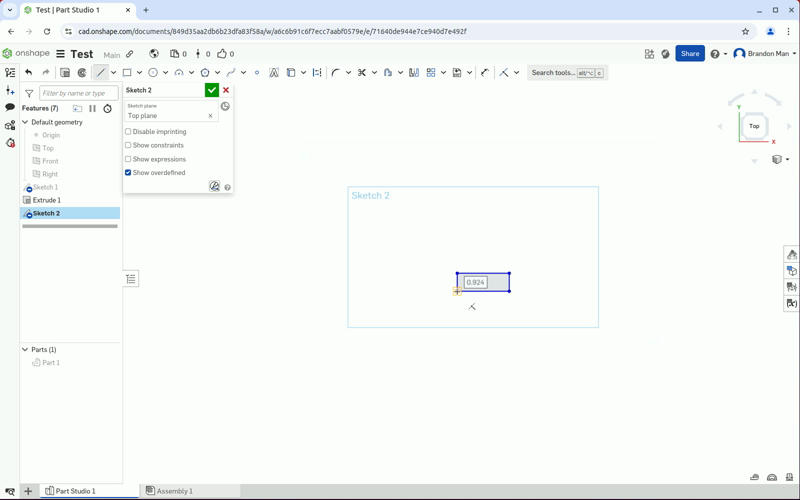
scroll(-6)
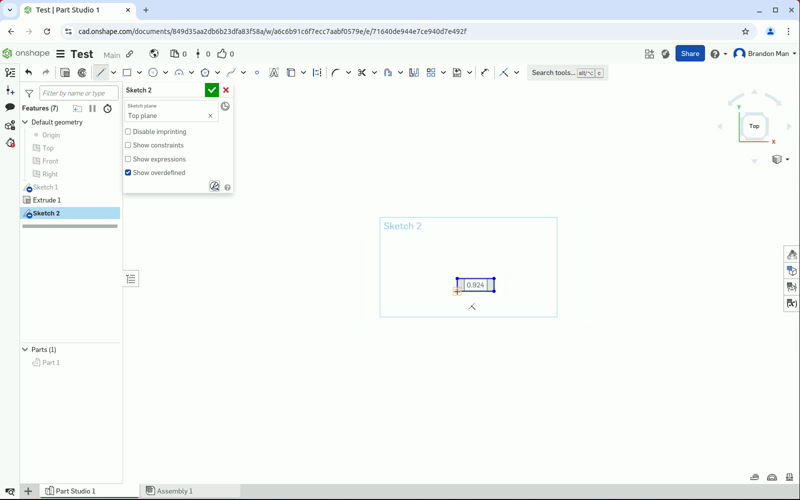
scroll(-6)
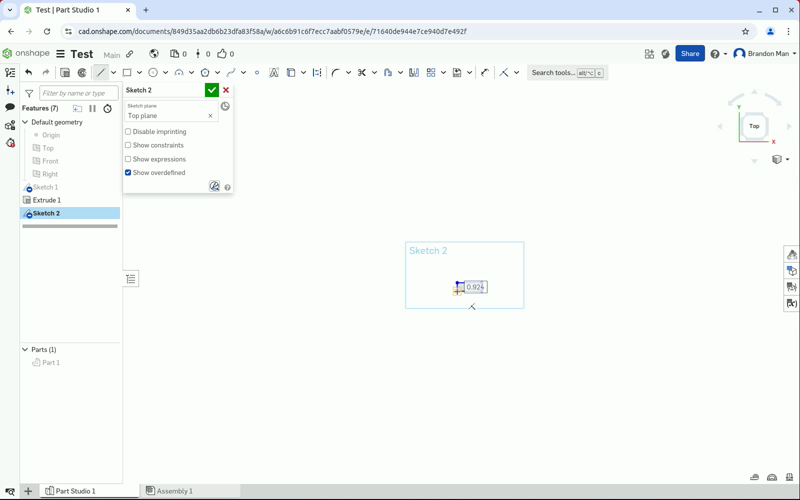
scroll(-6)
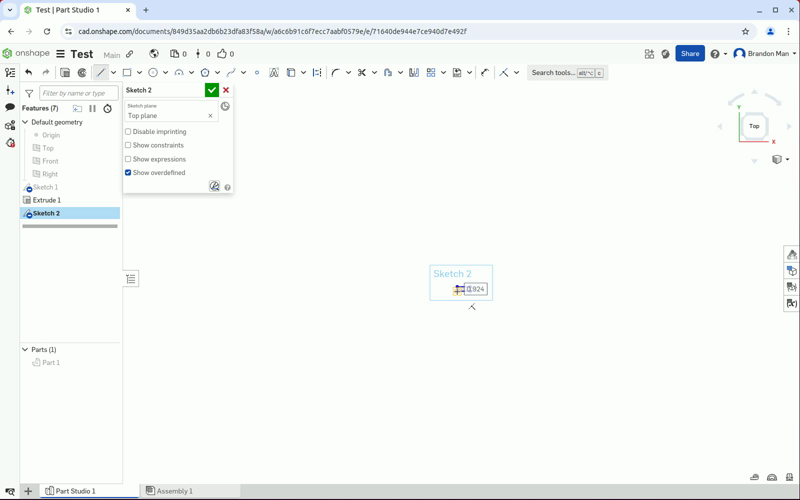
key(esc)
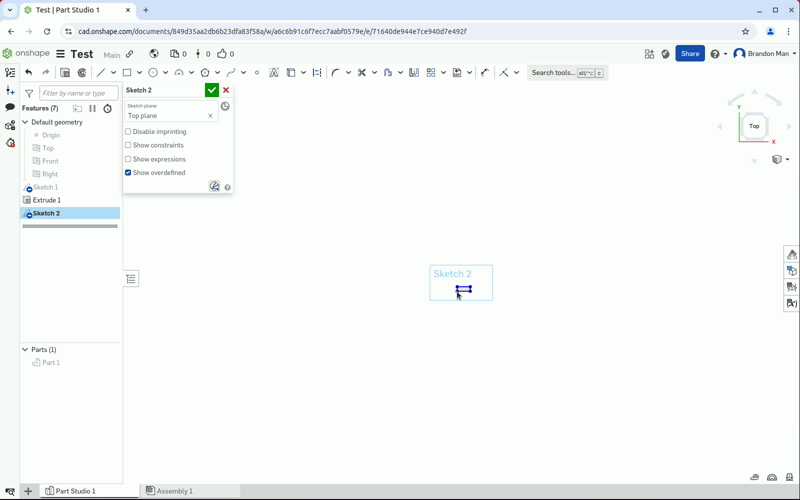
mouse_move(461, 287)
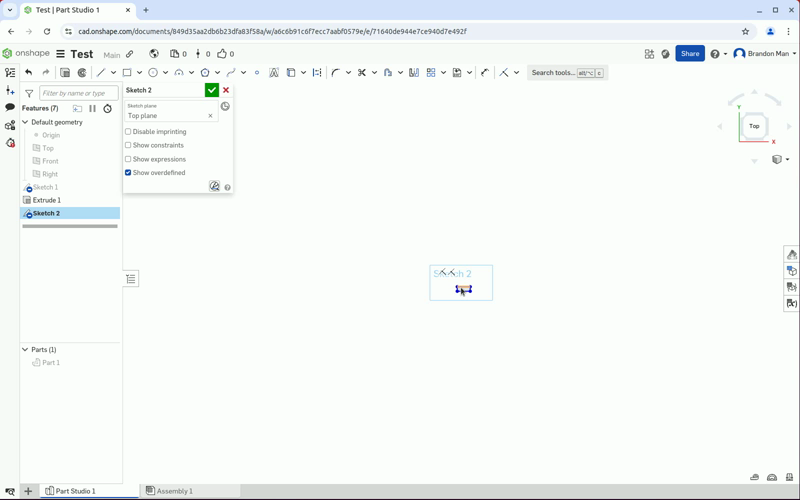
scroll(6)
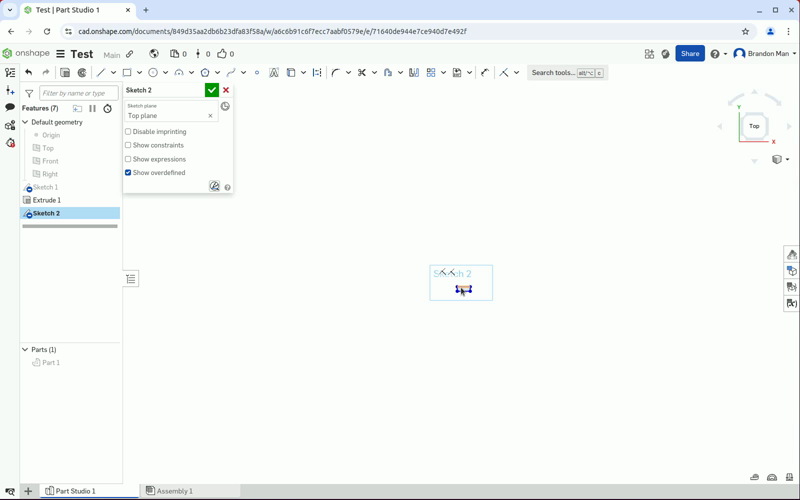
scroll(6)
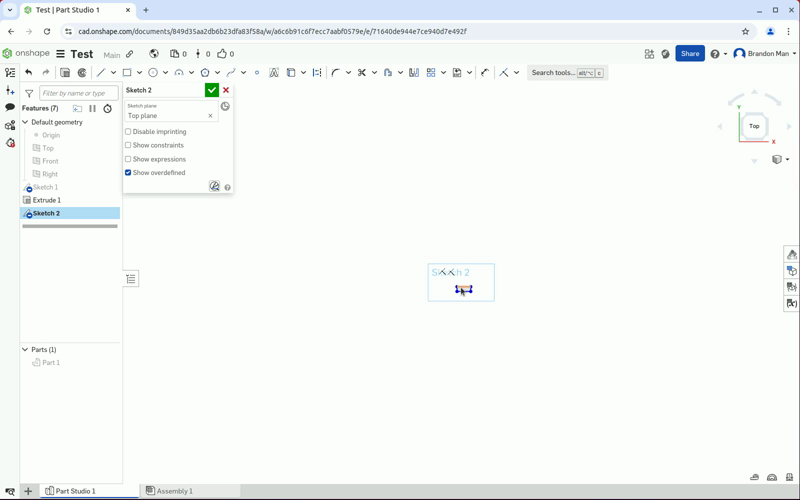
scroll(6)
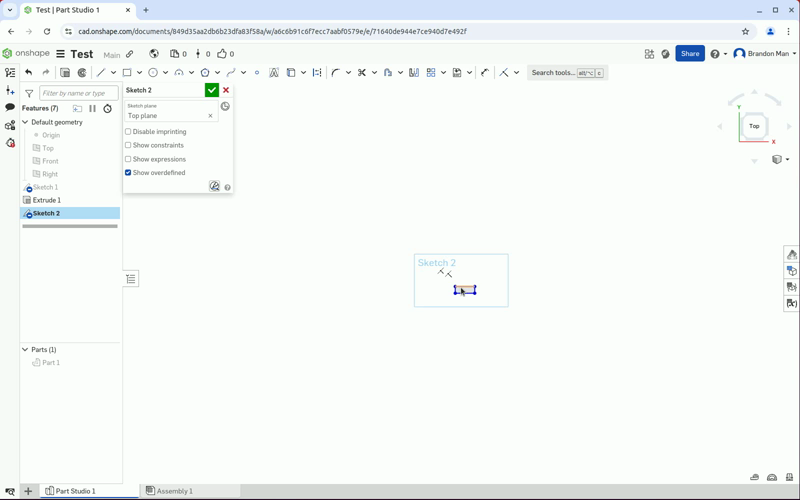
scroll(6)
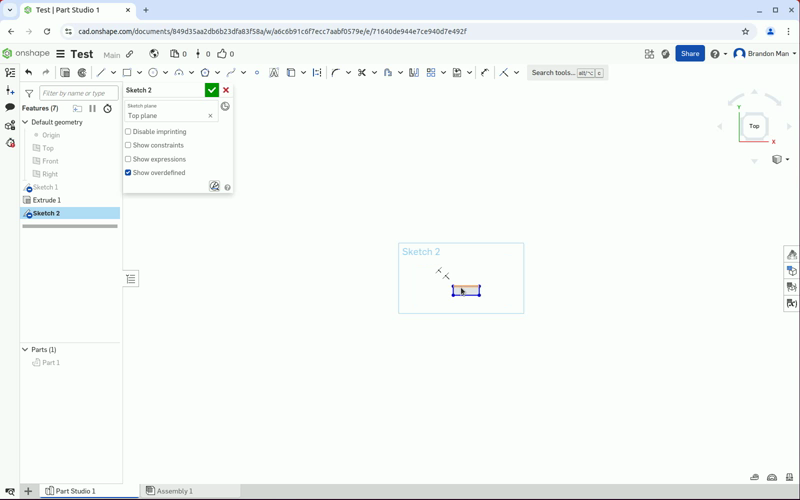
scroll(6)
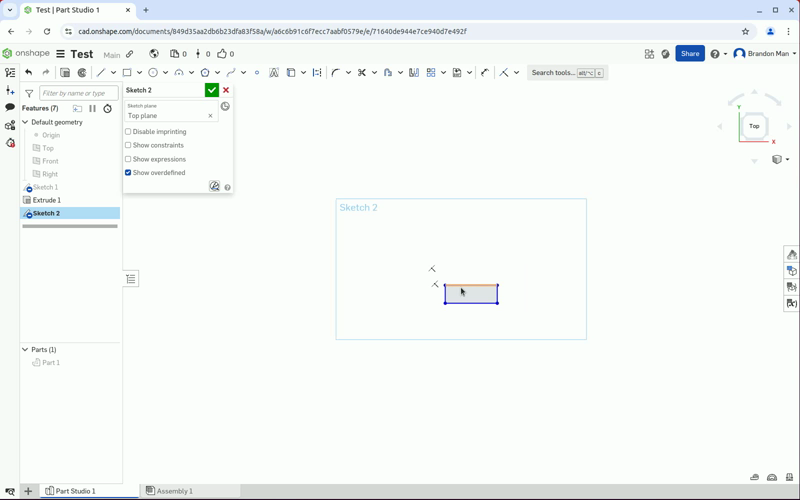
scroll(6)
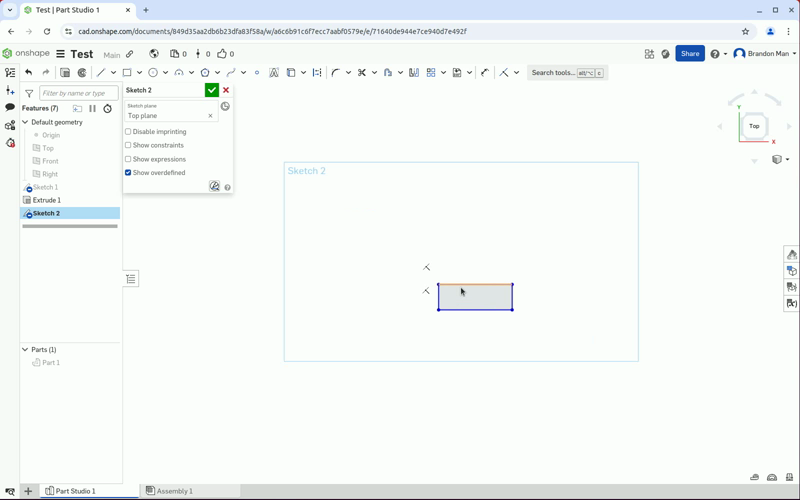
scroll(6)
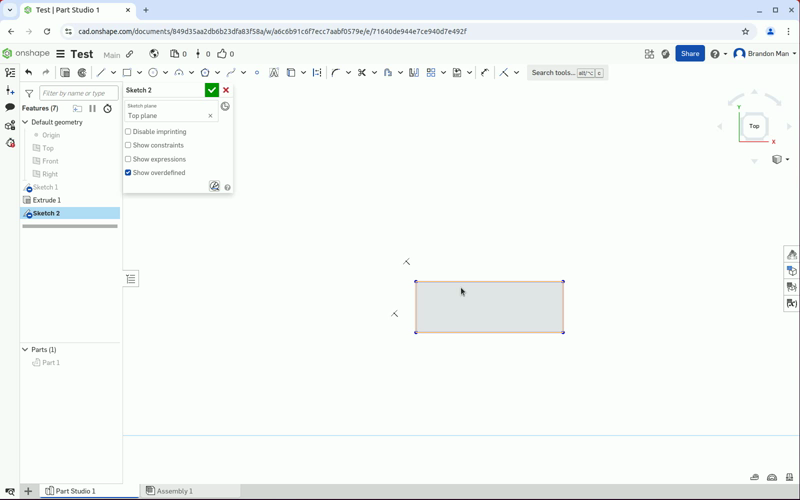
click(461, 287)
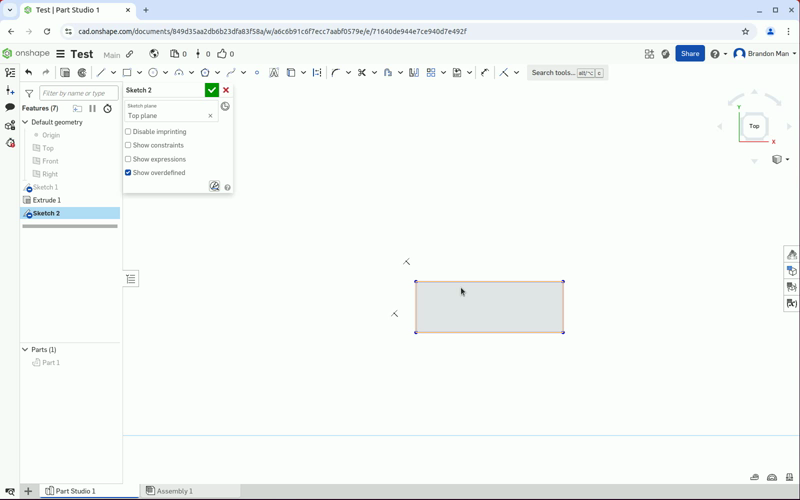
scroll(-6)
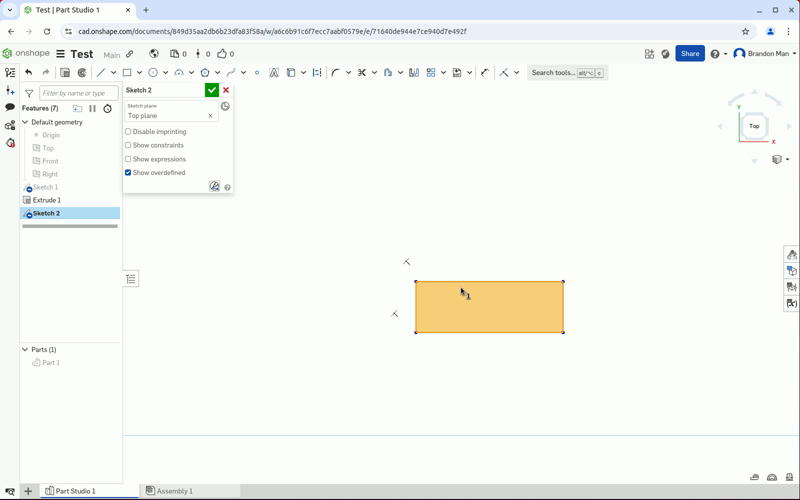
scroll(-6)
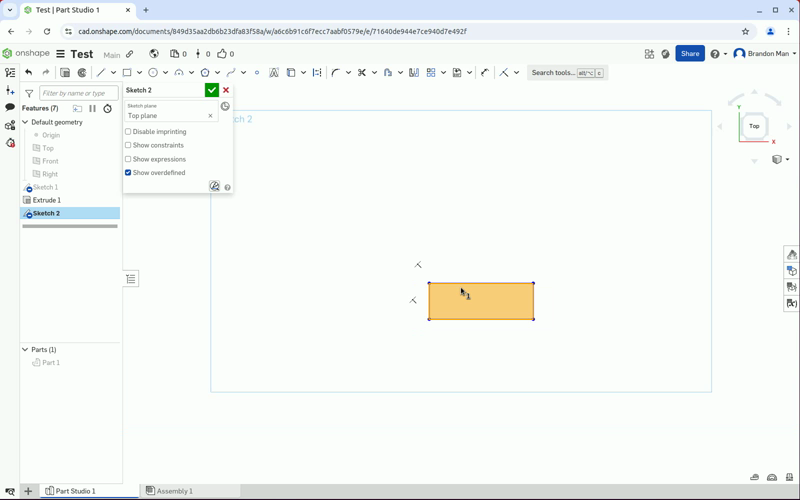
scroll(-6)
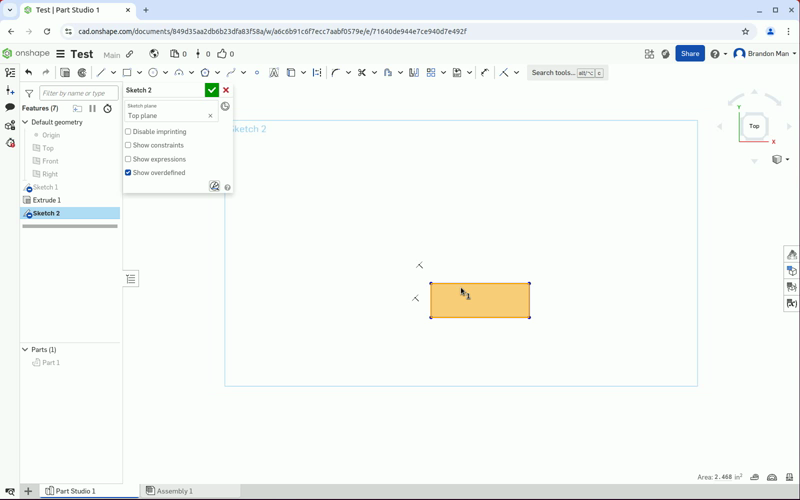
scroll(-6)
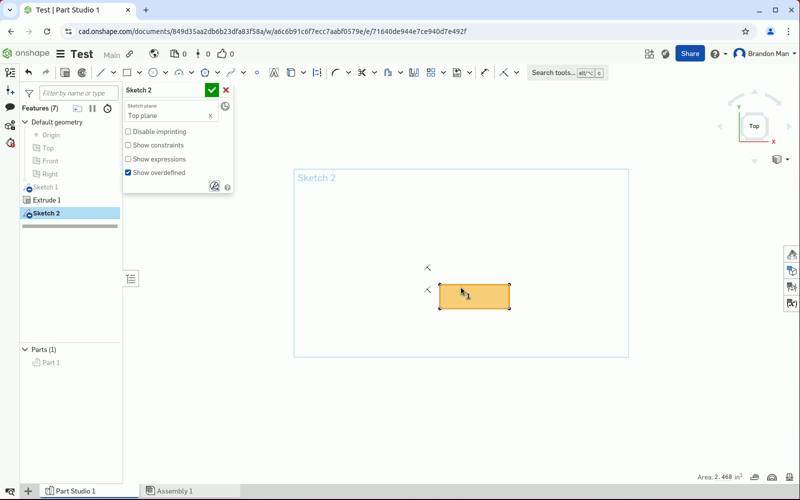
scroll(-6)
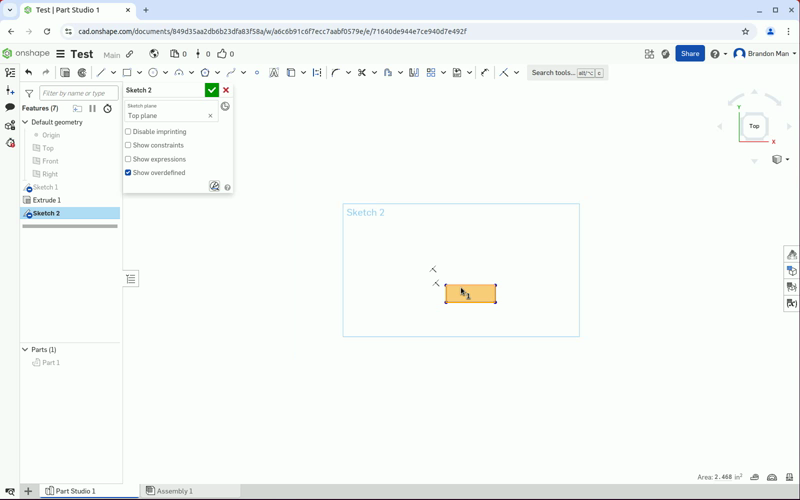
scroll(-6)
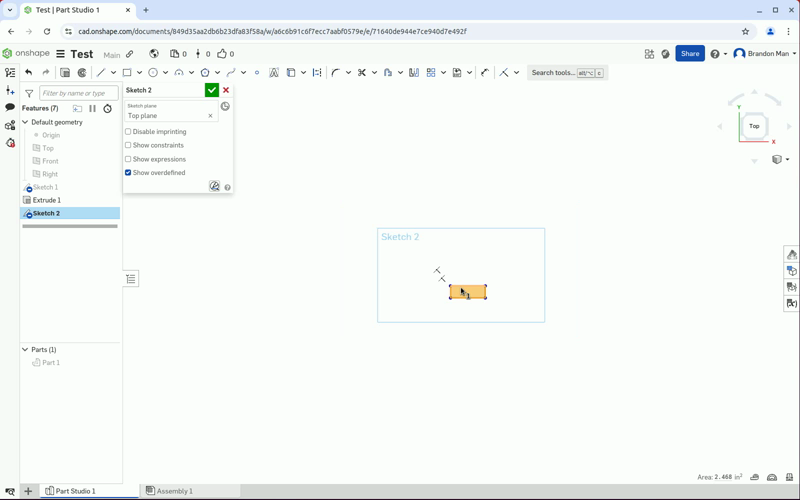
scroll(-6)
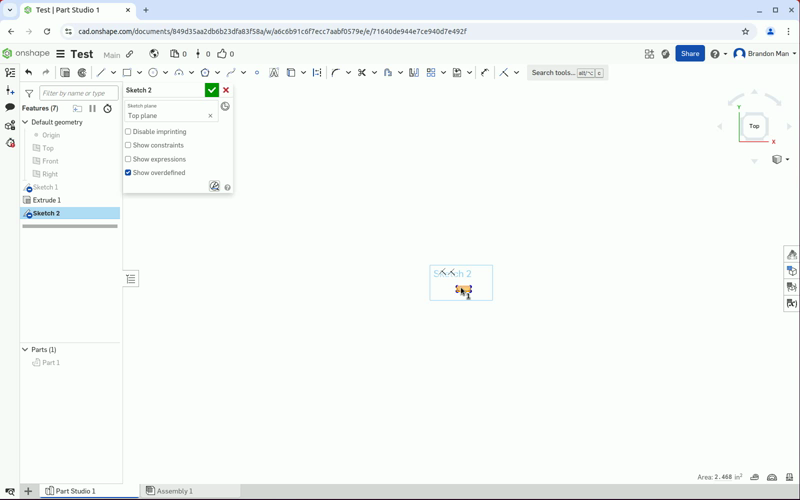
mouse_move(73, 352)
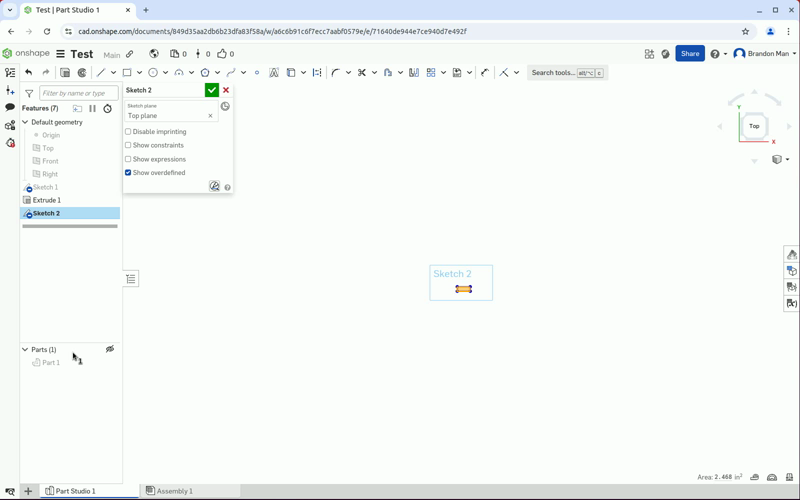
key(shift+y)
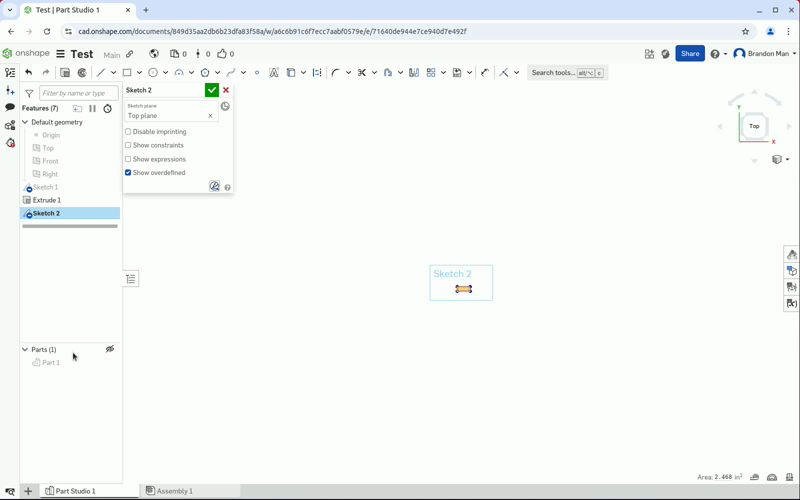
key(shift+e)
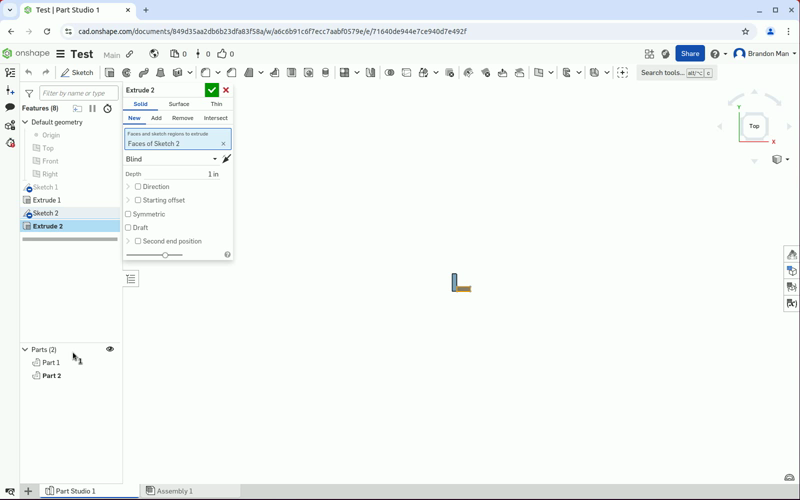
mouse_move(143, 106)
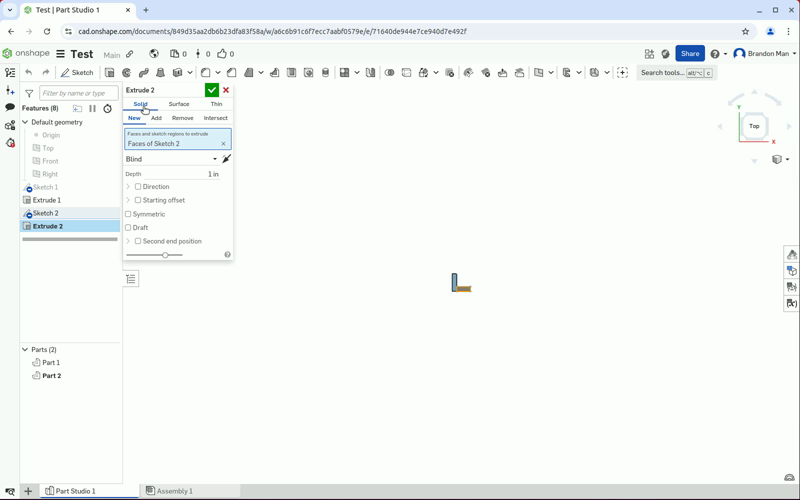
click(143, 106)
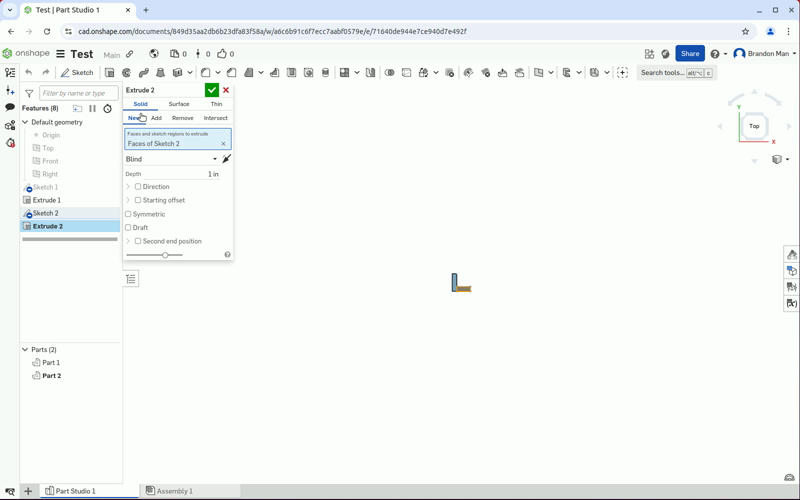
mouse_move(137, 120)
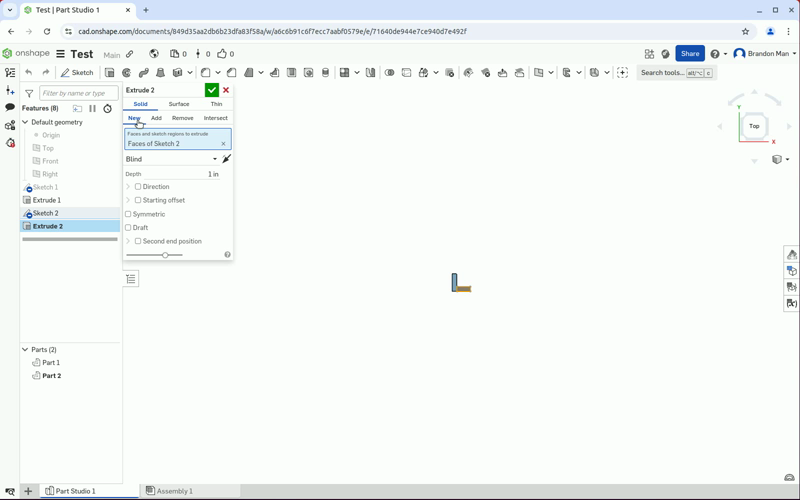
click(137, 120)
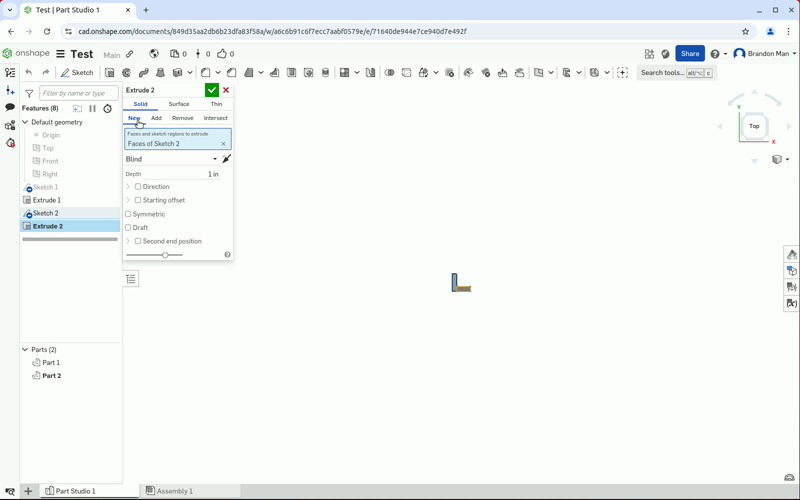
key(tab, 4)
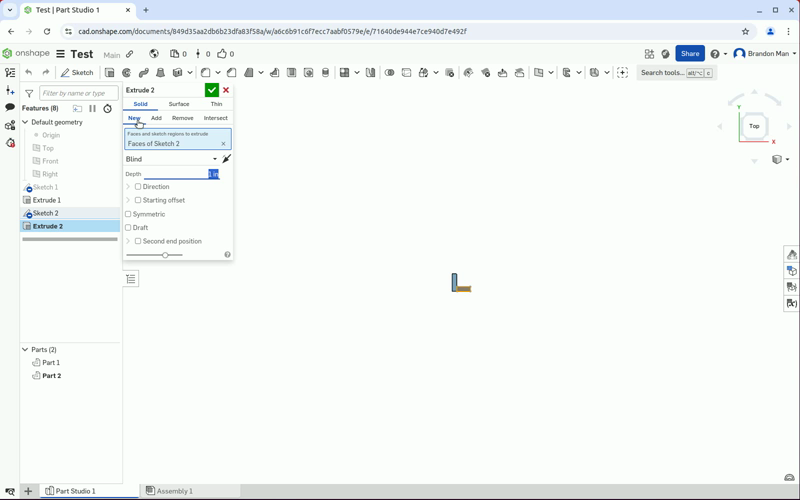
text(23.108)
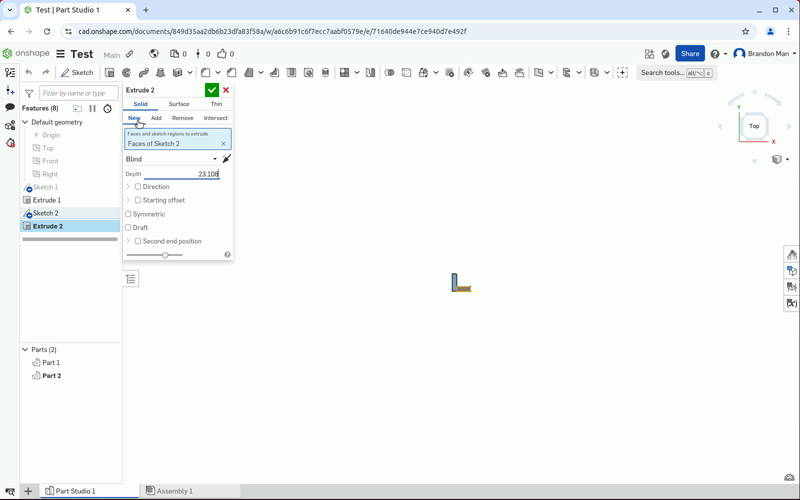
key(enter)
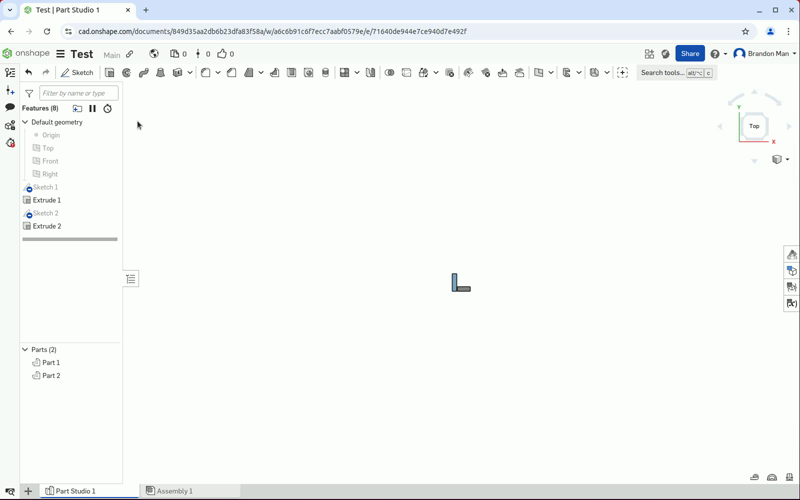
key(shift+h)
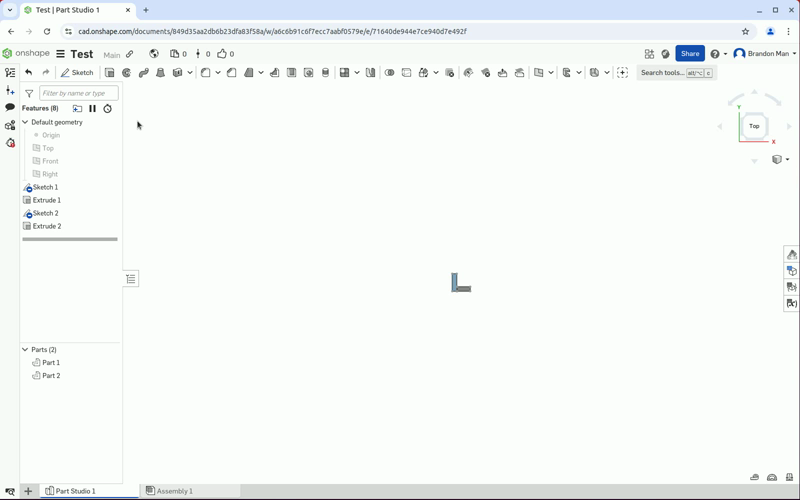
key(shift+h)
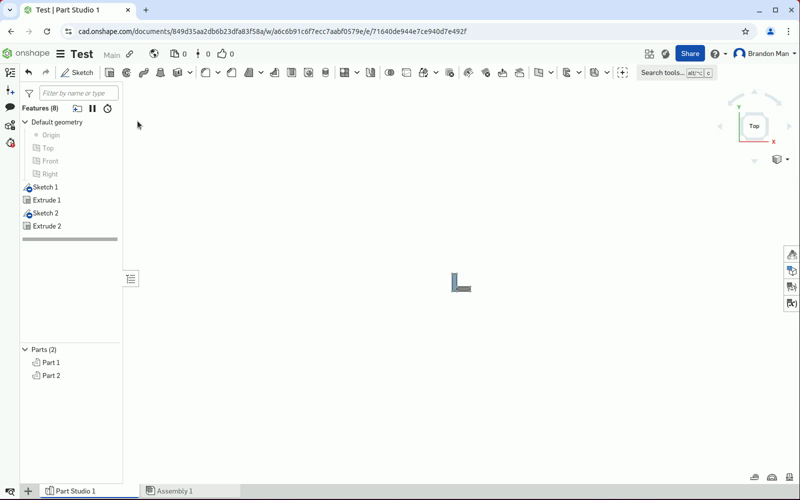
key(shift+7)
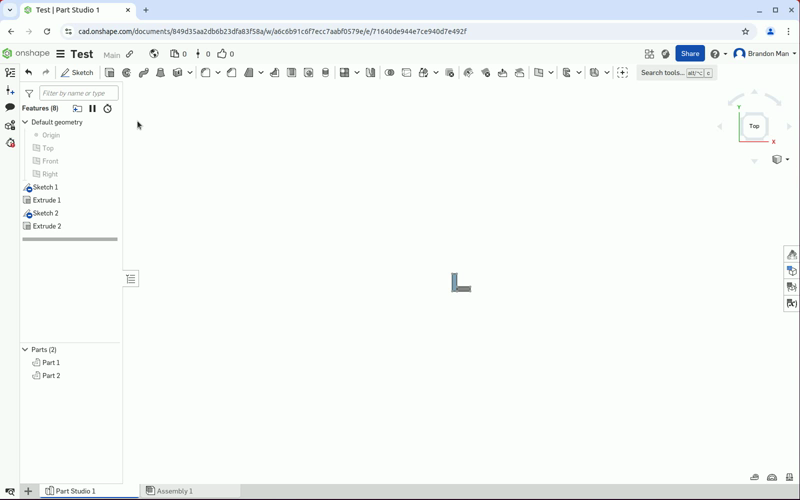
key(up, 3)
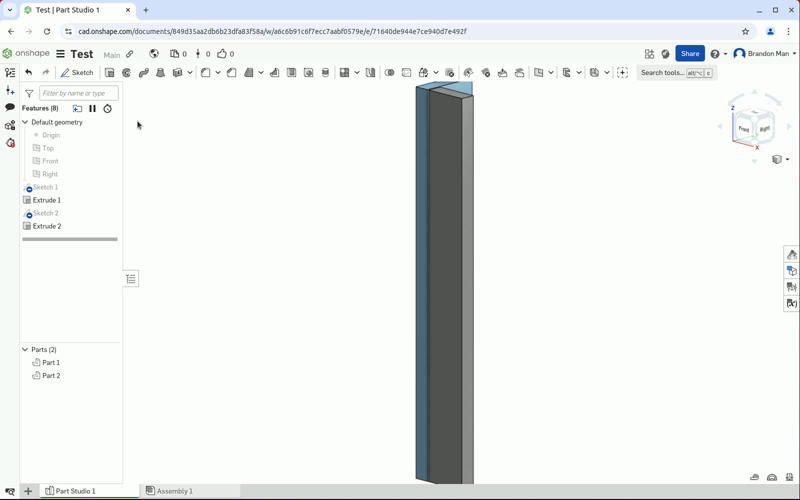
key(left, 3)
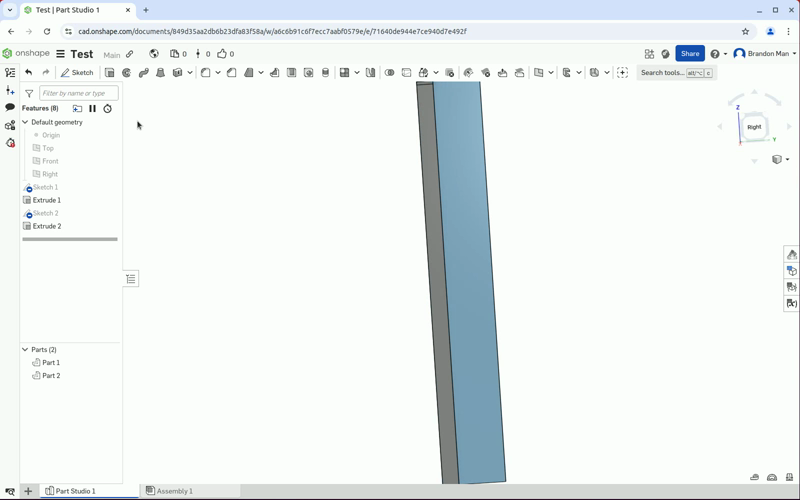
key(right, 3)
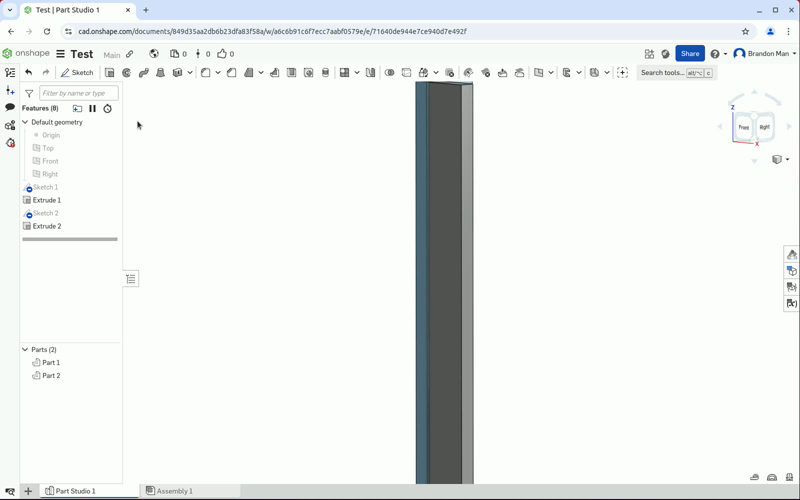
key(down, 3)
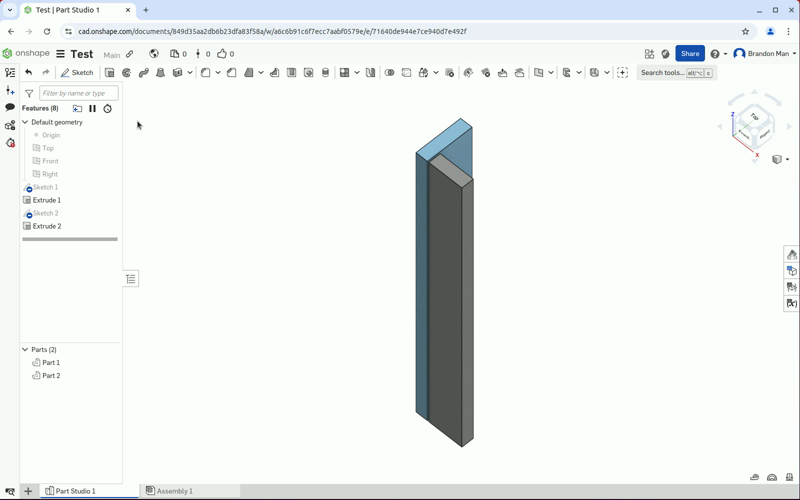
mouse_move(73, 189)
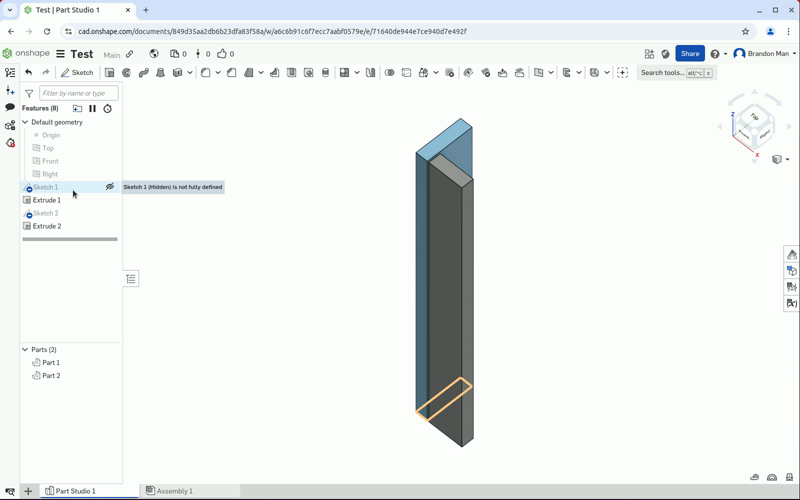
click(73, 189)